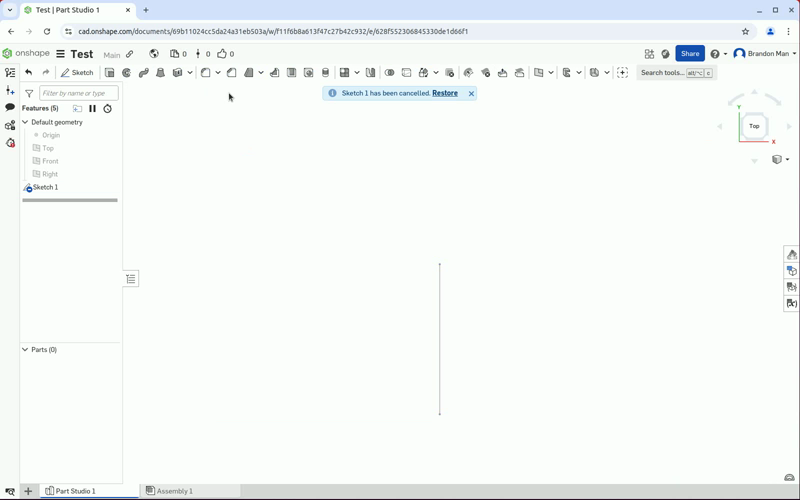
key(shift+h)
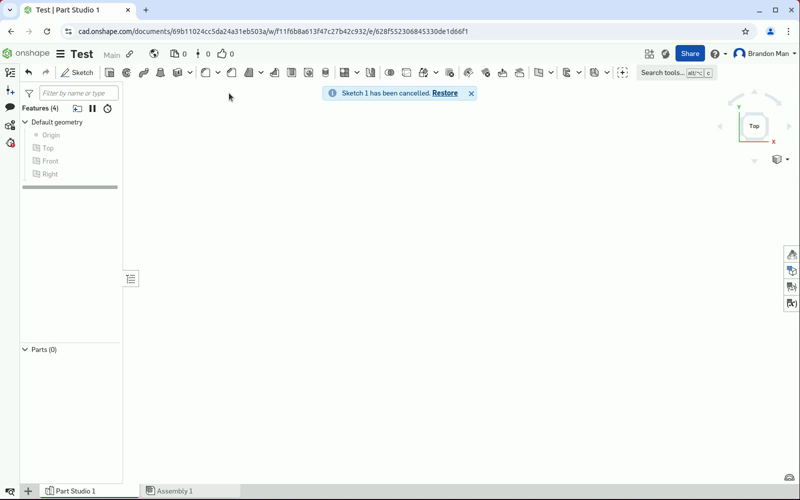
mouse_move(73, 352)
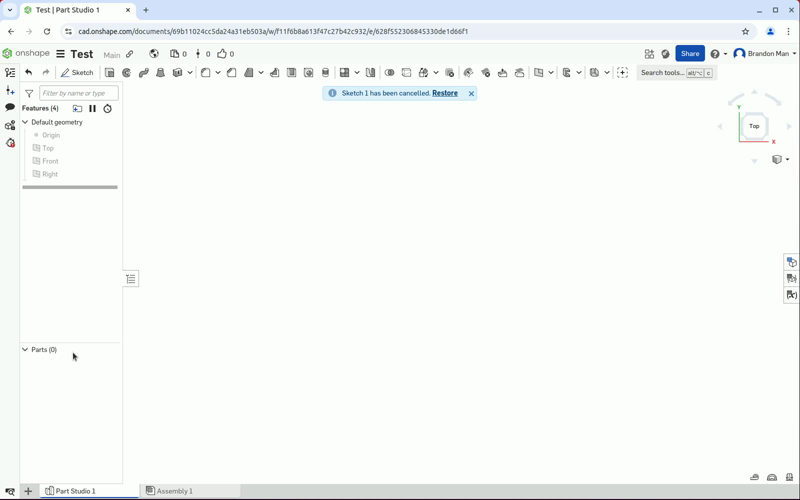
key(y)
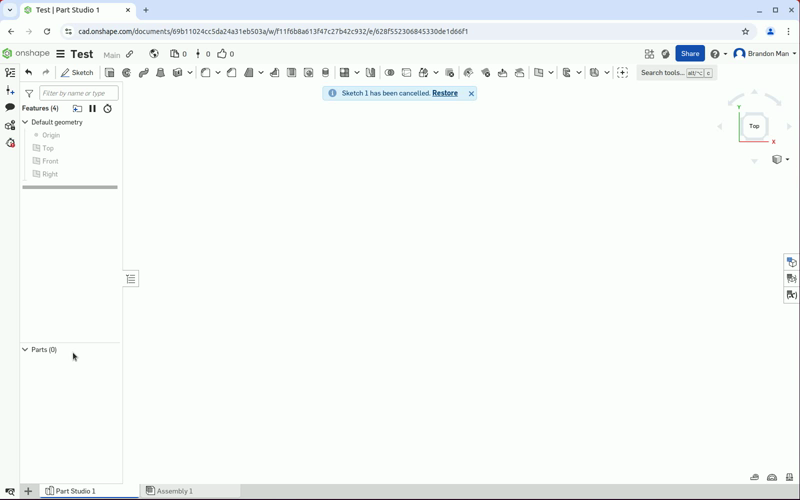
key(shift+p)
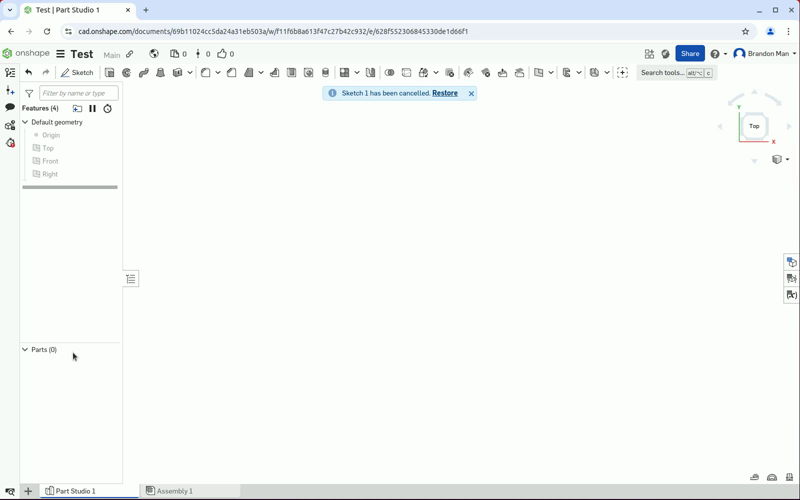
key(space)
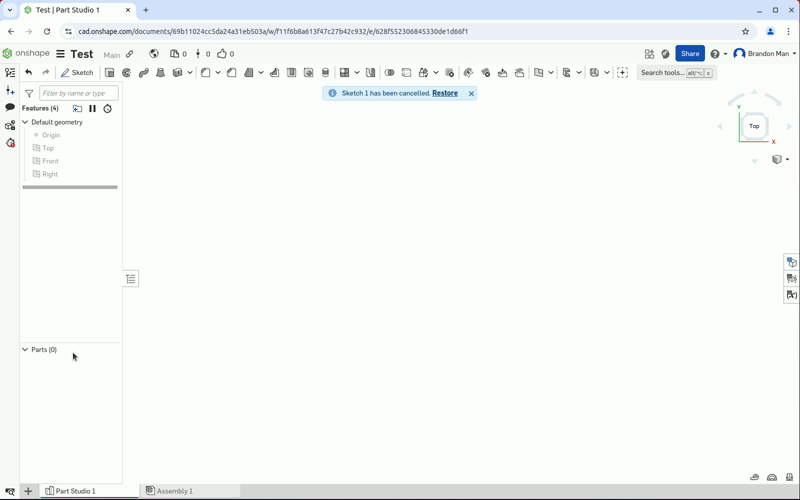
key_down(shift)
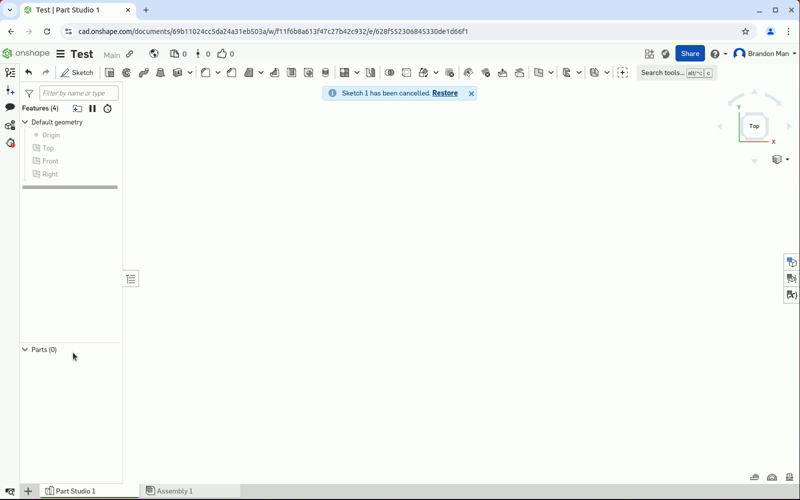
key(up)
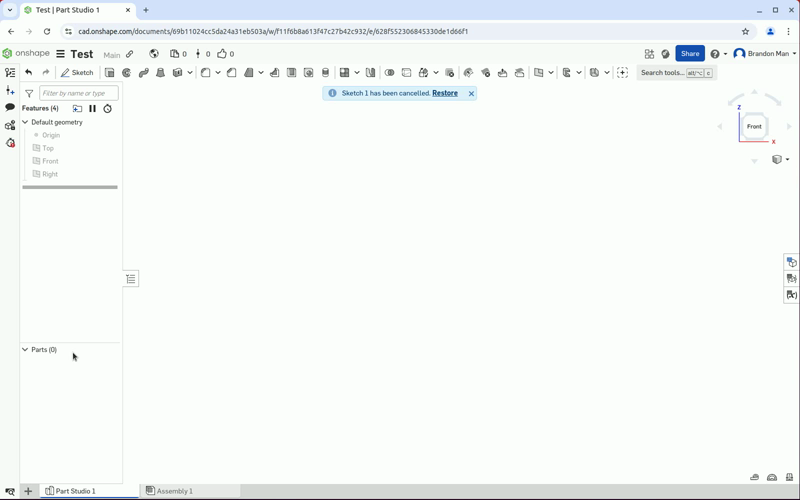
key_up(shift)
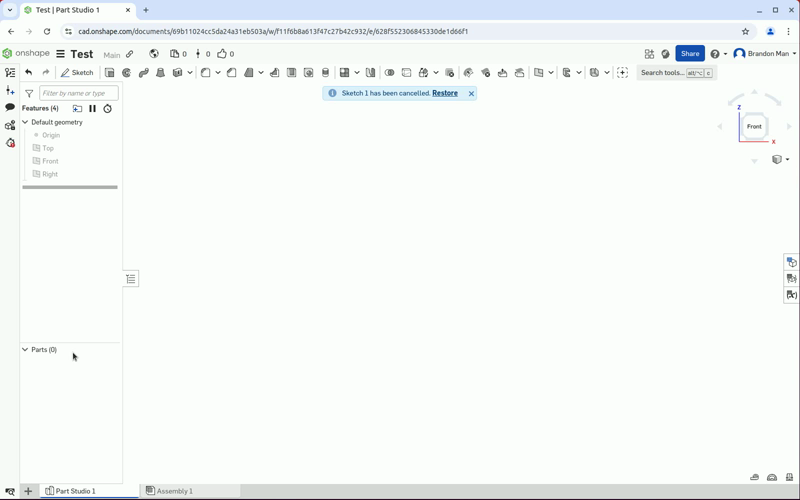
mouse_move(73, 352)
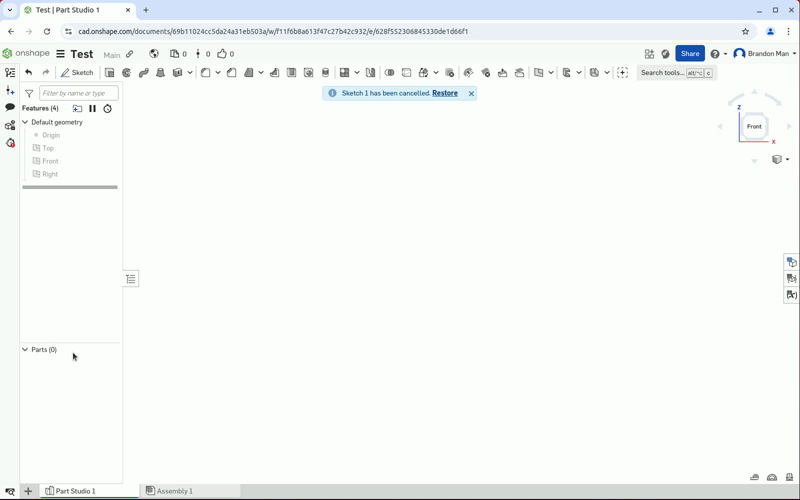
key(shift+y)
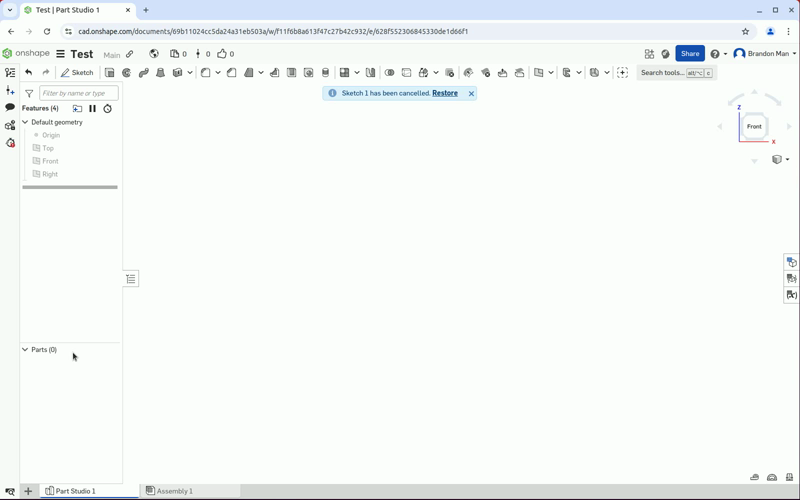
key(shift+s)
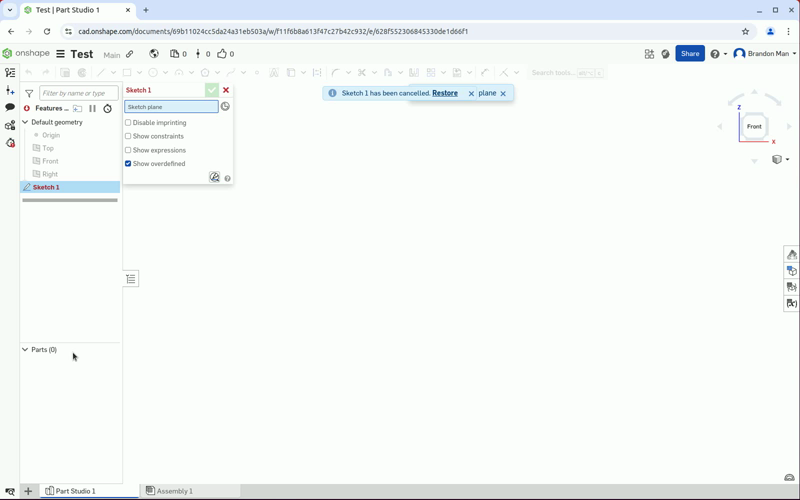
mouse_move(73, 163)
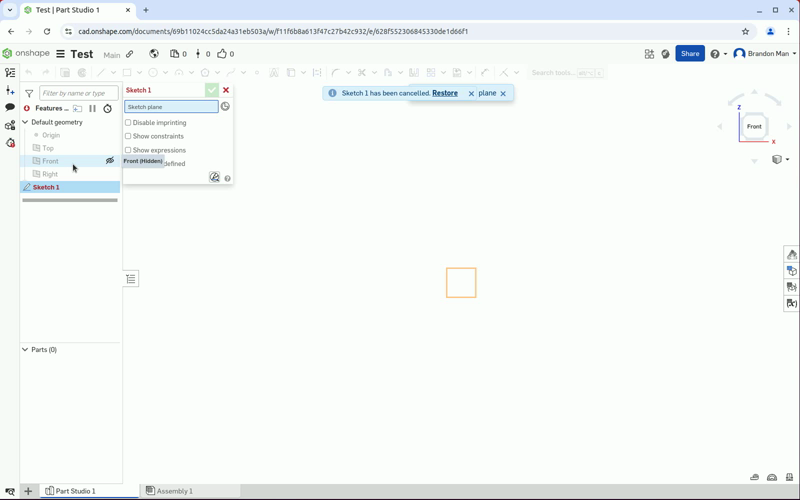
click(73, 163)
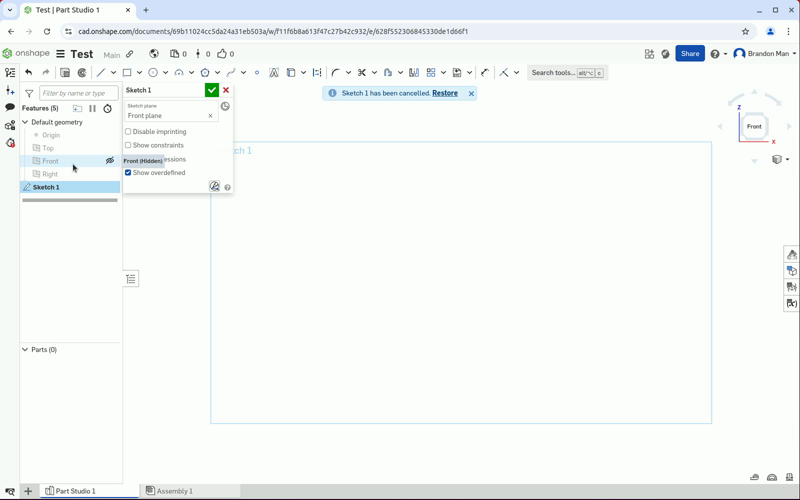
mouse_move(73, 352)
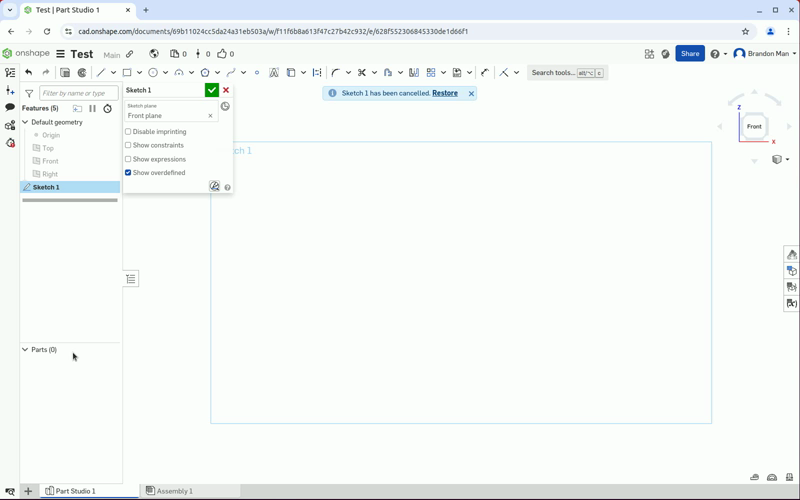
key(y)
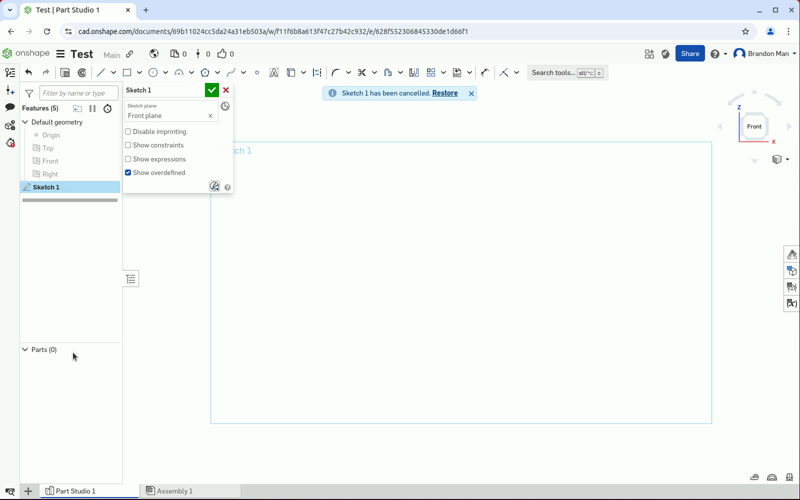
key(c)
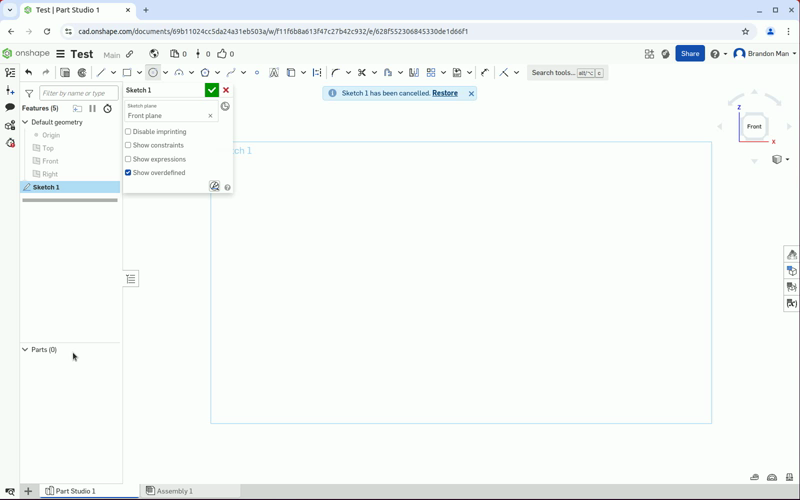
key_down(shift)
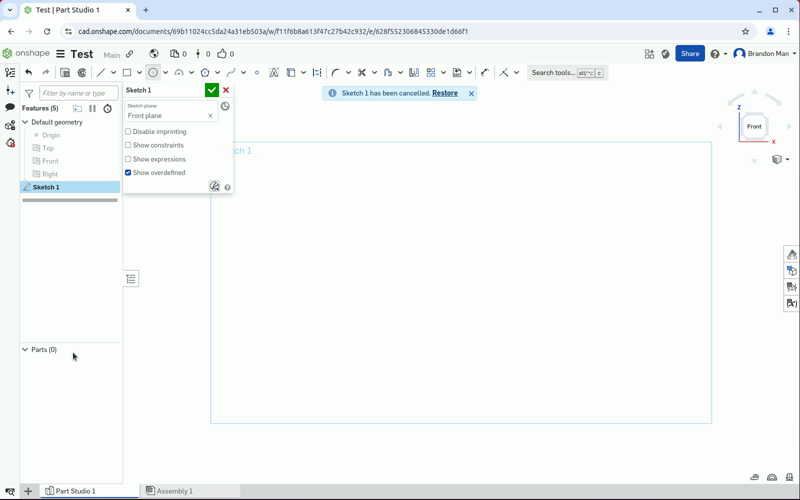
mouse_move(461, 282)
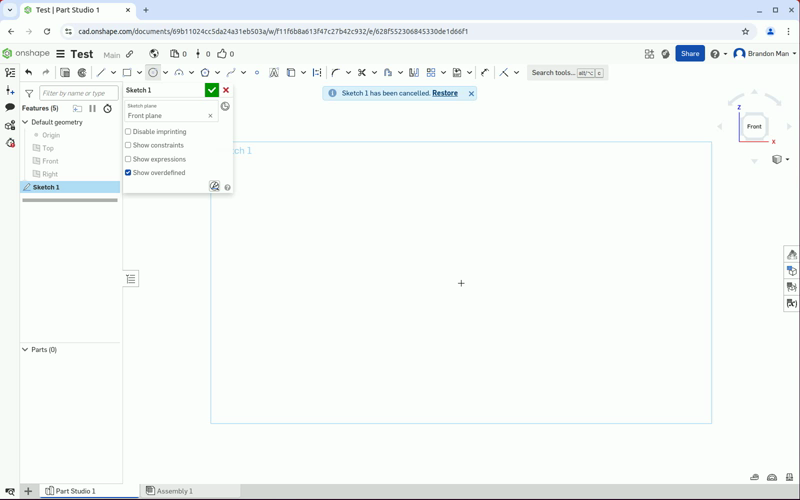
click(461, 282)
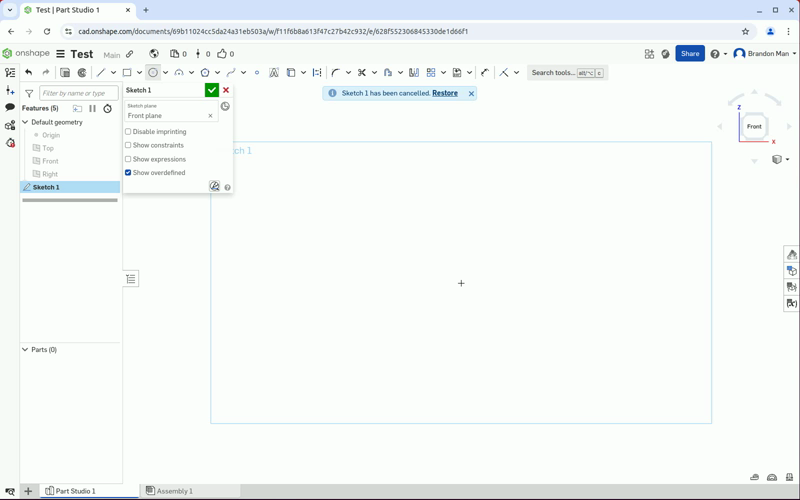
key_up(shift)
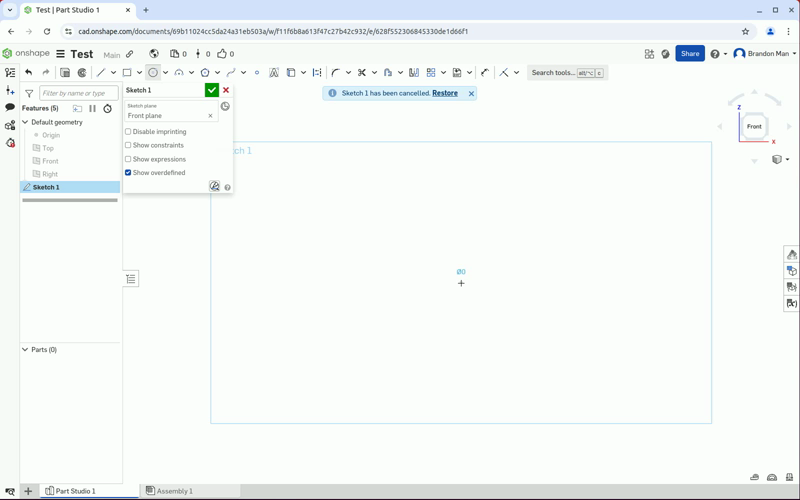
mouse_move(463, 282)
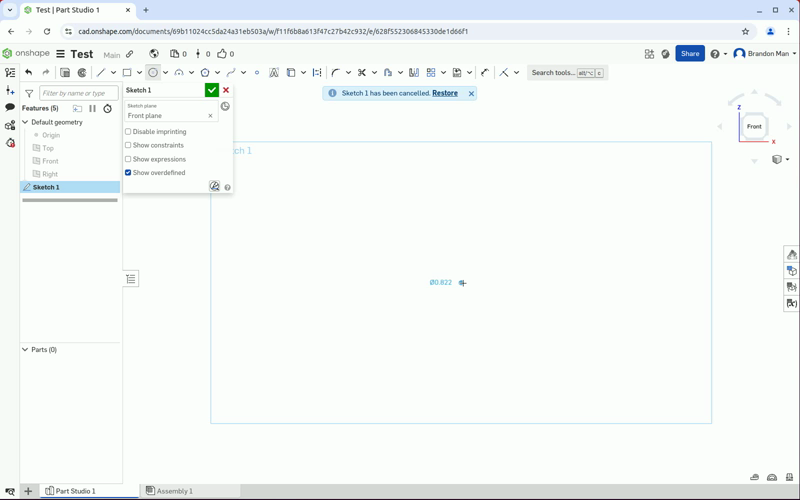
scroll(6)
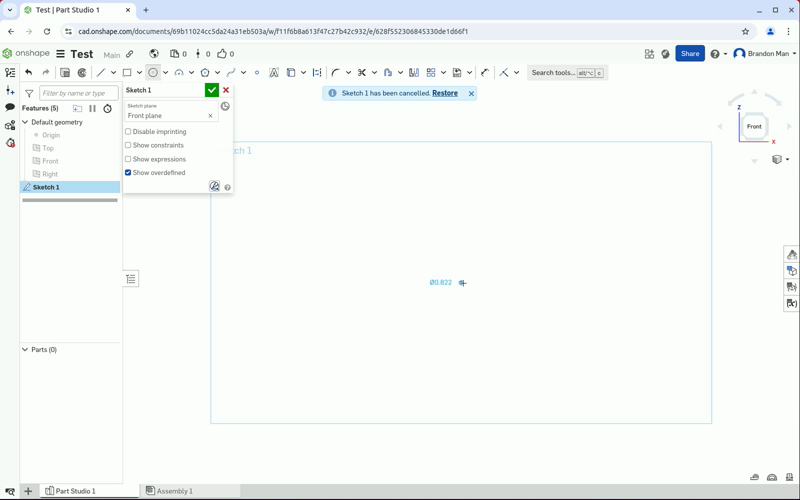
scroll(6)
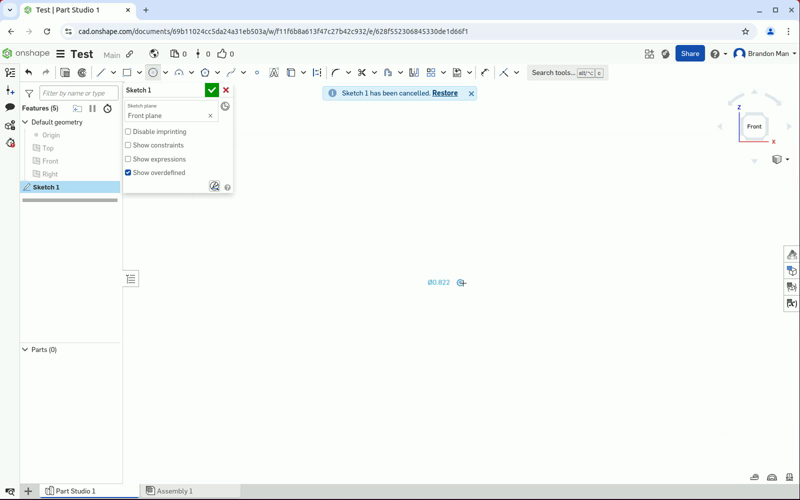
scroll(6)
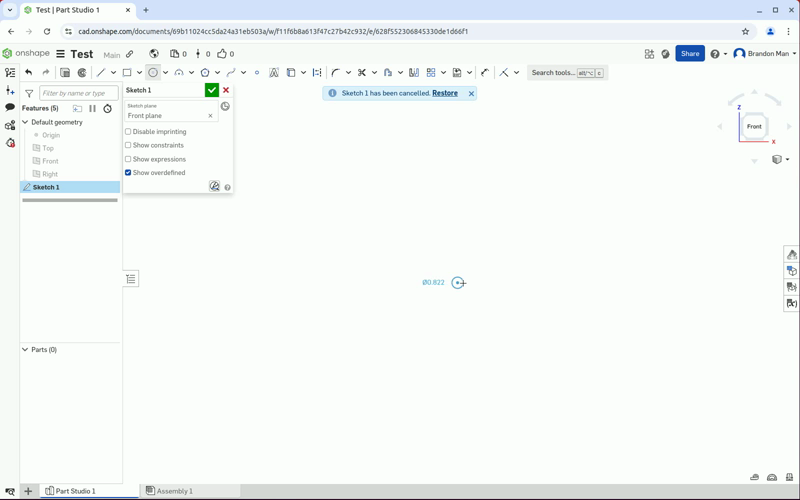
scroll(6)
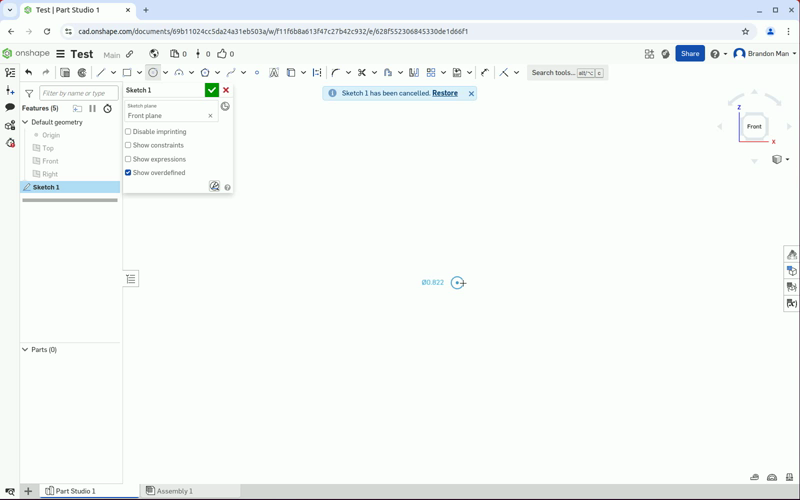
scroll(6)
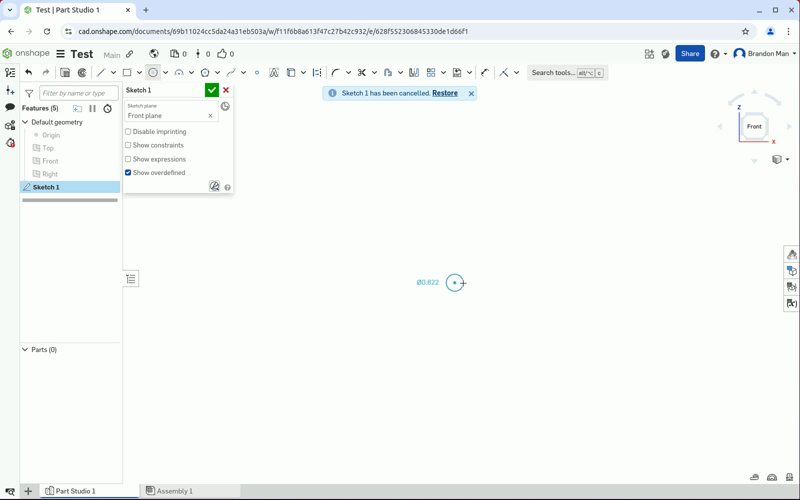
scroll(6)
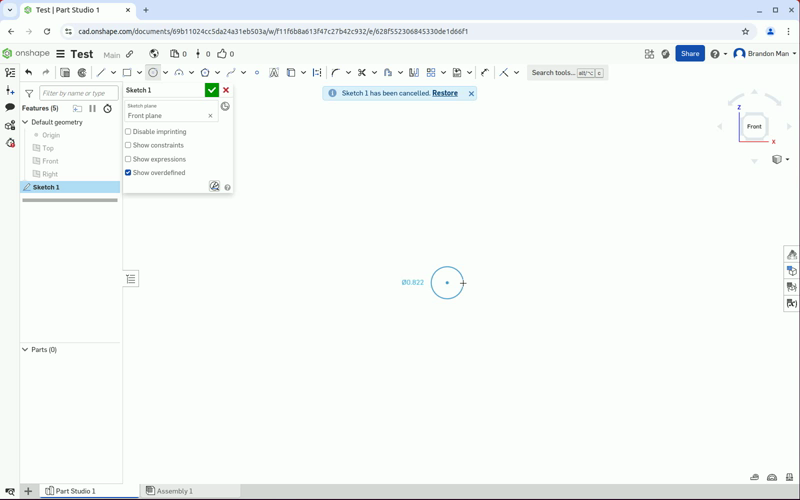
scroll(6)
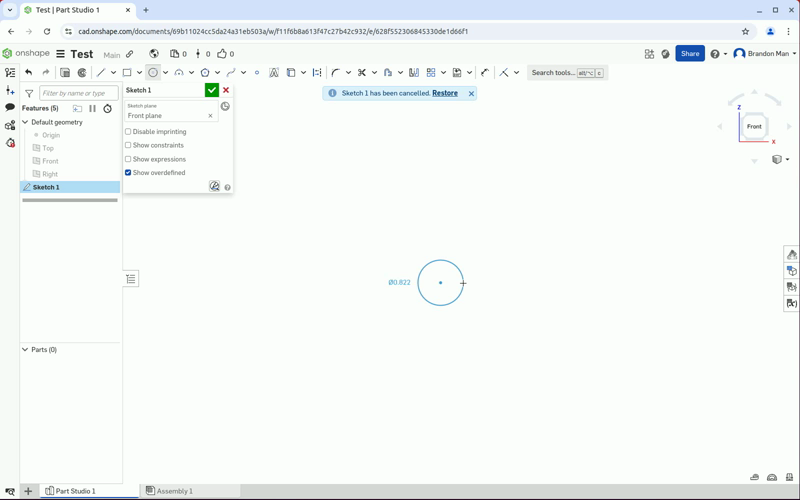
click(463, 282)
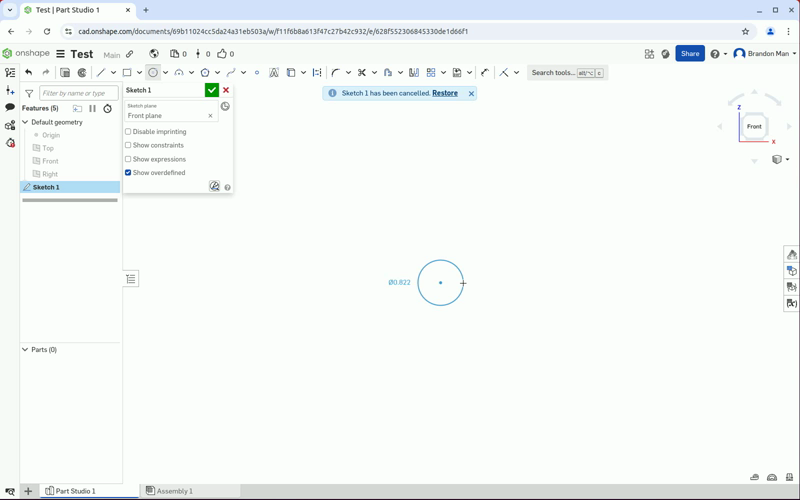
scroll(-6)
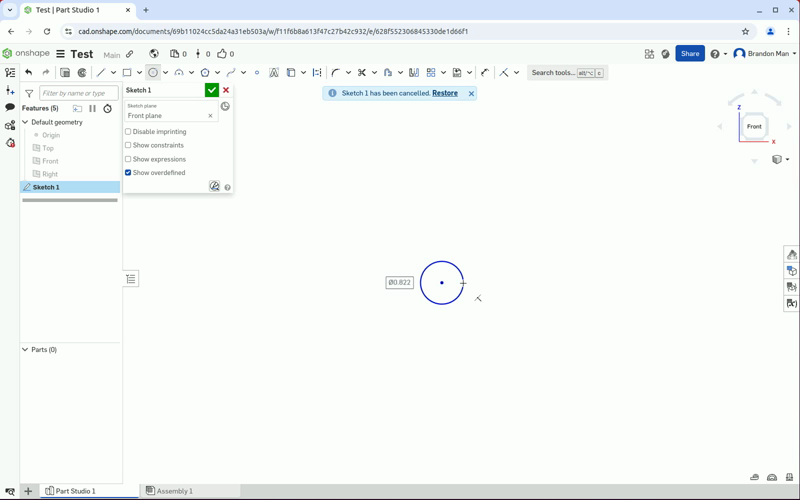
scroll(-6)
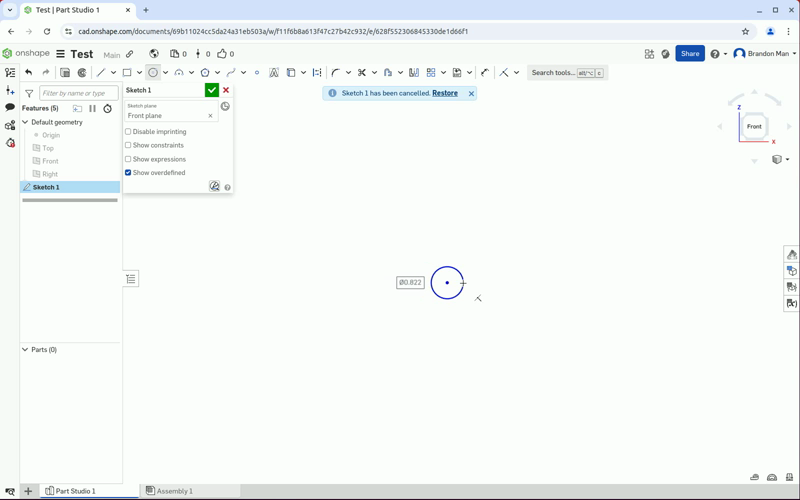
scroll(-6)
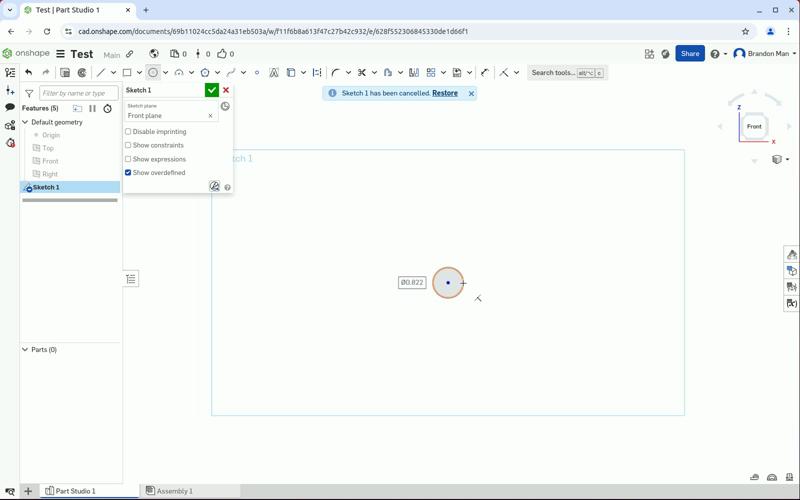
scroll(-6)
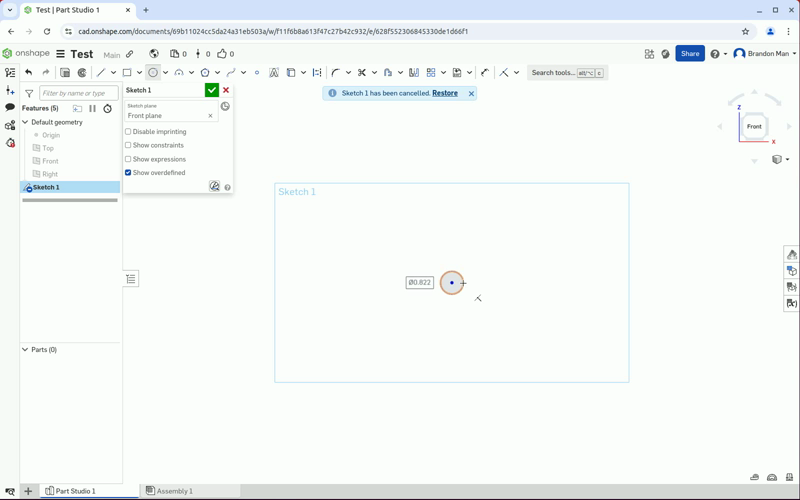
scroll(-6)
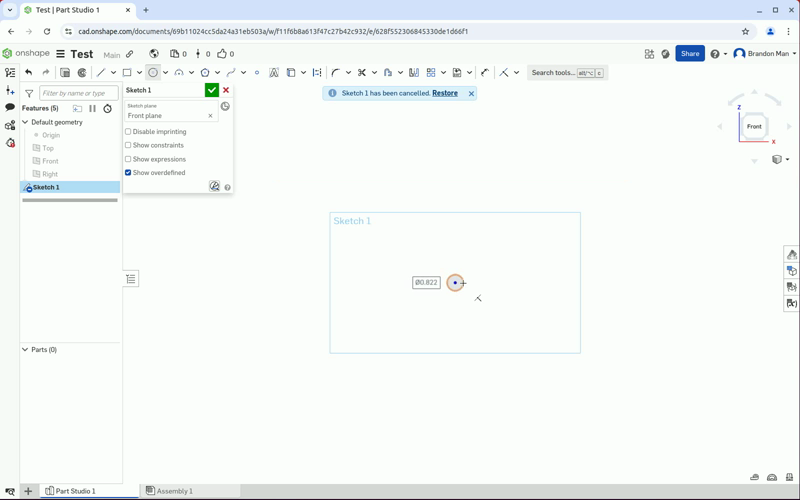
scroll(-6)
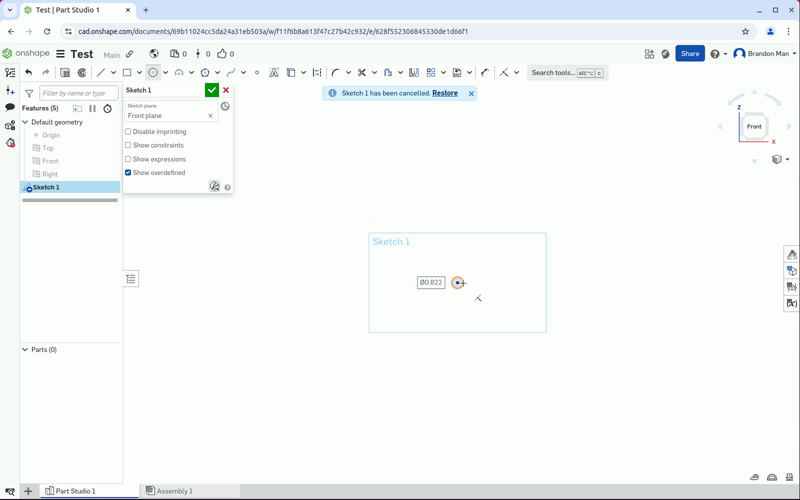
scroll(-6)
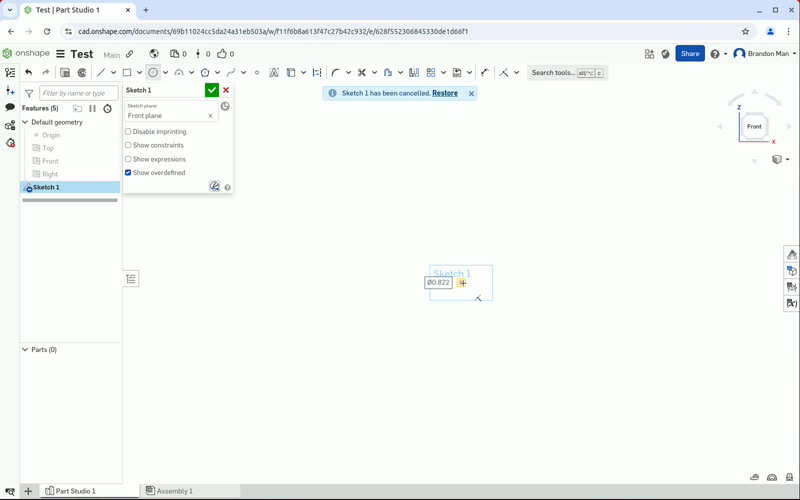
key(esc)
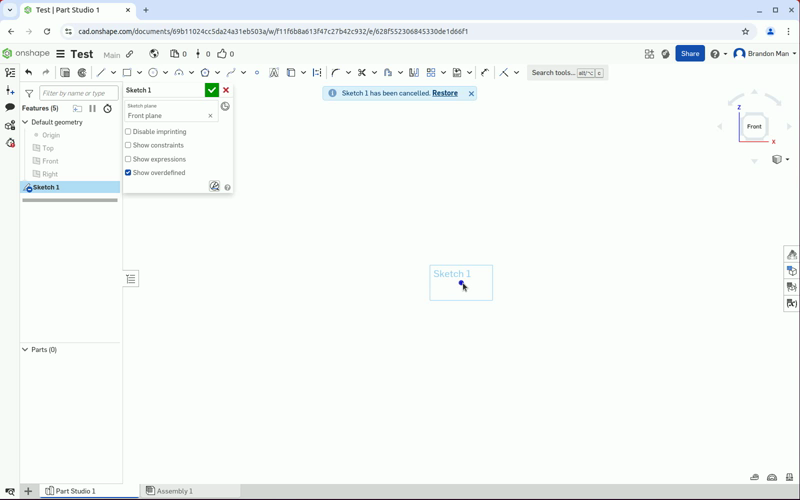
key(c)
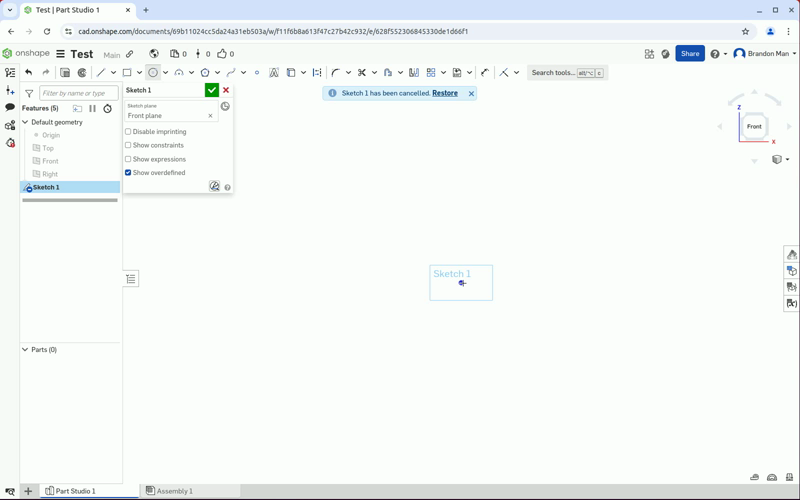
key_down(shift)
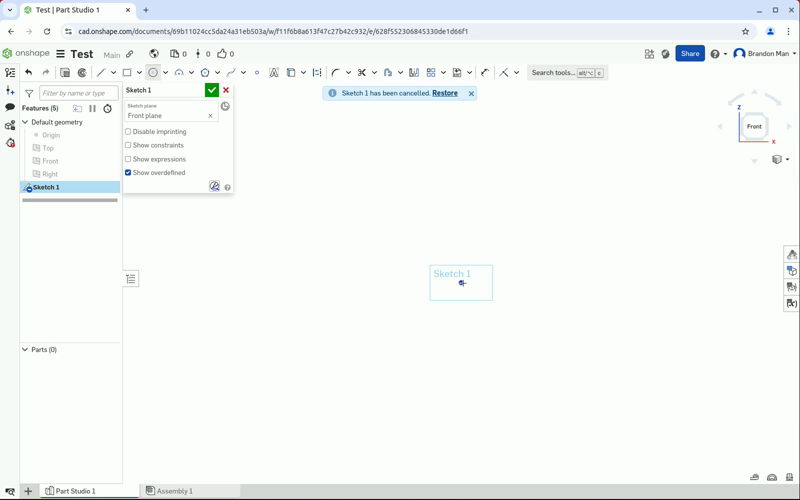
mouse_move(461, 282)
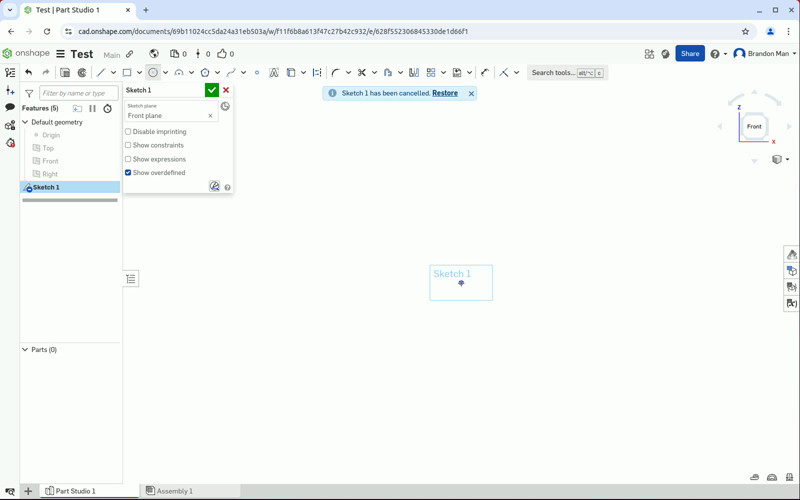
scroll(6)
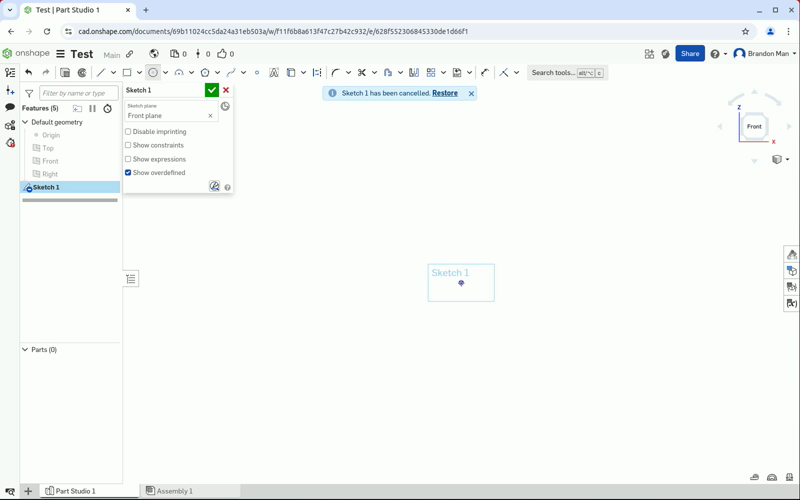
scroll(6)
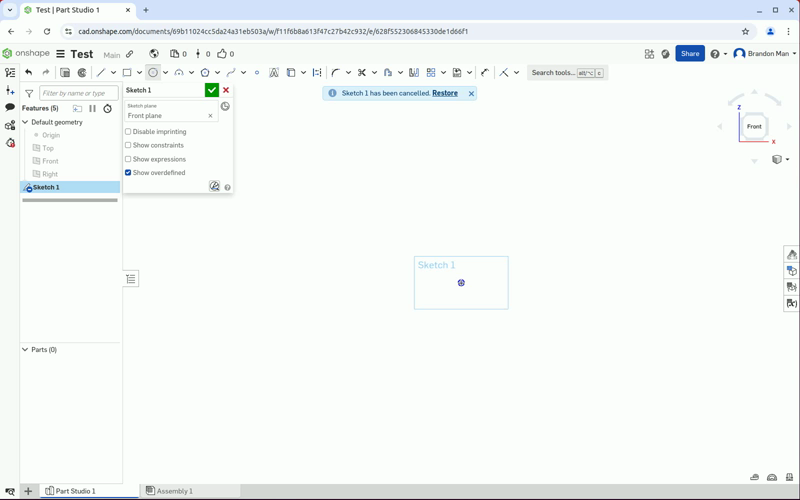
scroll(6)
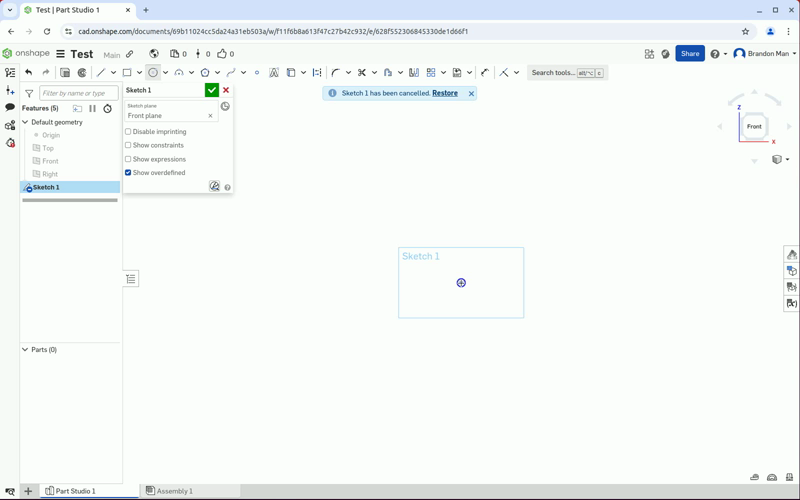
scroll(6)
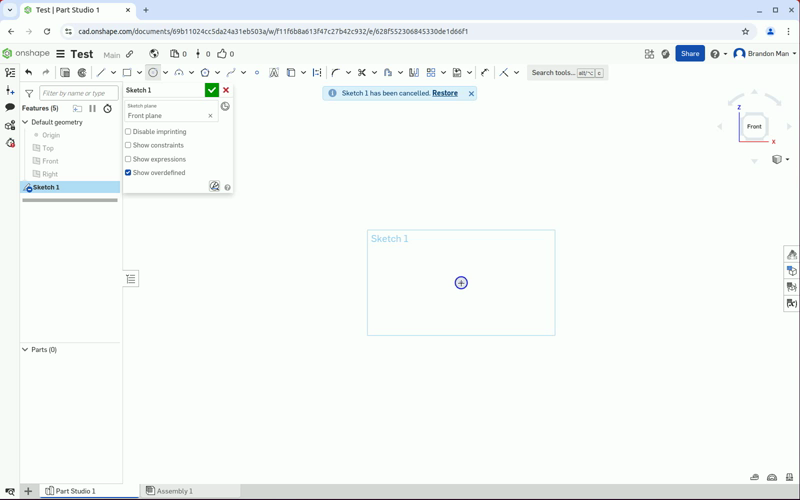
scroll(6)
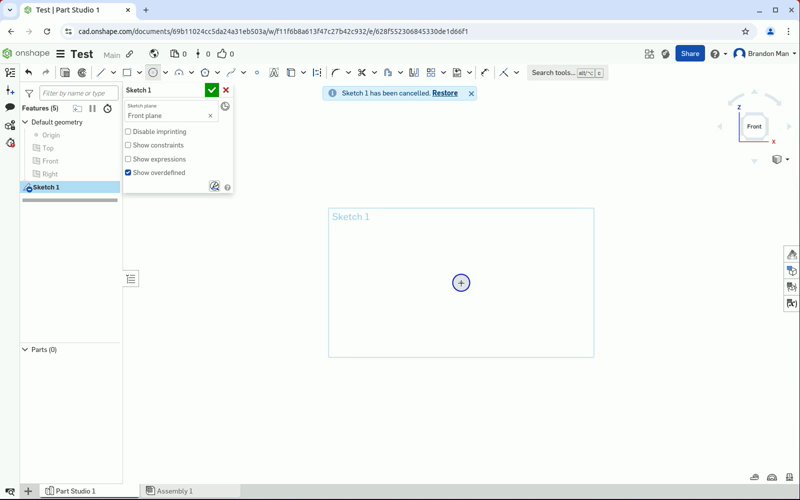
scroll(6)
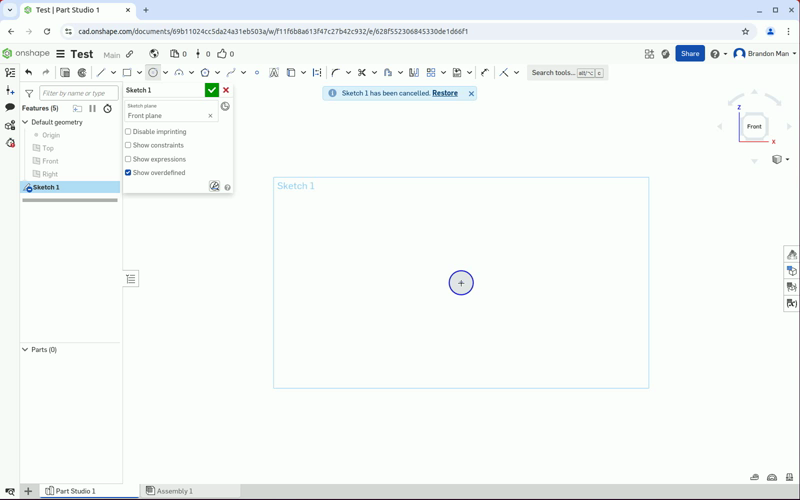
scroll(6)
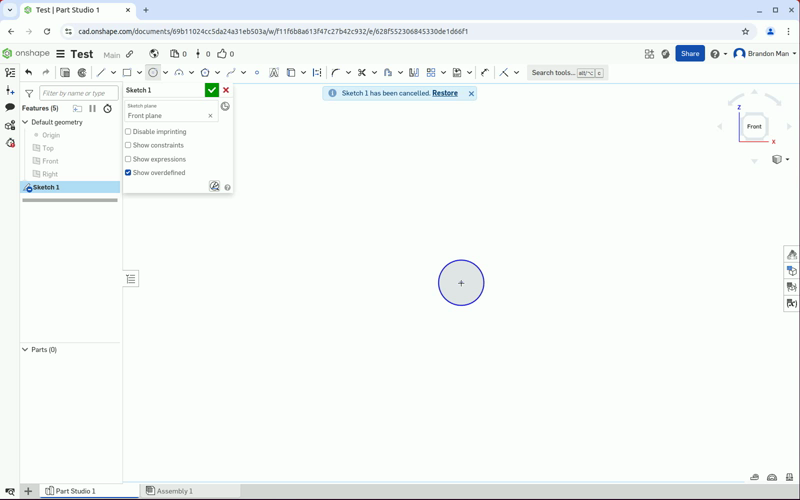
click(461, 282)
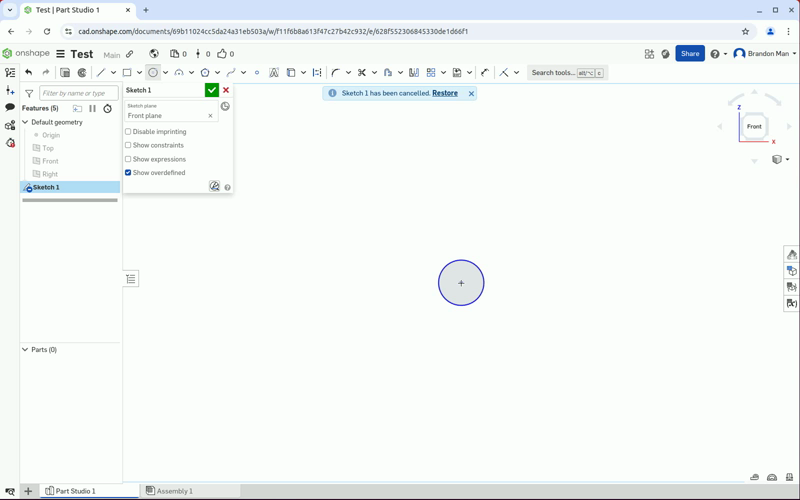
scroll(-6)
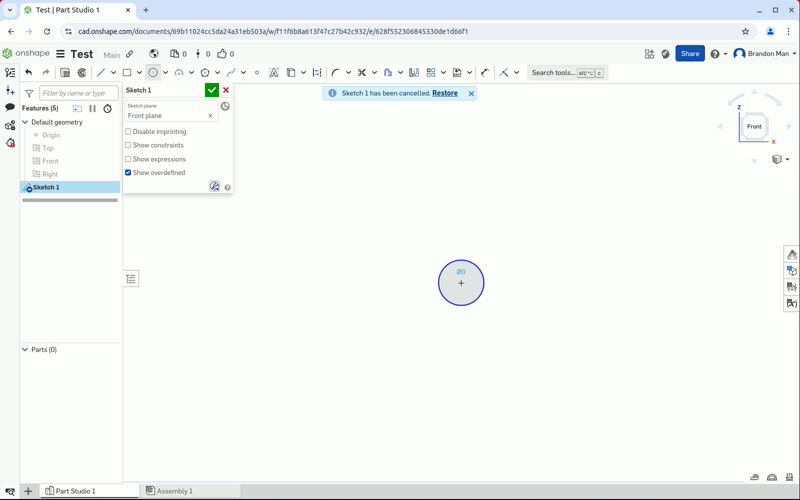
scroll(-6)
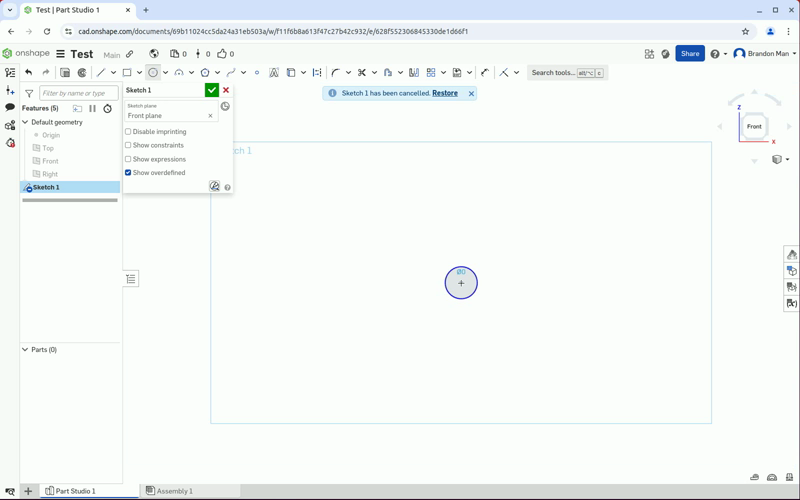
scroll(-6)
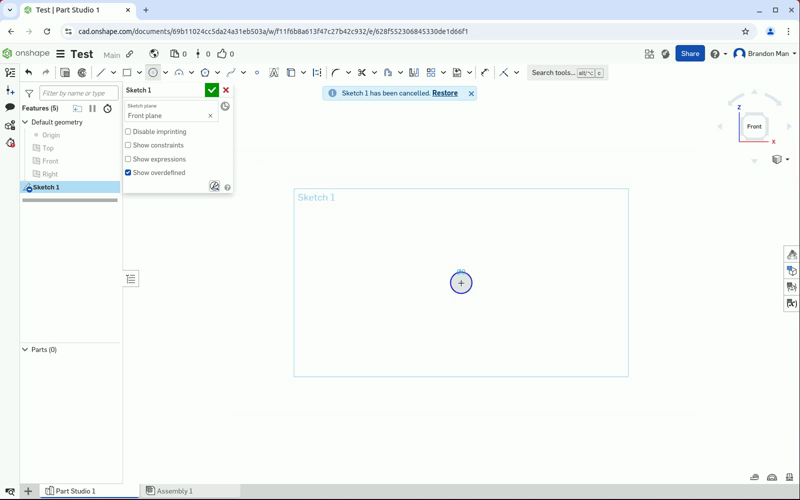
scroll(-6)
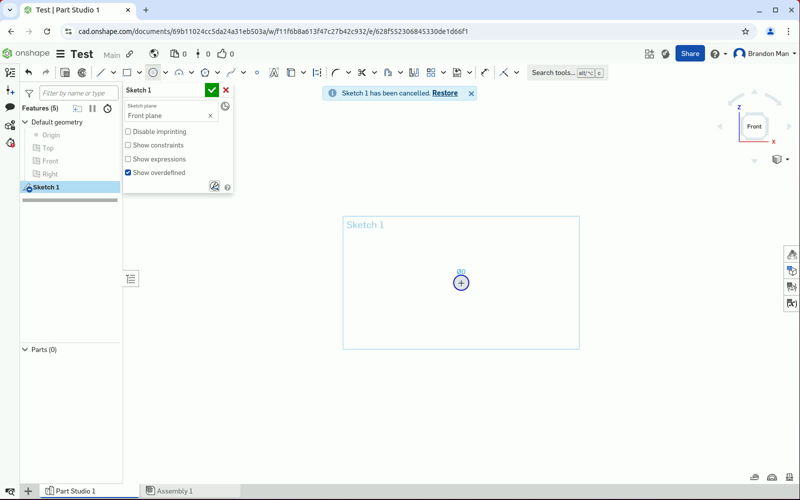
scroll(-6)
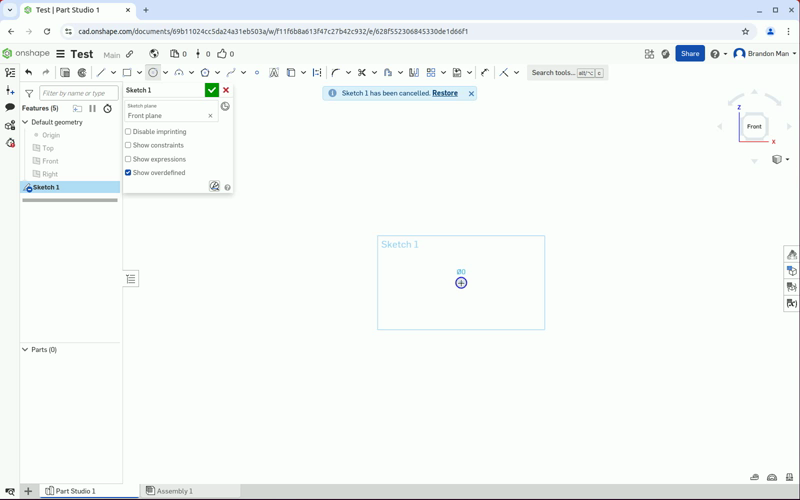
scroll(-6)
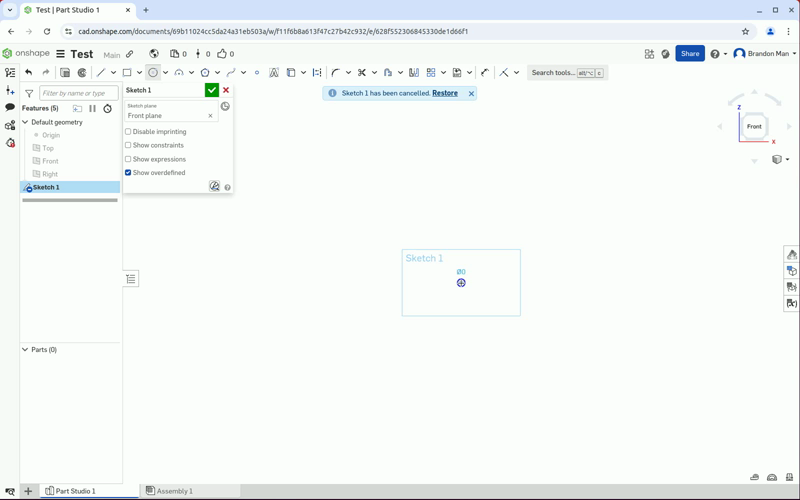
scroll(-6)
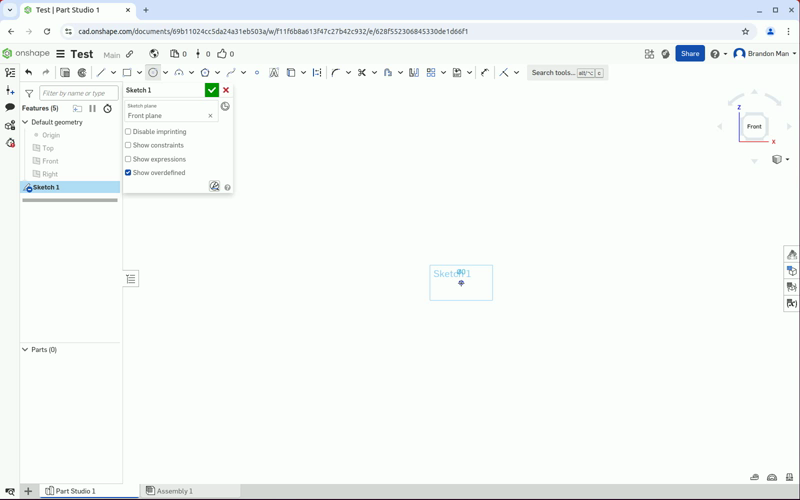
key_up(shift)
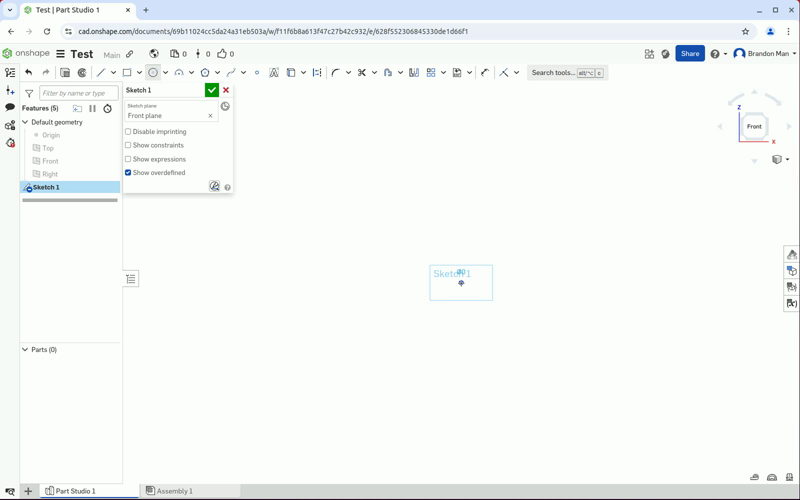
mouse_move(462, 282)
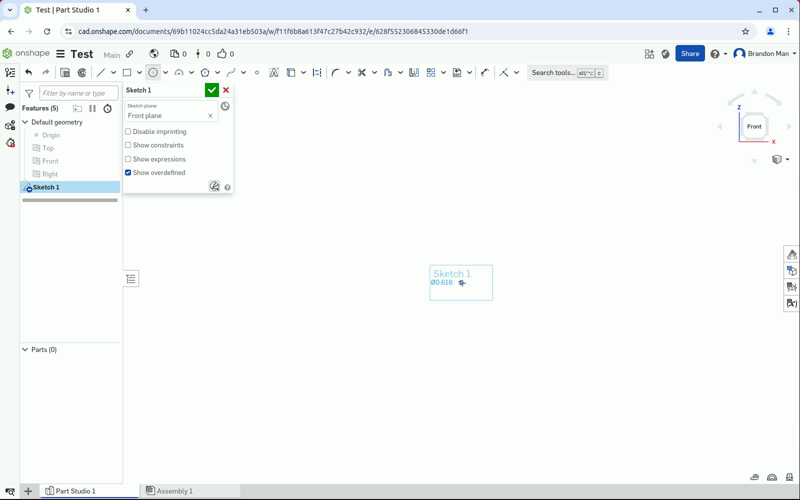
scroll(6)
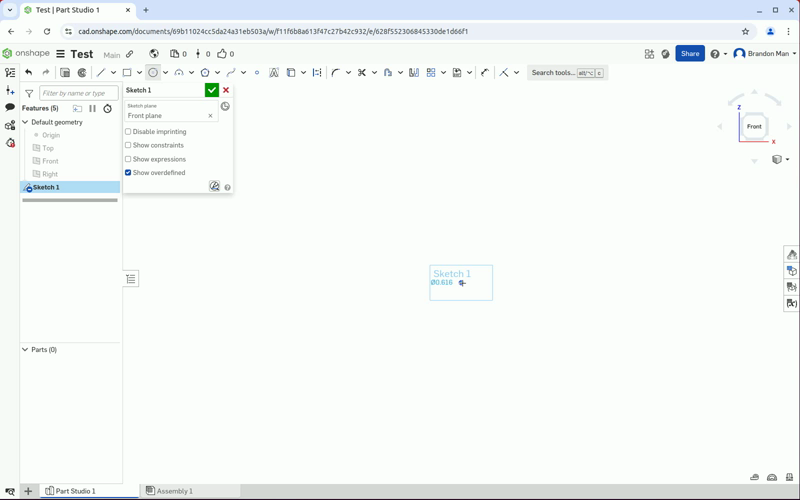
scroll(6)
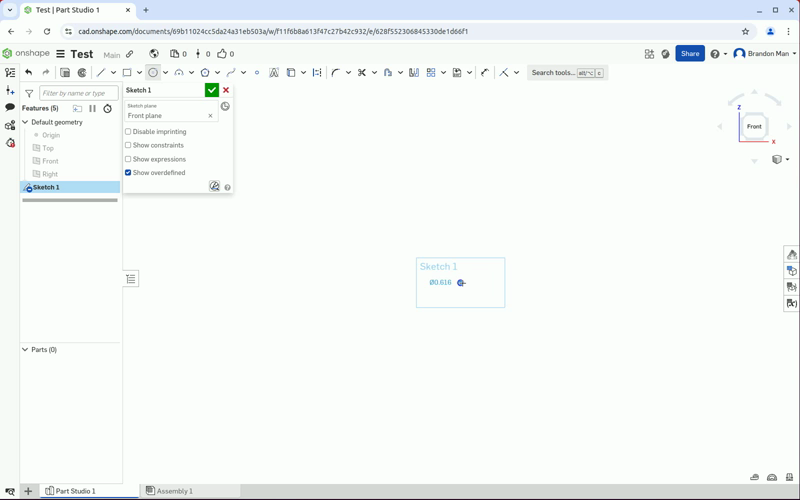
scroll(6)
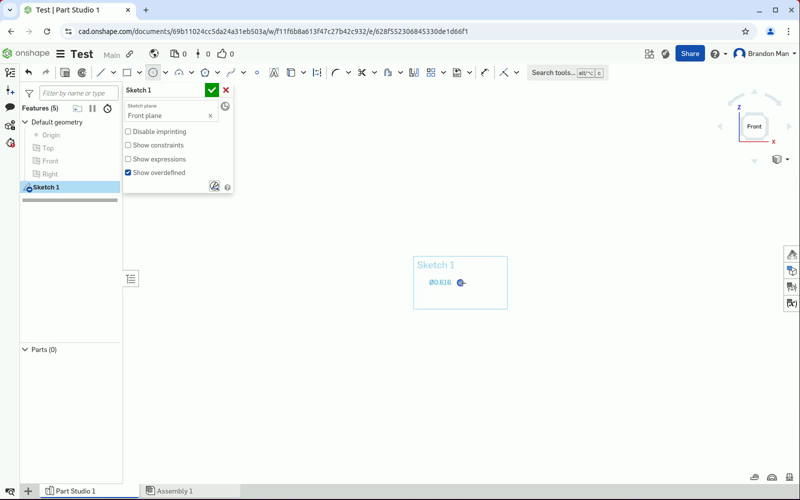
scroll(6)
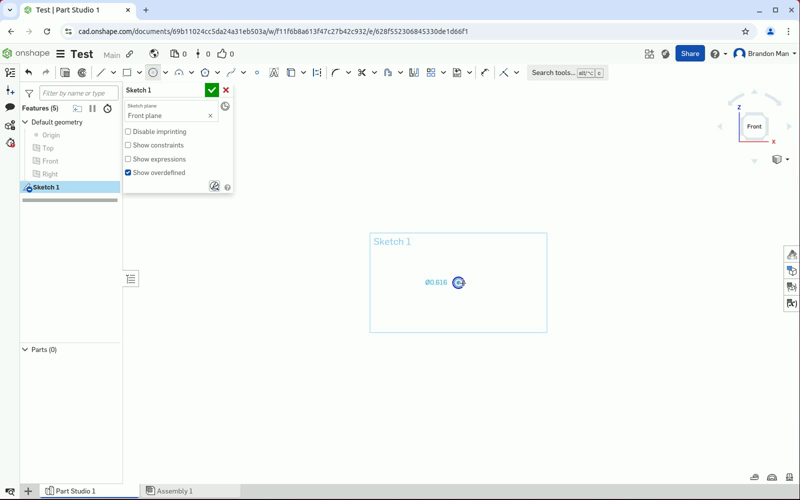
scroll(6)
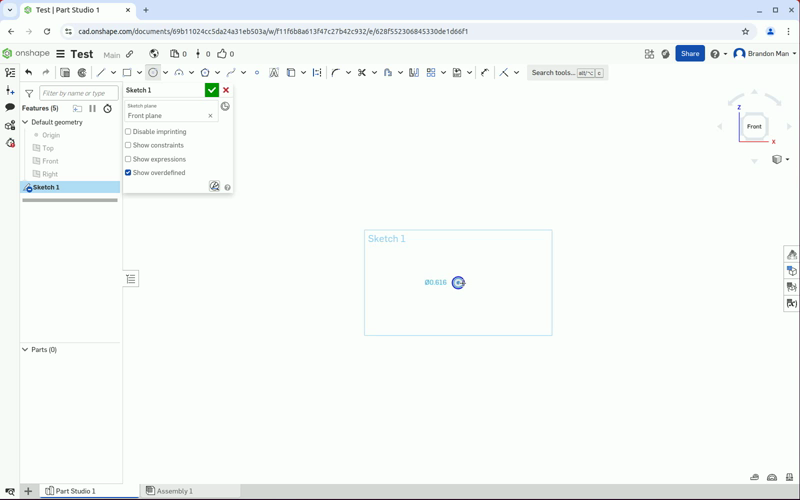
scroll(6)
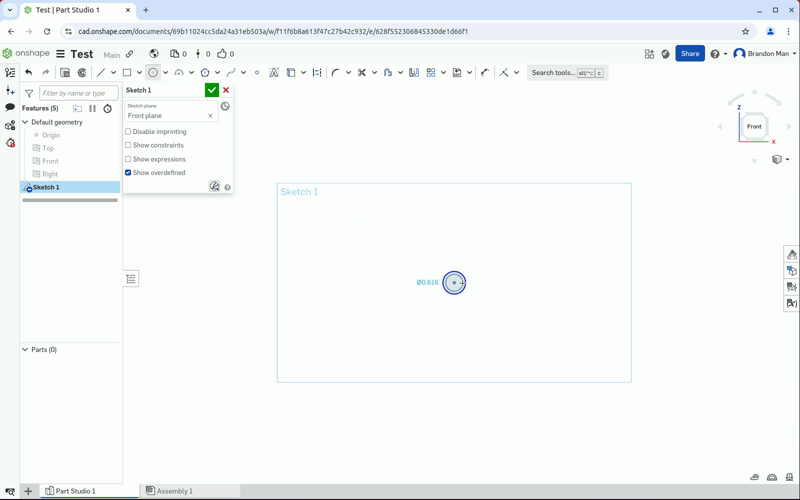
scroll(6)
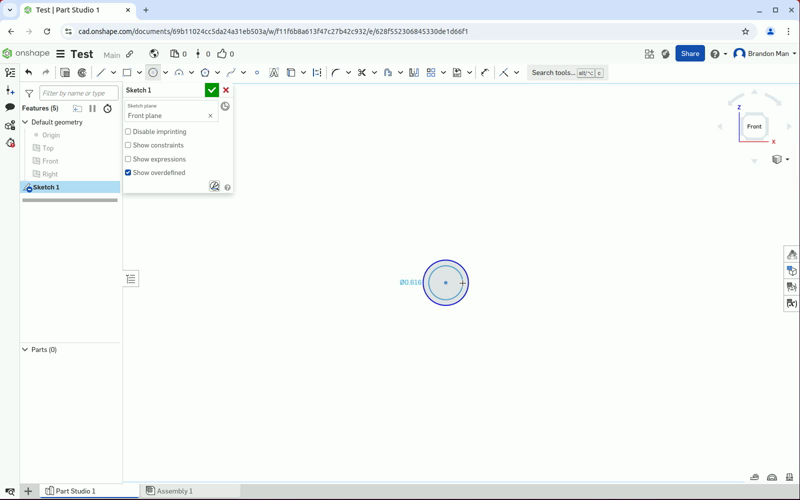
click(462, 282)
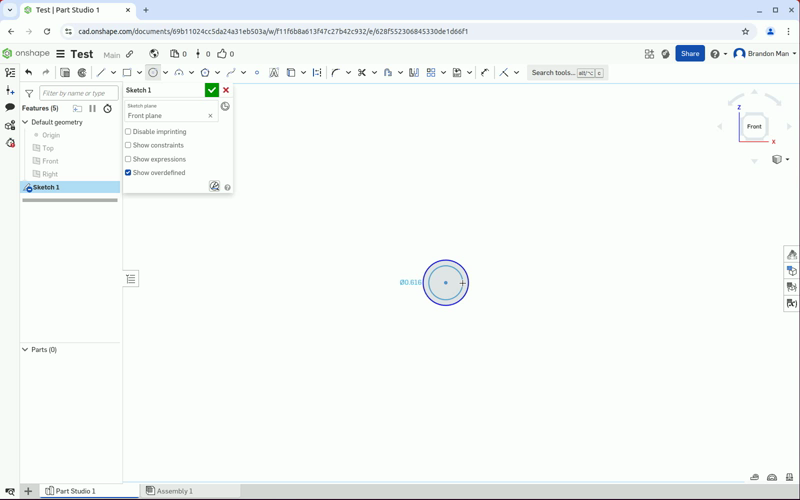
scroll(-6)
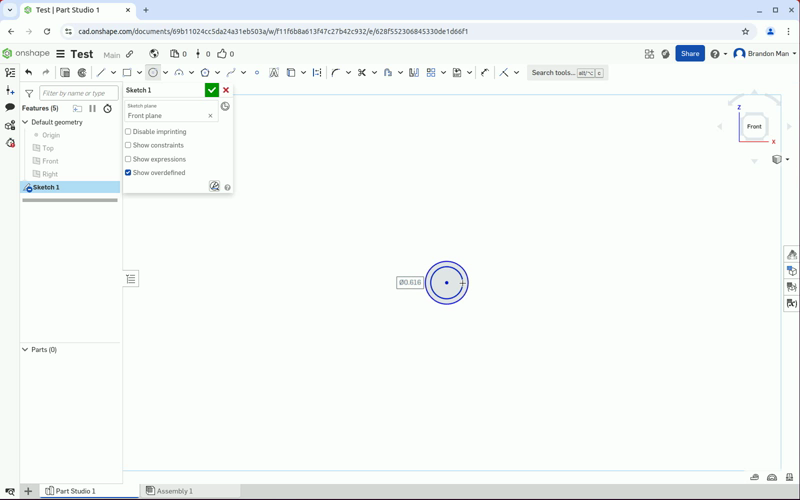
scroll(-6)
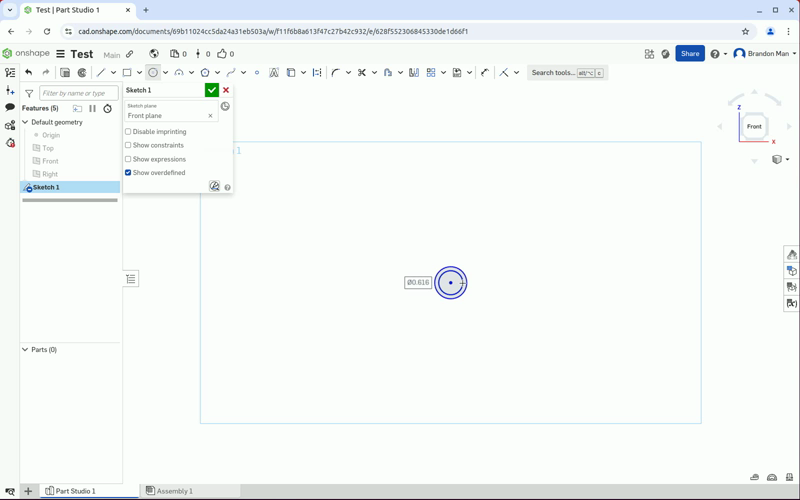
scroll(-6)
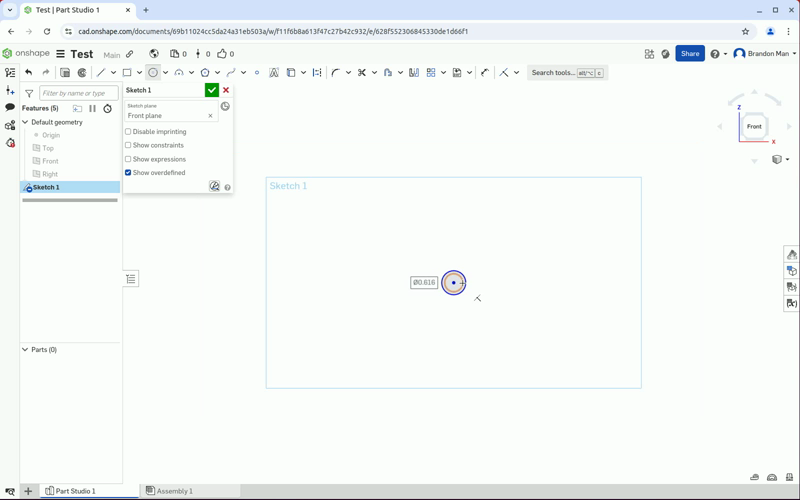
scroll(-6)
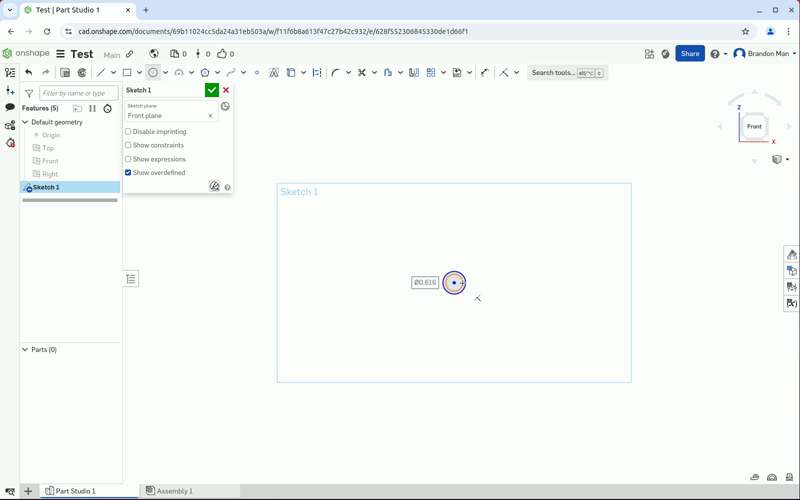
scroll(-6)
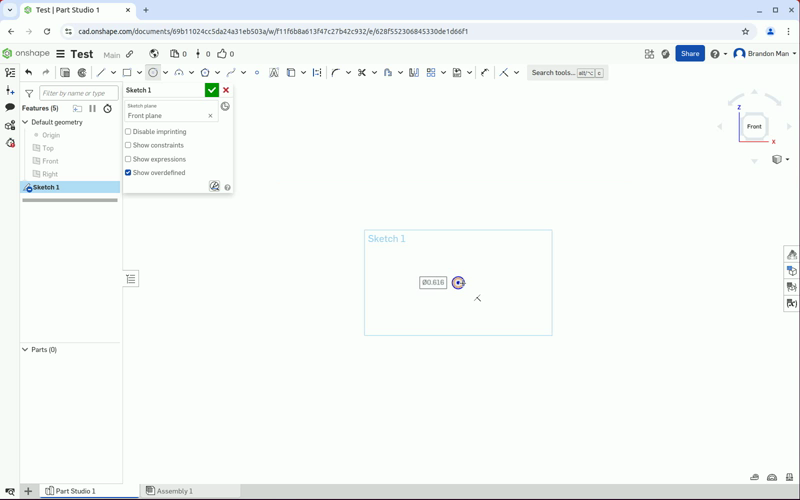
scroll(-6)
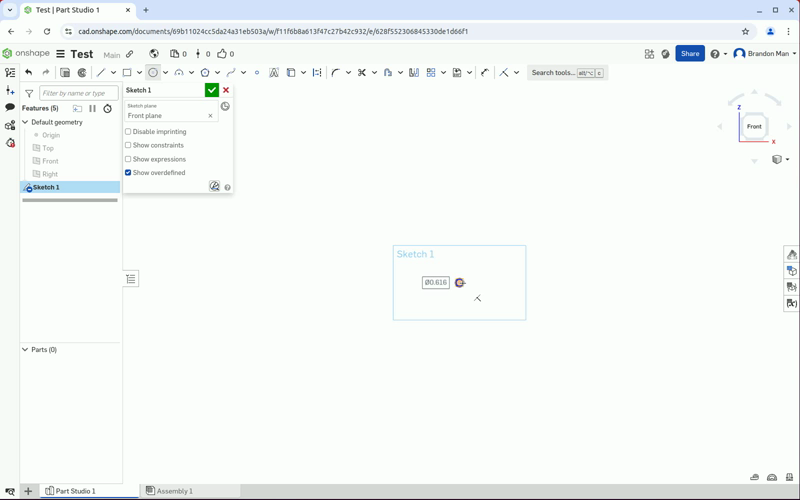
scroll(-6)
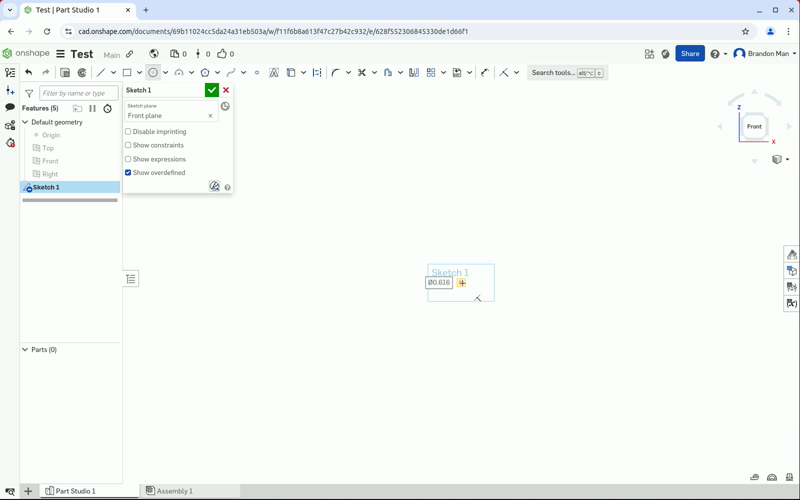
key(esc)
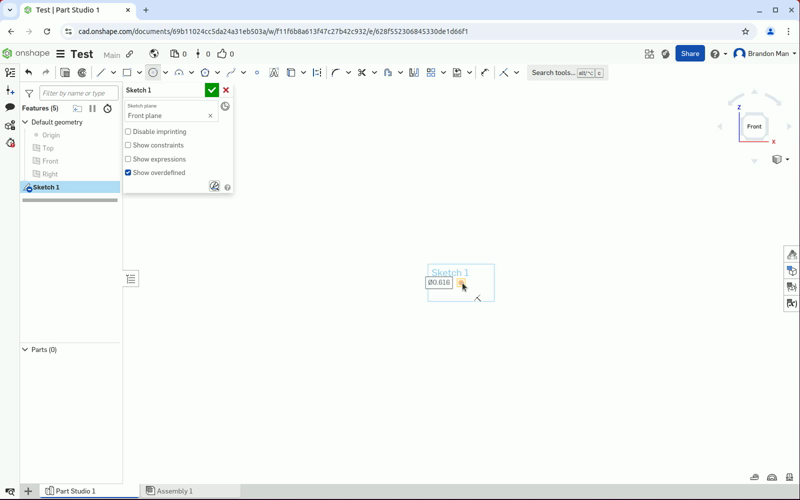
mouse_move(462, 284)
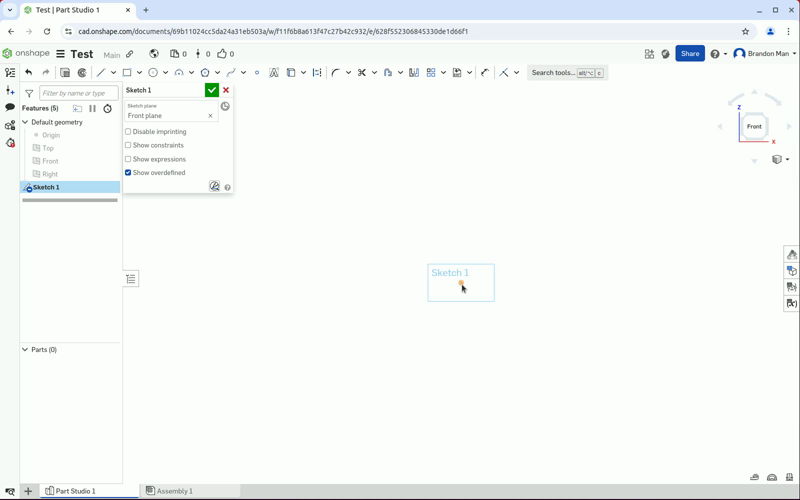
scroll(6)
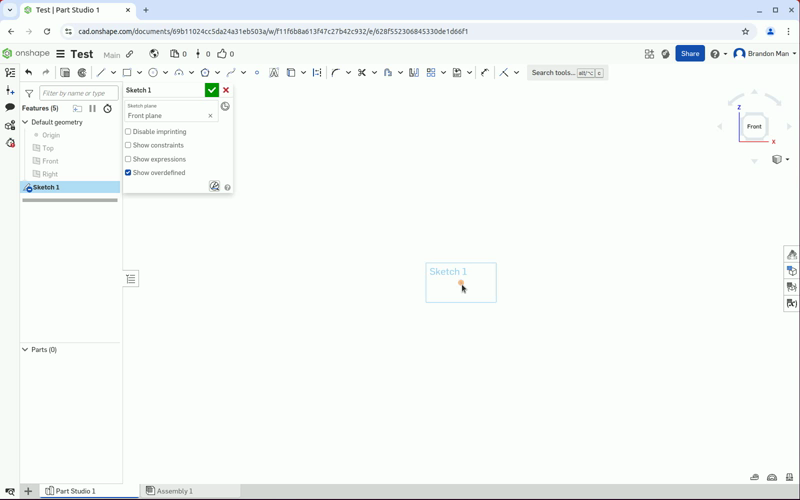
scroll(6)
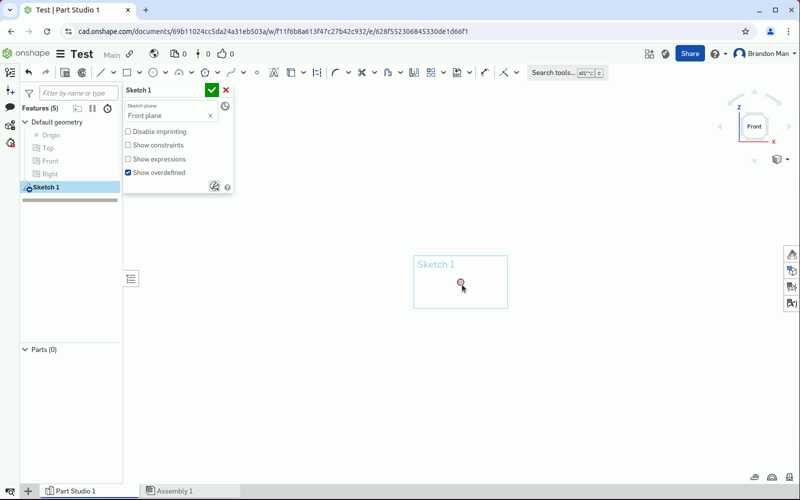
scroll(6)
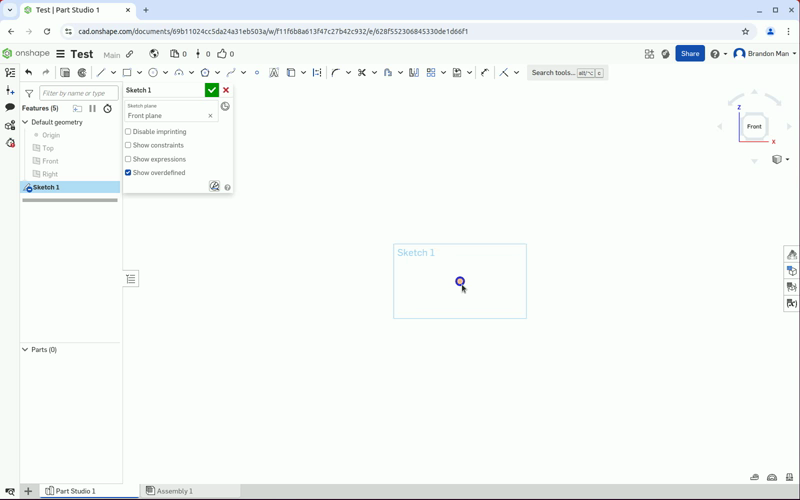
scroll(6)
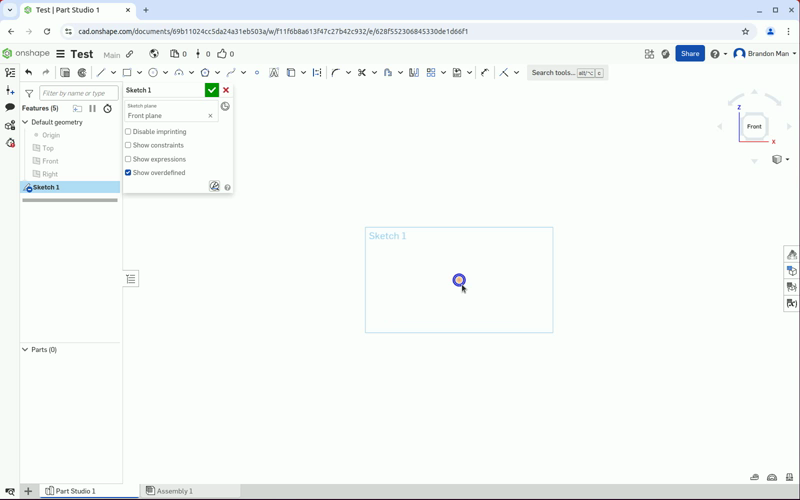
scroll(6)
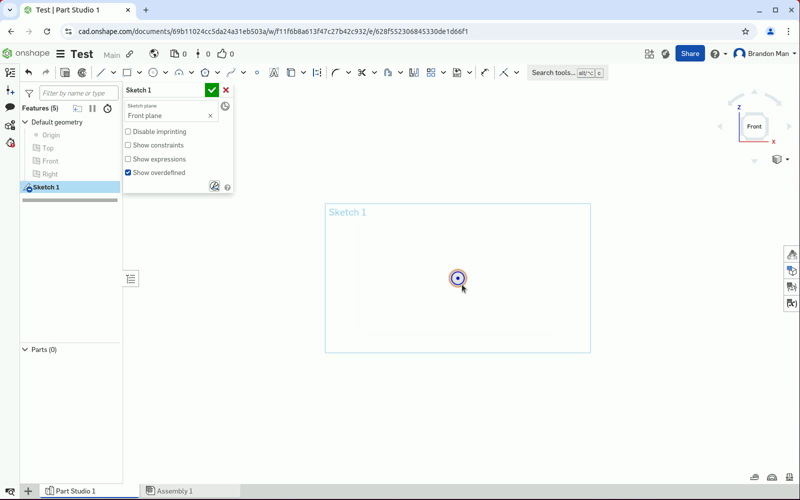
scroll(6)
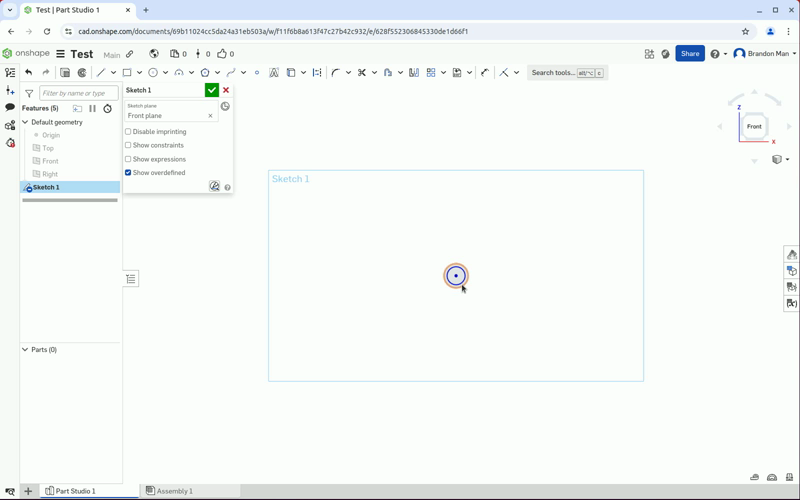
scroll(6)
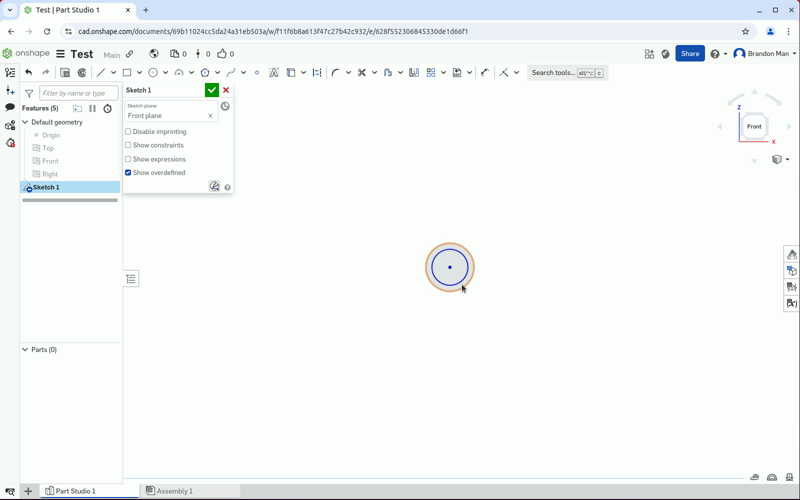
click(462, 284)
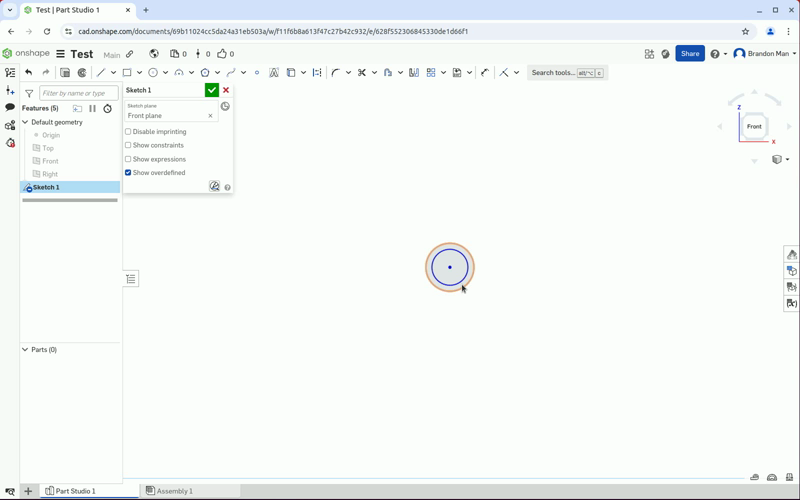
scroll(-6)
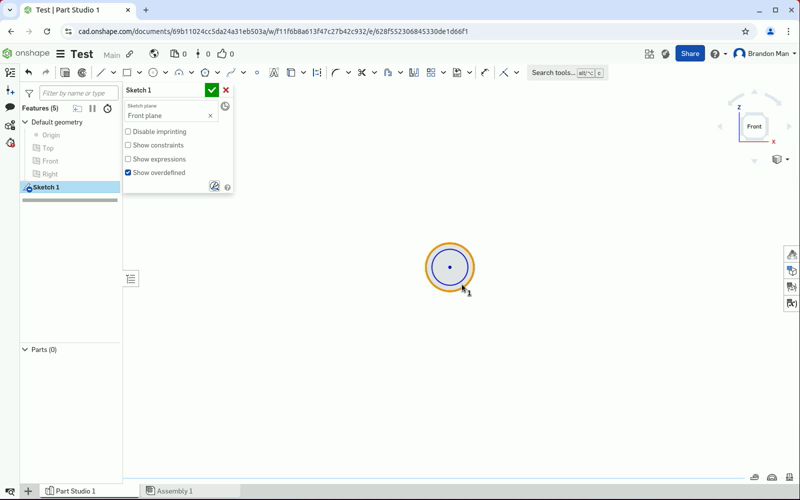
scroll(-6)
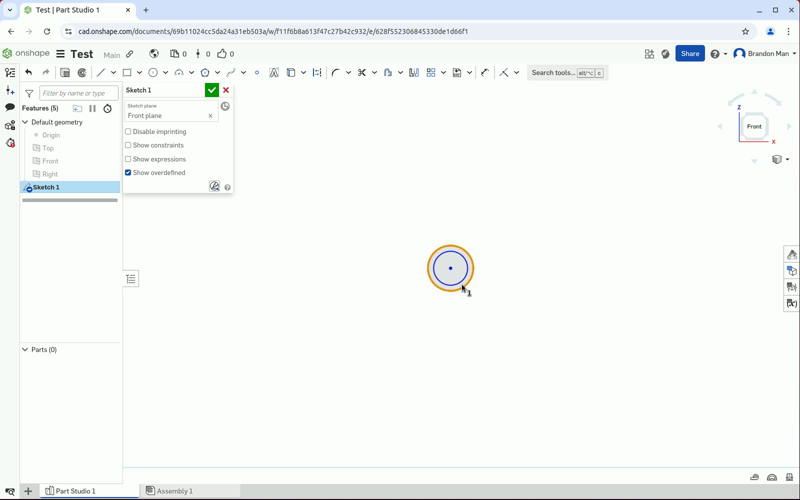
scroll(-6)
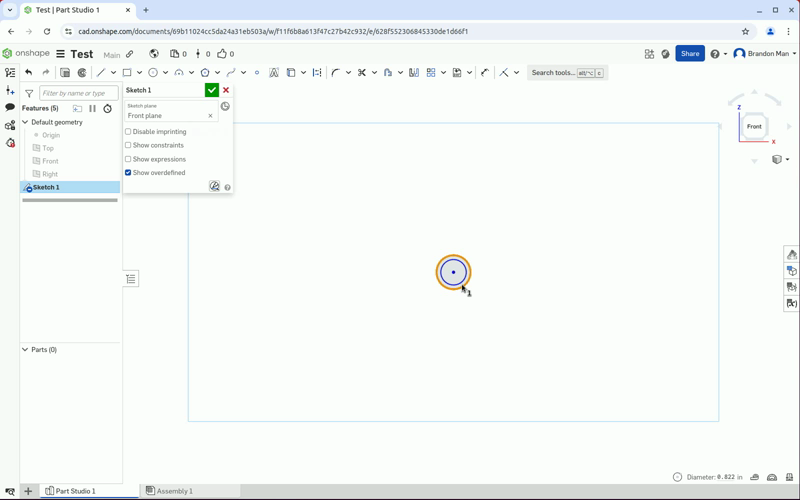
scroll(-6)
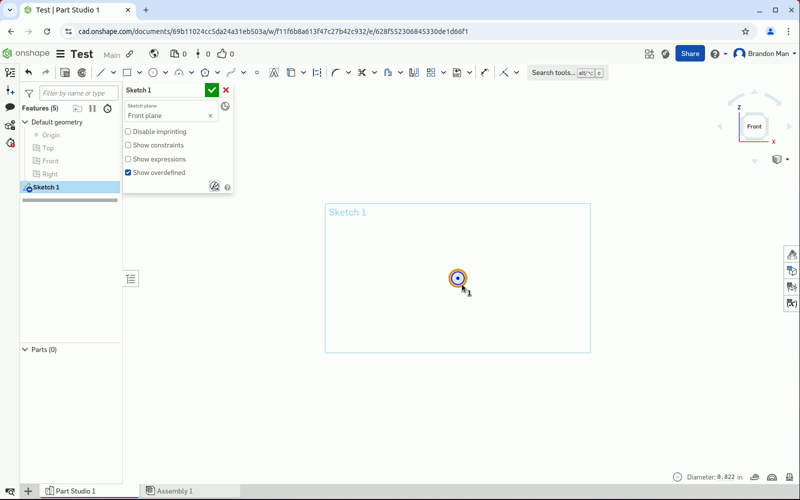
scroll(-6)
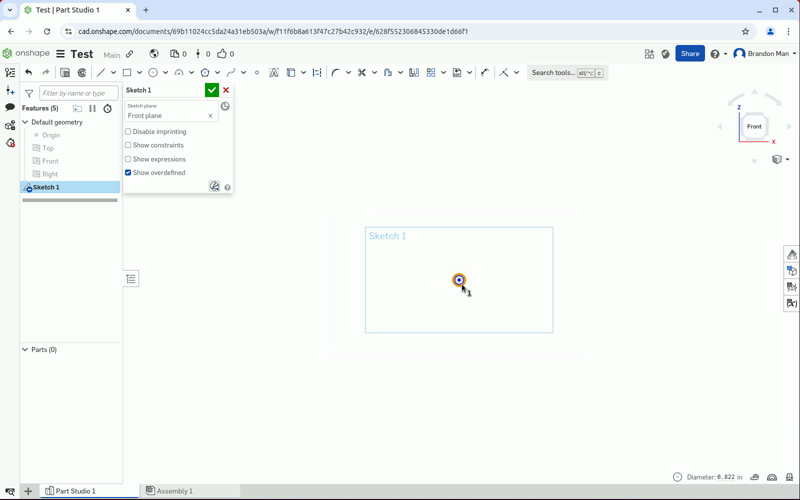
scroll(-6)
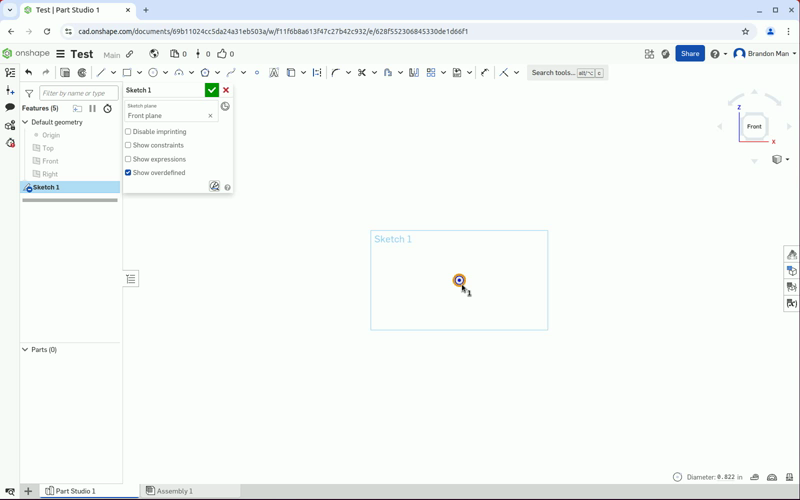
scroll(-6)
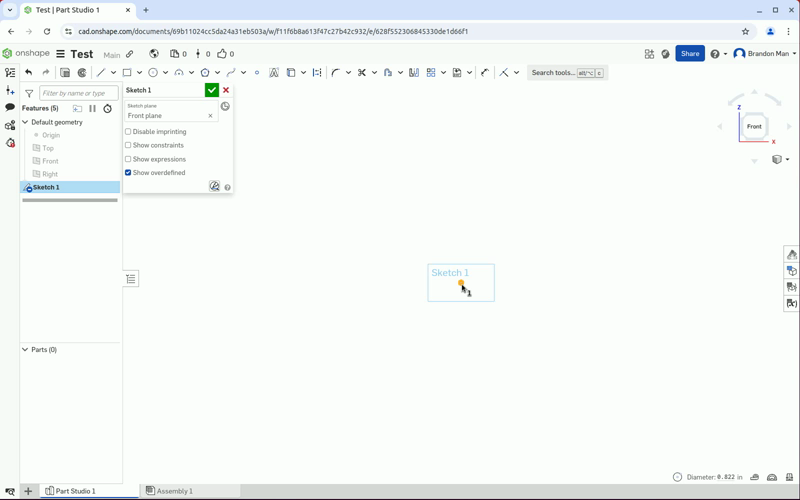
mouse_move(73, 352)
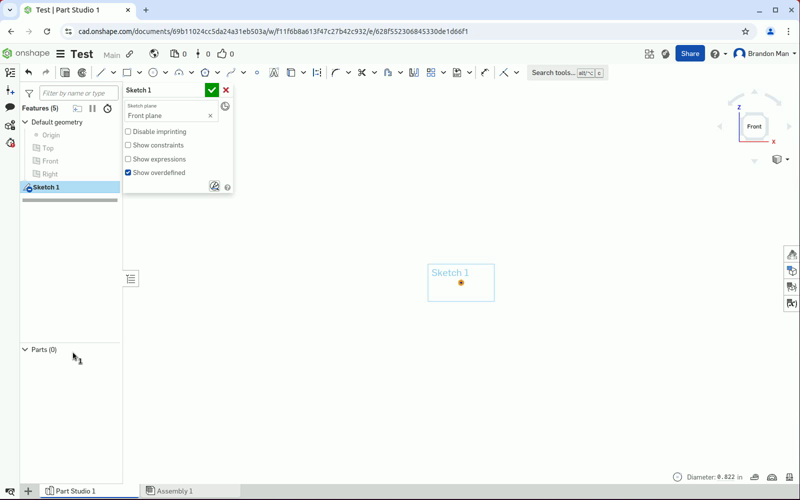
key(shift+y)
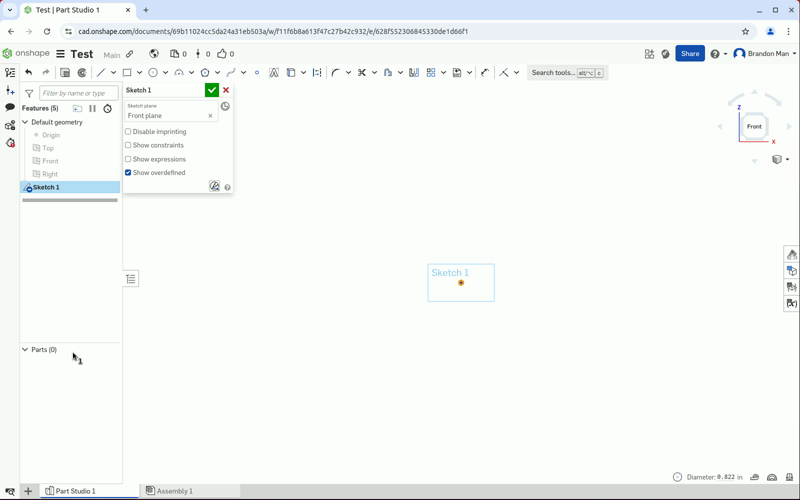
key(shift+e)
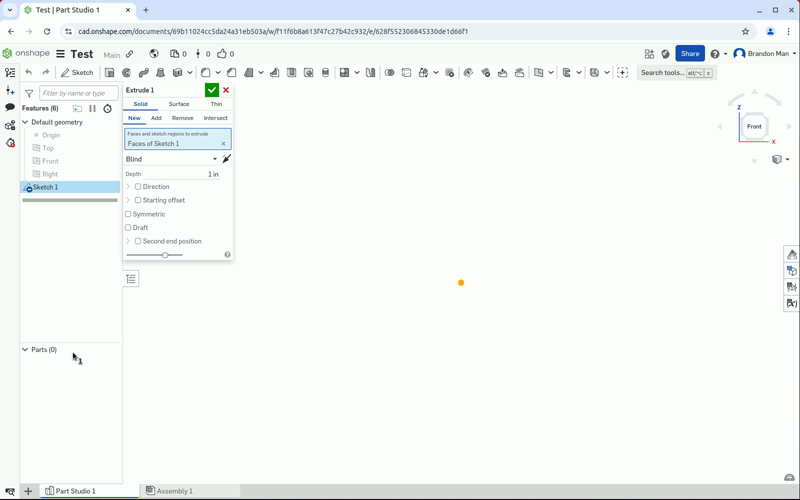
mouse_move(143, 106)
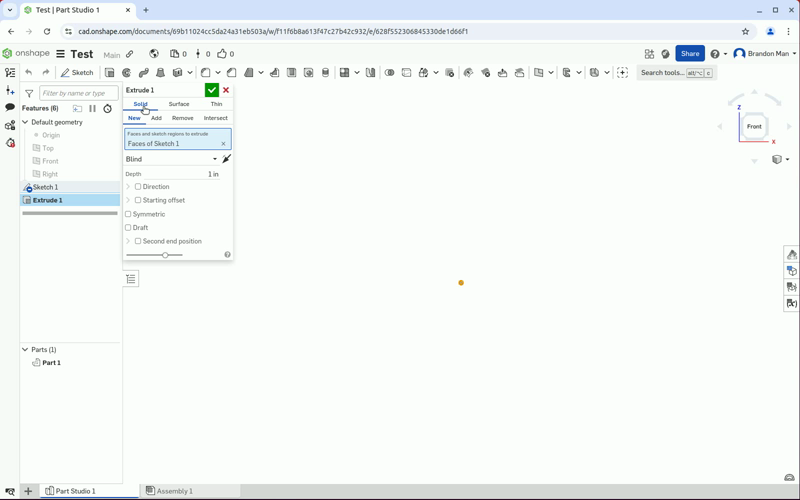
click(143, 106)
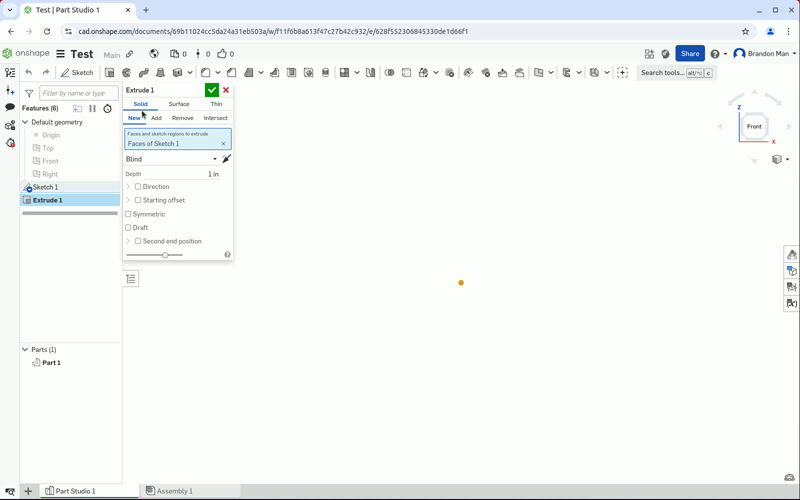
mouse_move(137, 120)
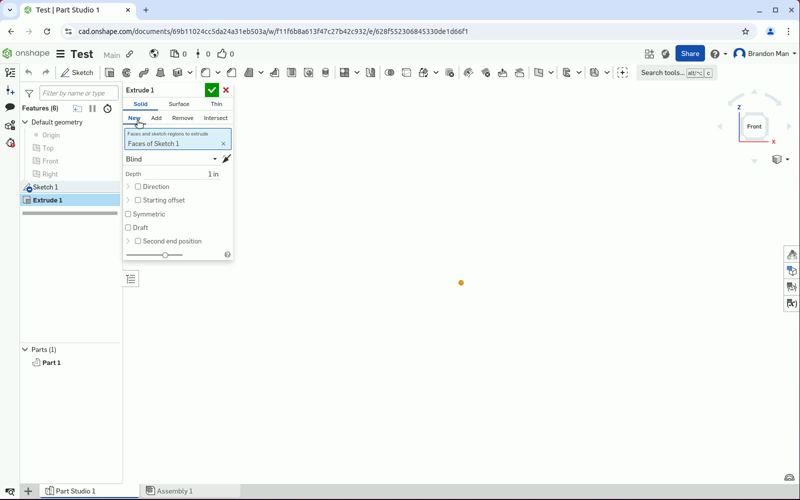
click(137, 120)
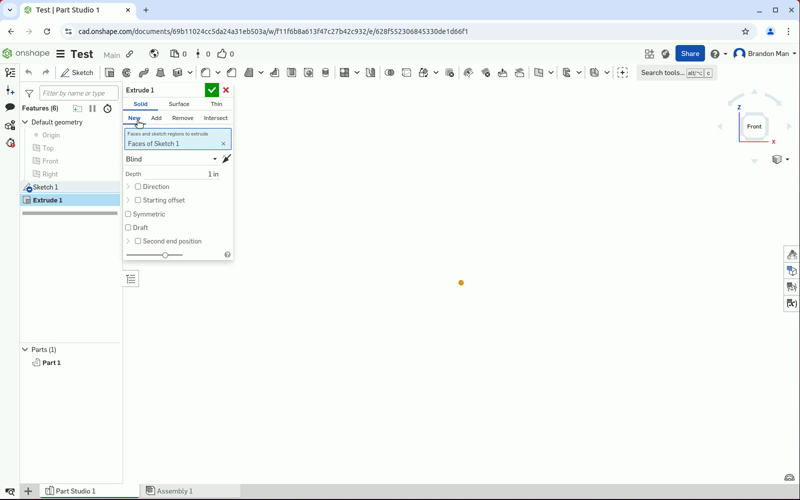
key(tab, 4)
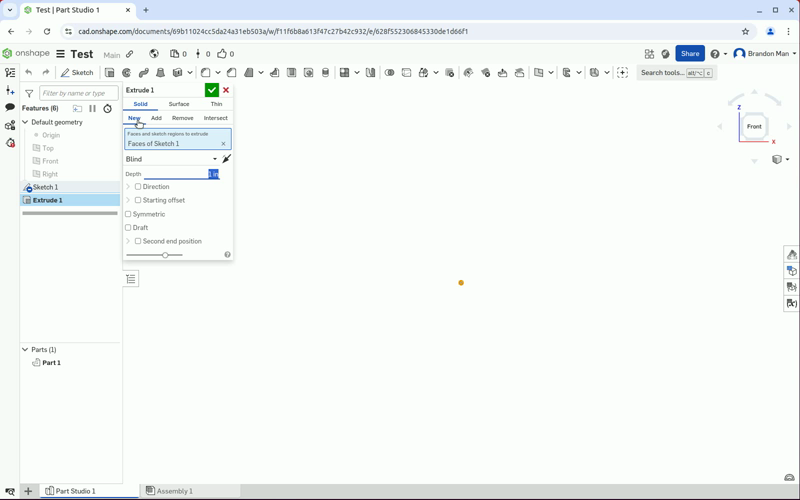
text(23.108)
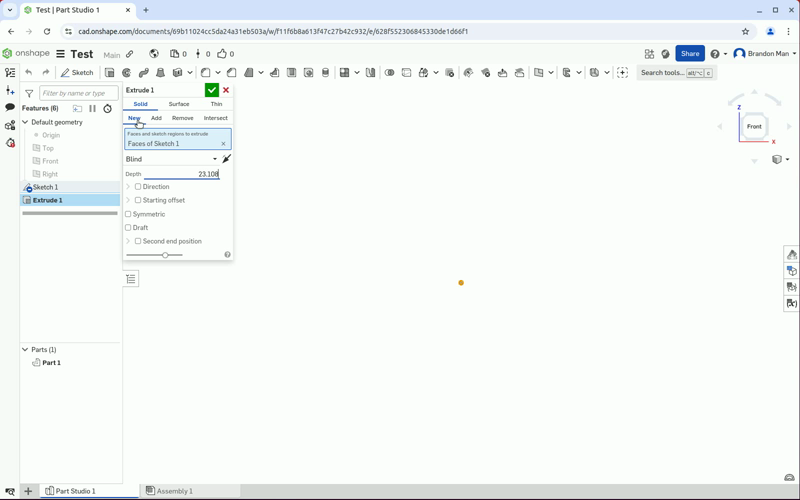
key(enter)
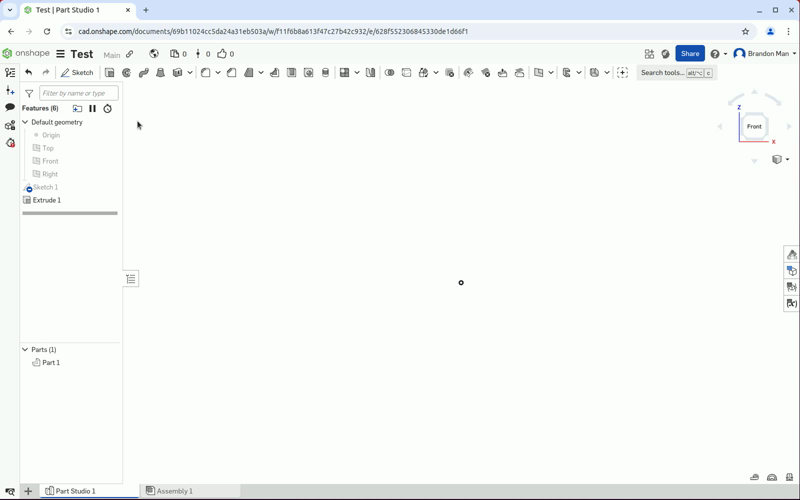
key(shift+h)
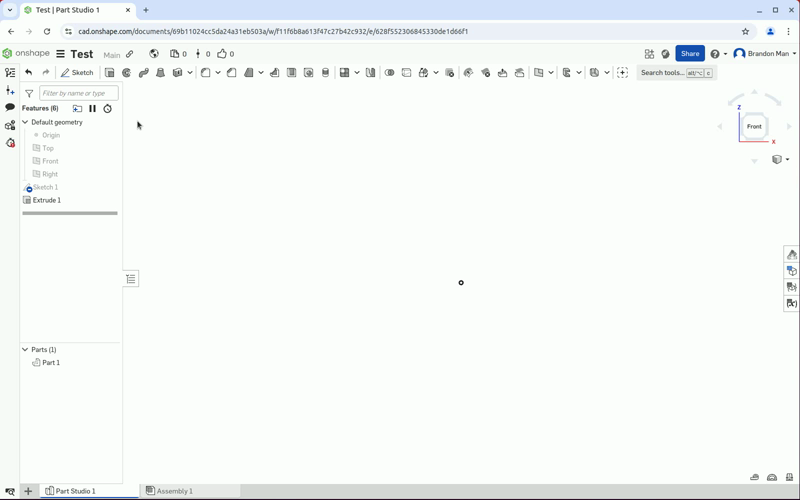
key(shift+h)
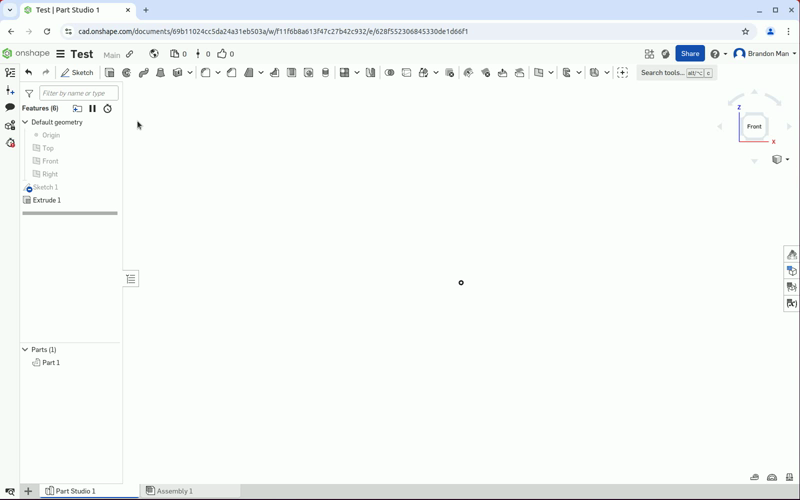
mouse_move(73, 189)
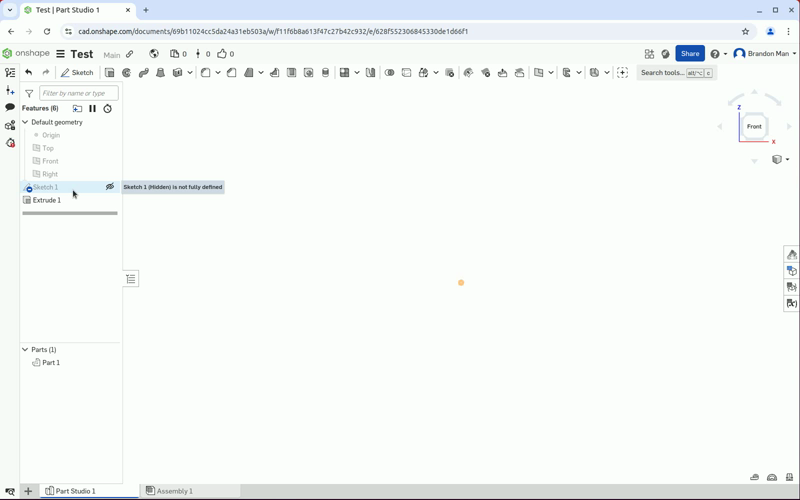
click(73, 189)
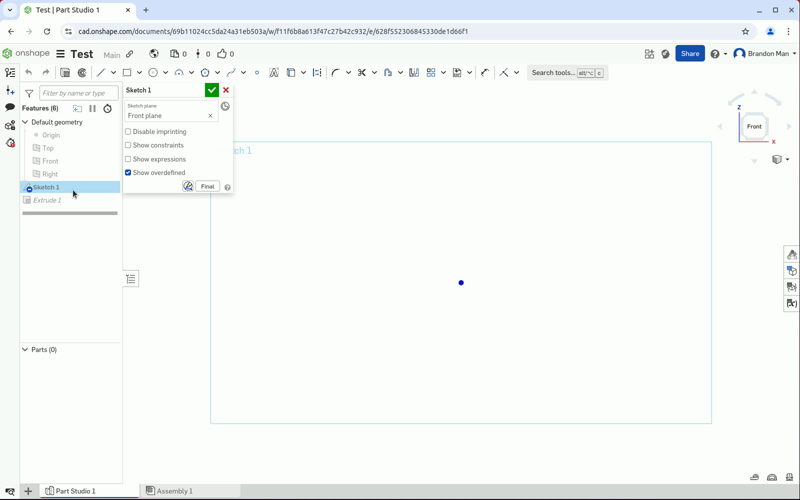
mouse_move(229, 92)
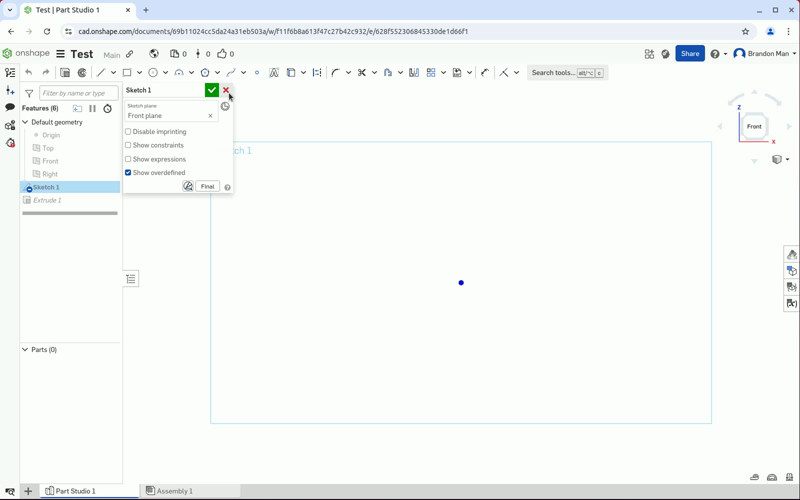
click(229, 92)
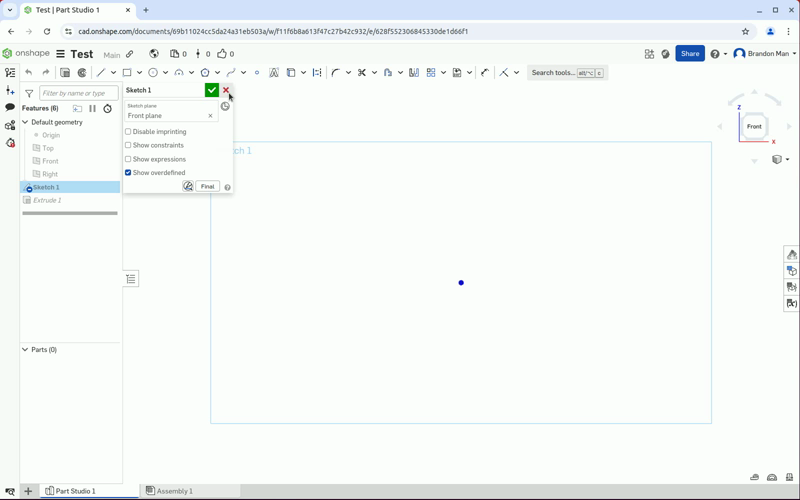
key(shift+s)
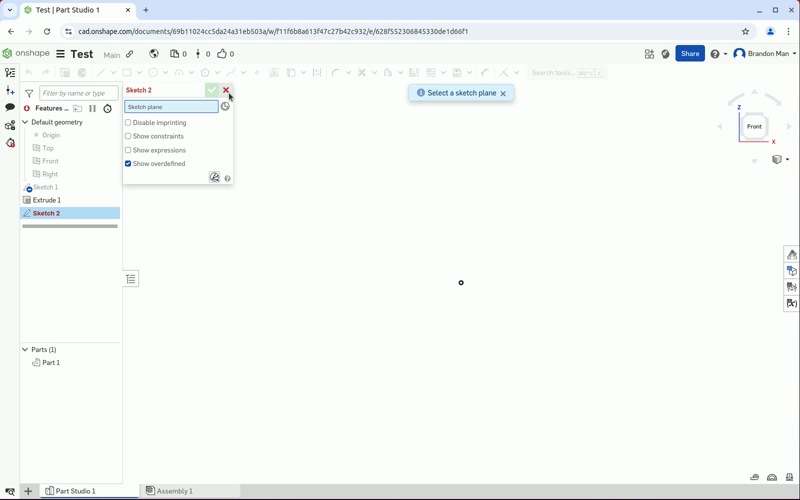
mouse_move(73, 163)
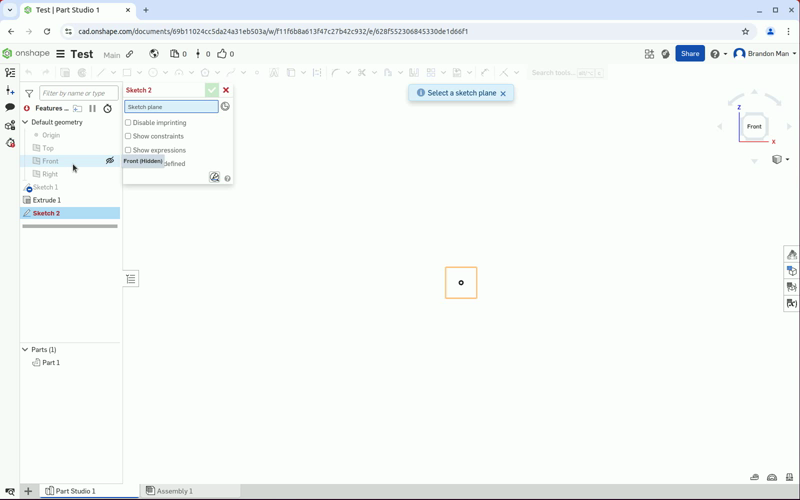
click(73, 163)
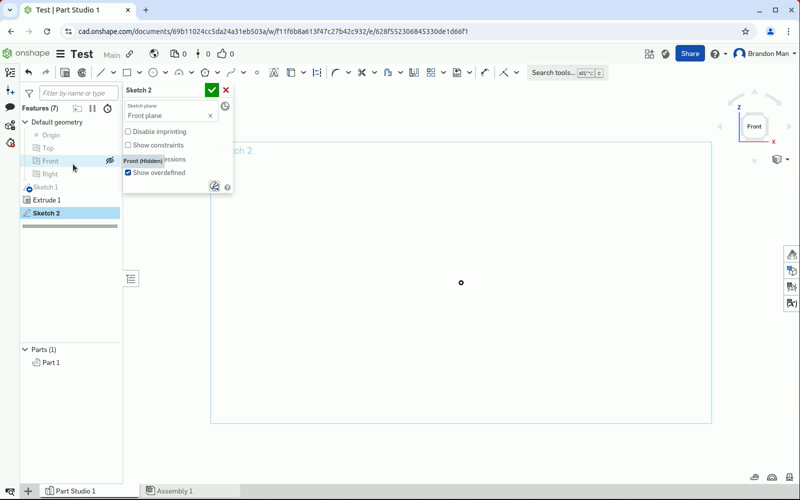
mouse_move(73, 352)
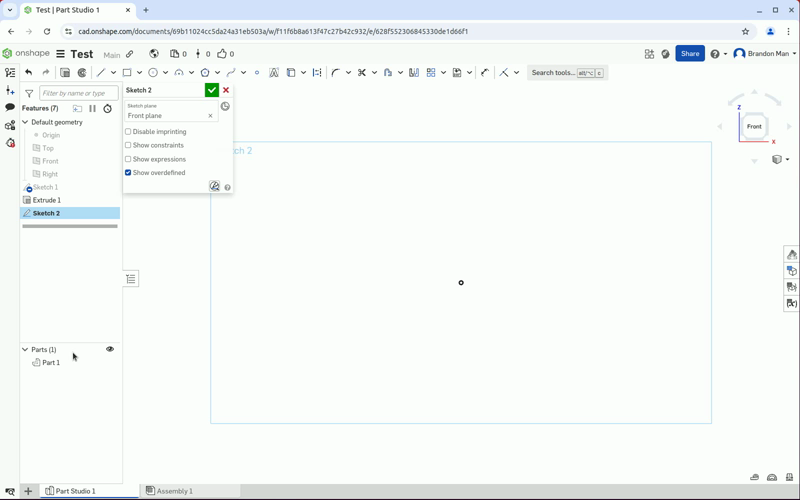
key(y)
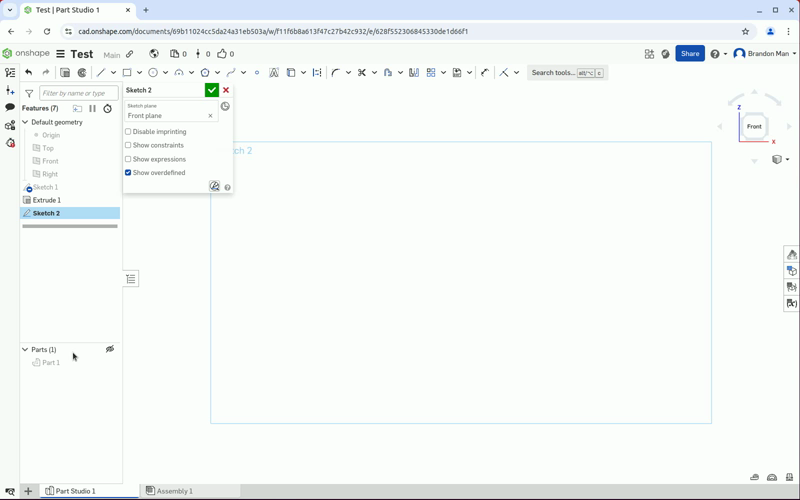
key(c)
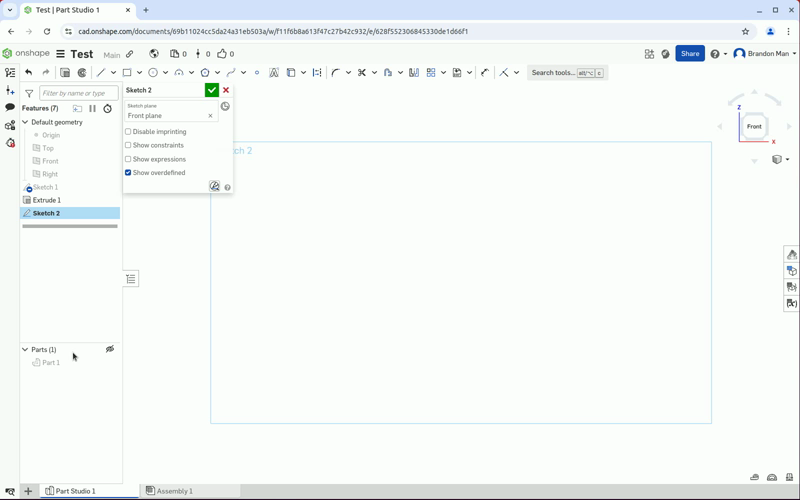
key_down(shift)
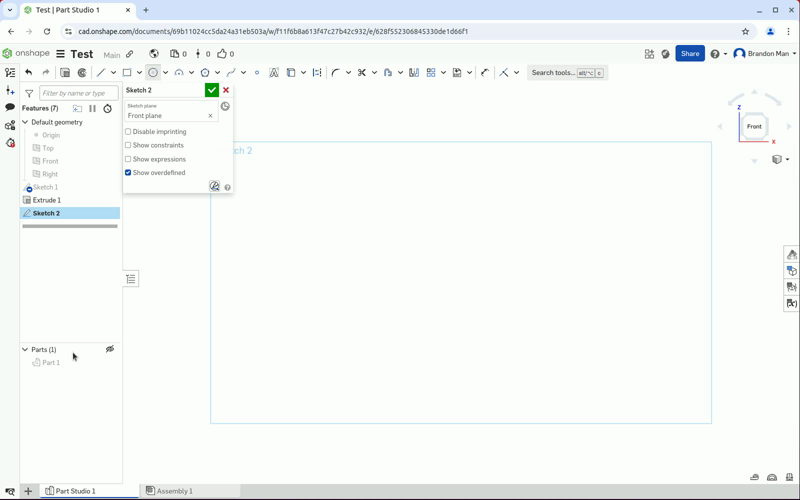
mouse_move(466, 282)
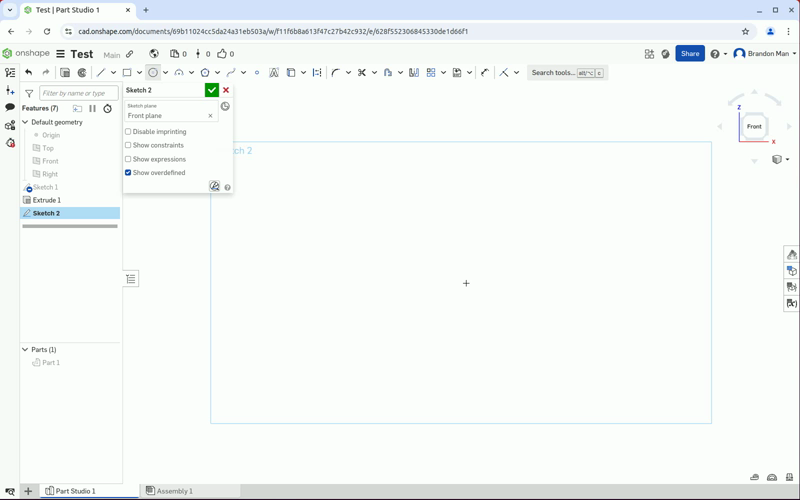
click(466, 282)
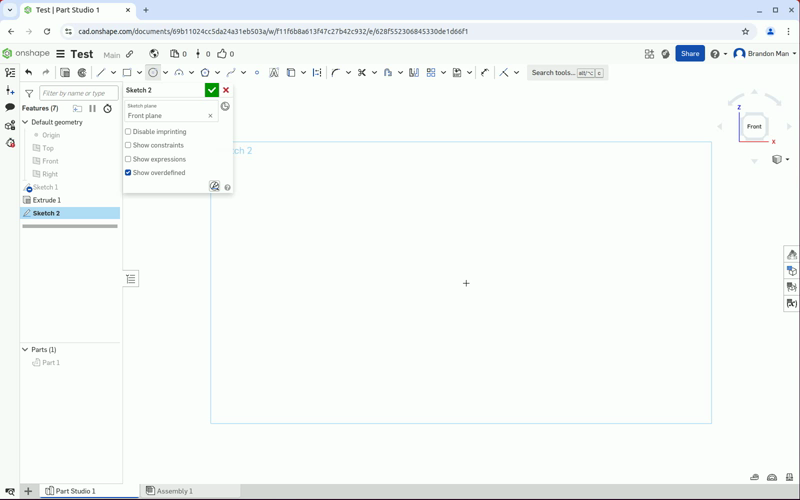
key_up(shift)
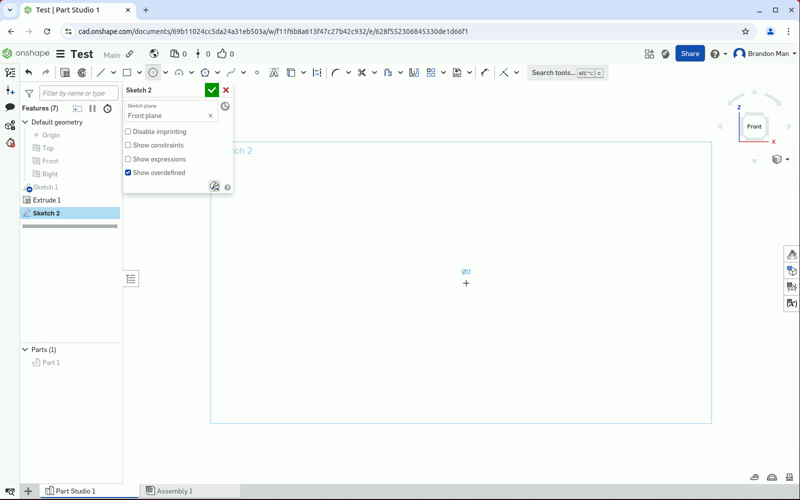
mouse_move(467, 282)
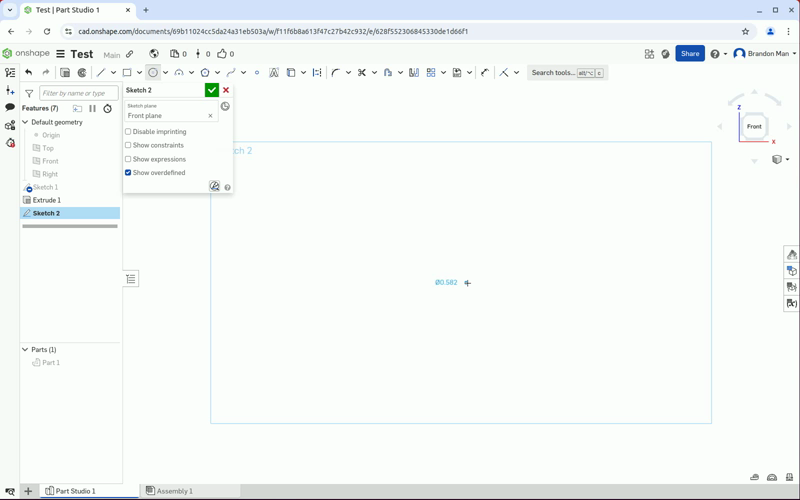
scroll(6)
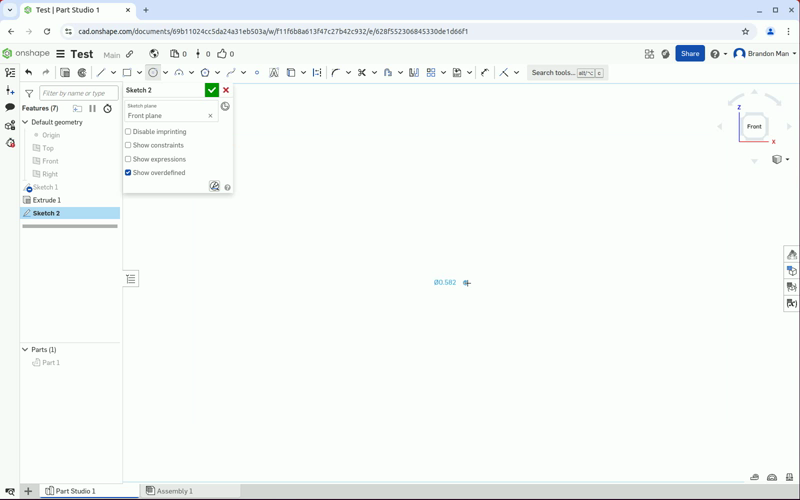
scroll(6)
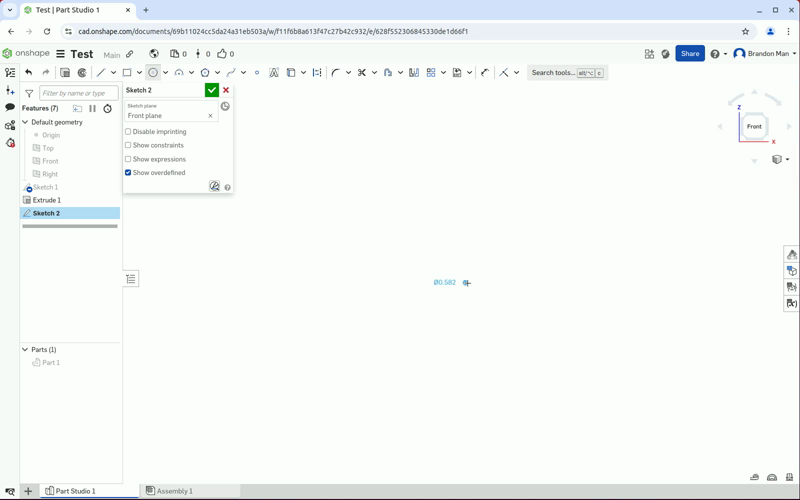
scroll(6)
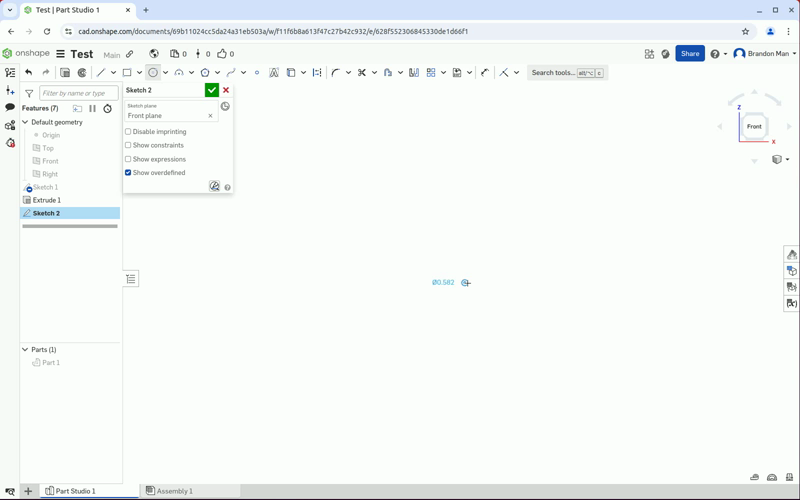
scroll(6)
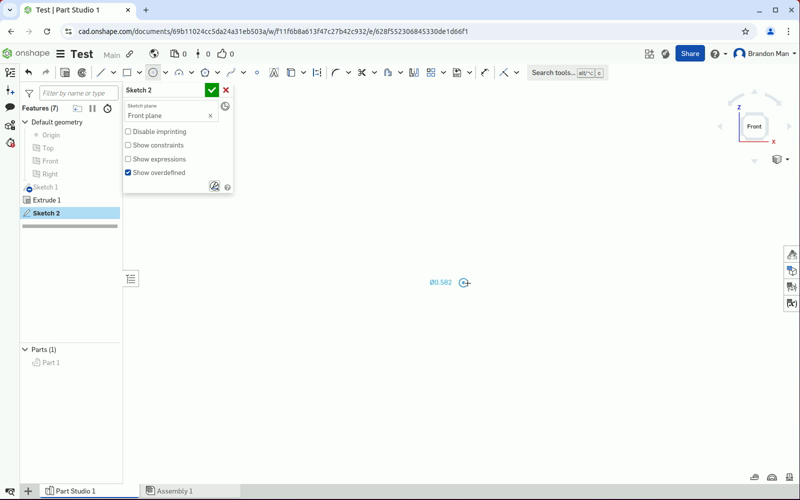
scroll(6)
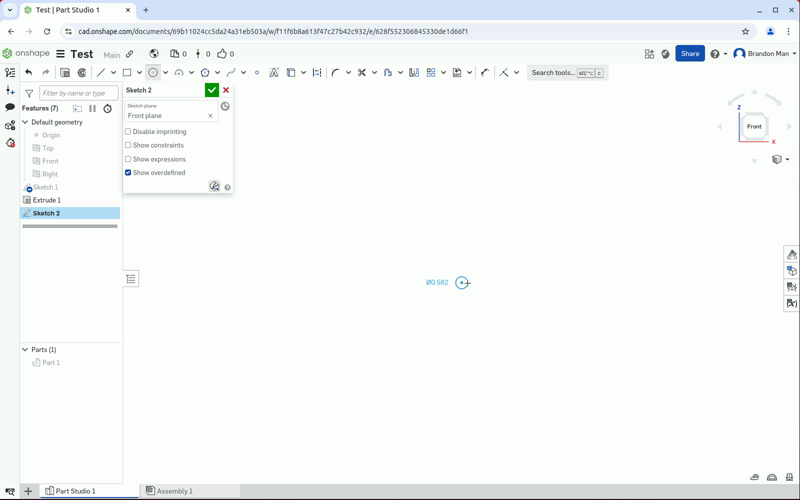
scroll(6)
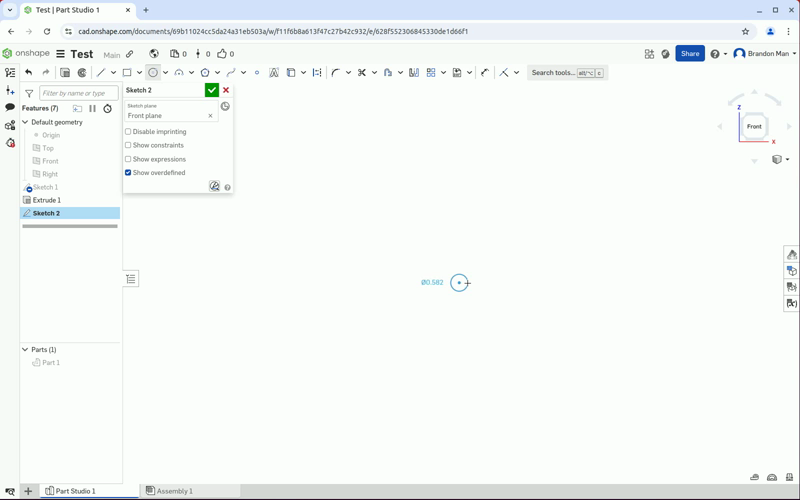
scroll(6)
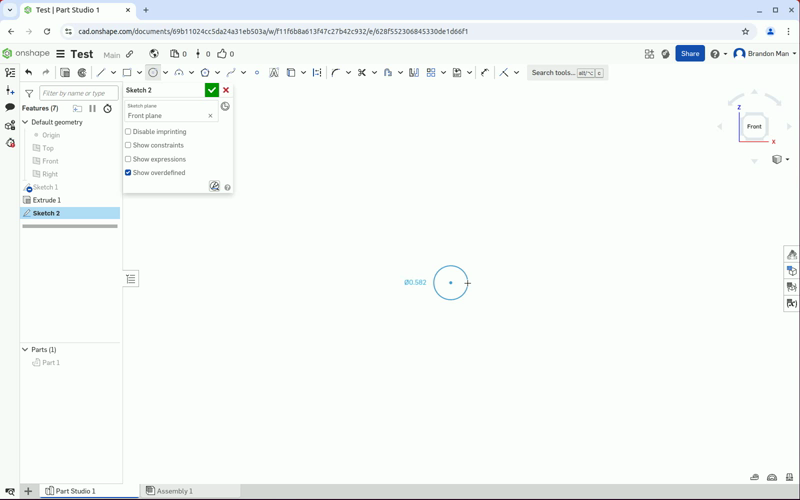
click(467, 282)
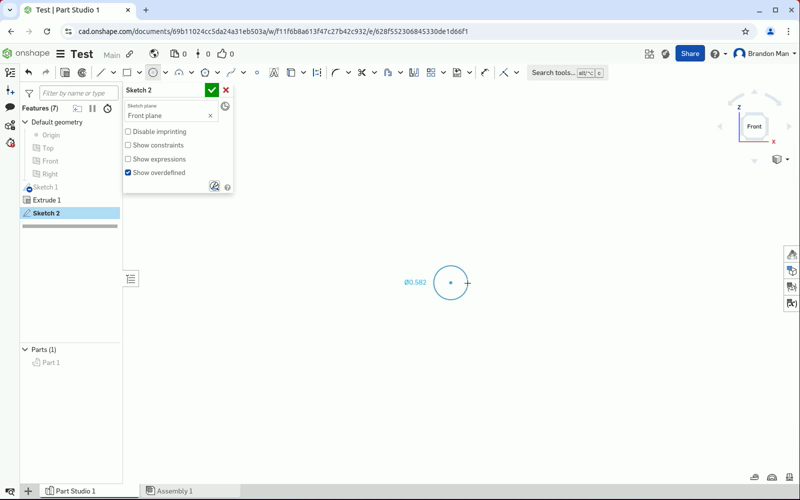
scroll(-6)
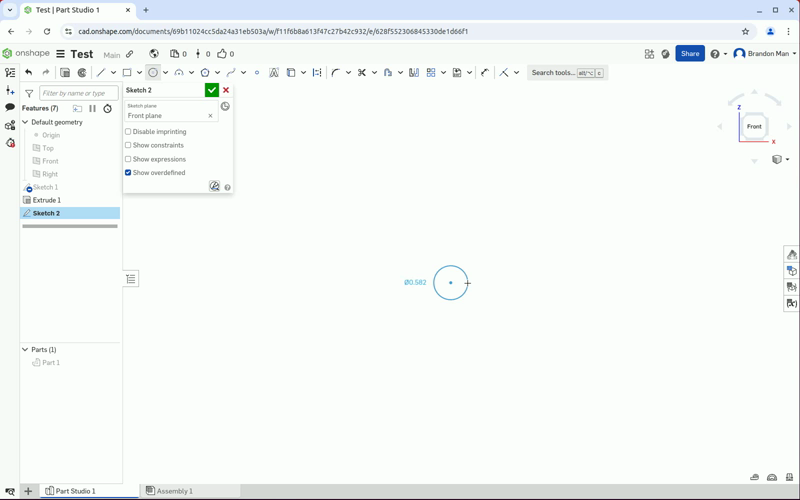
scroll(-6)
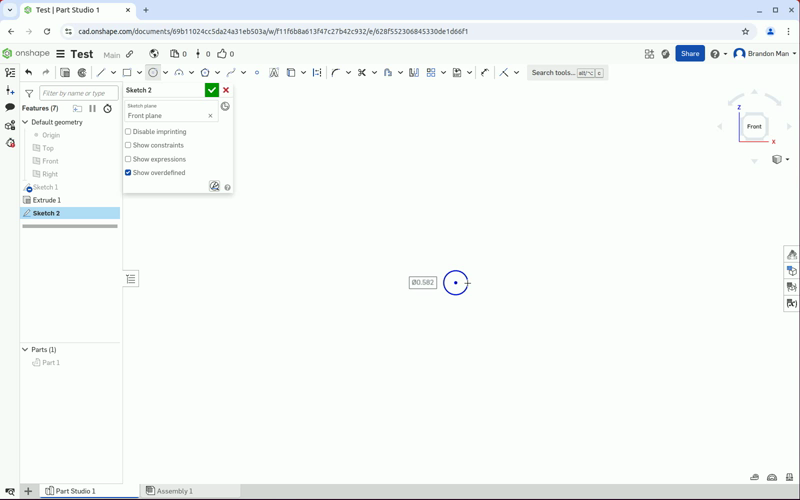
scroll(-6)
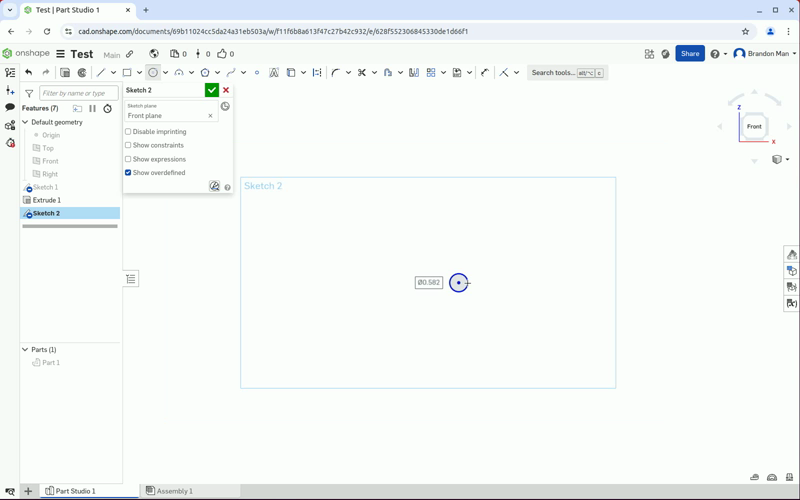
scroll(-6)
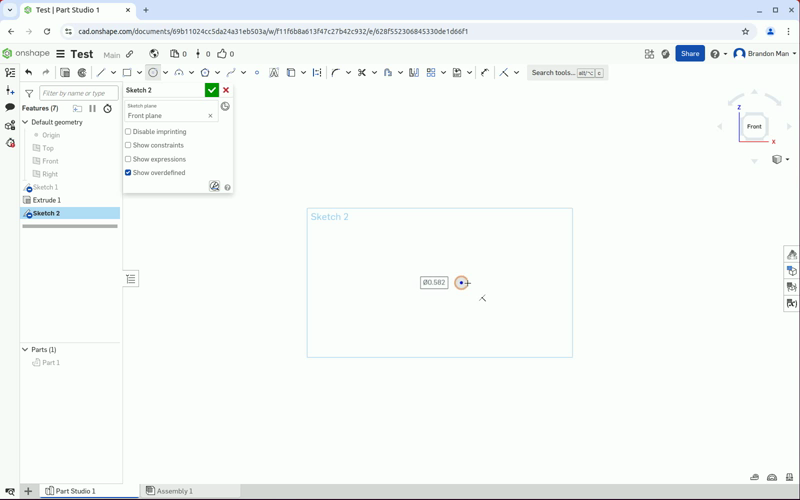
scroll(-6)
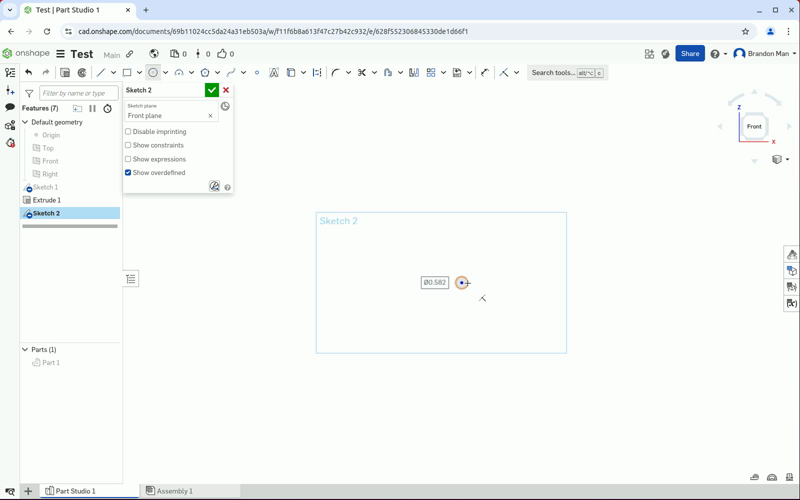
scroll(-6)
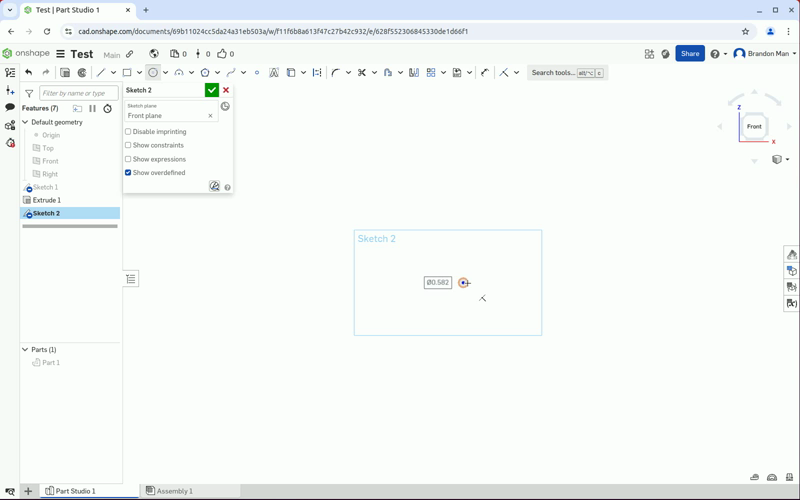
scroll(-6)
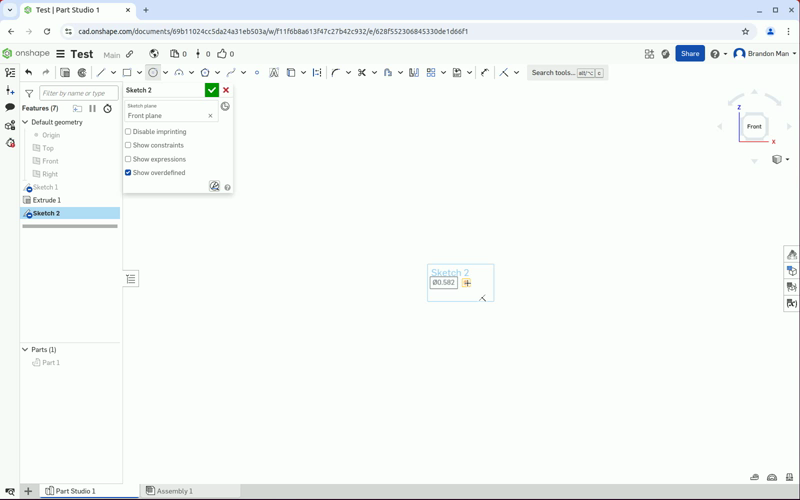
key(esc)
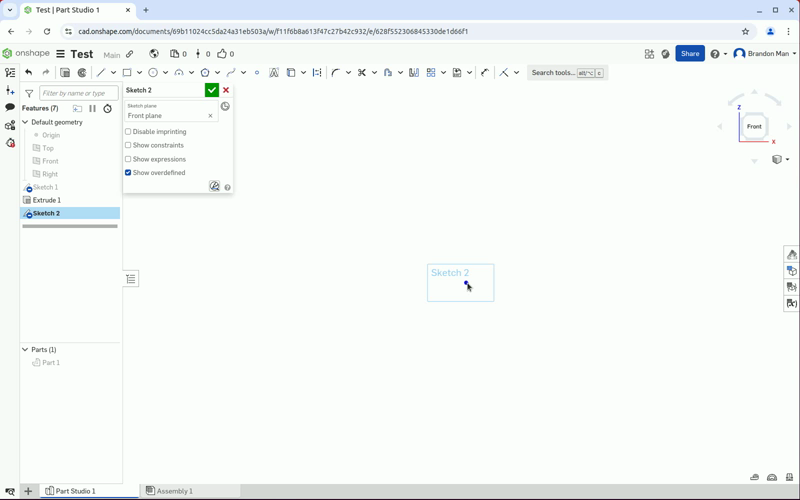
key(c)
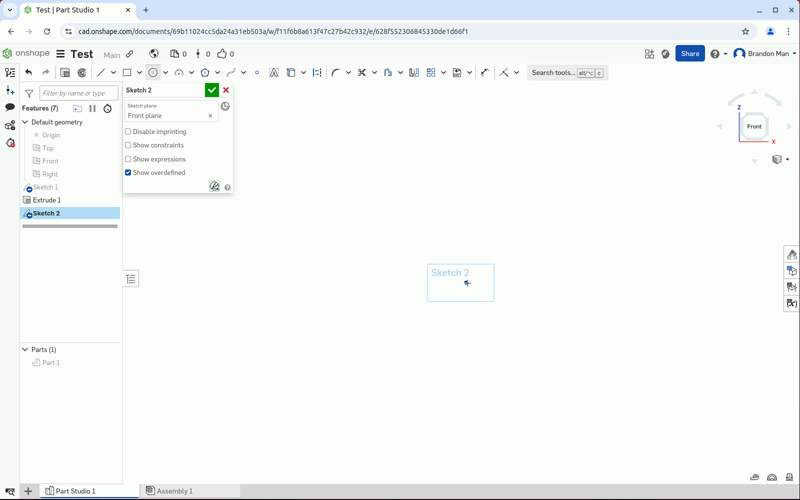
key_down(shift)
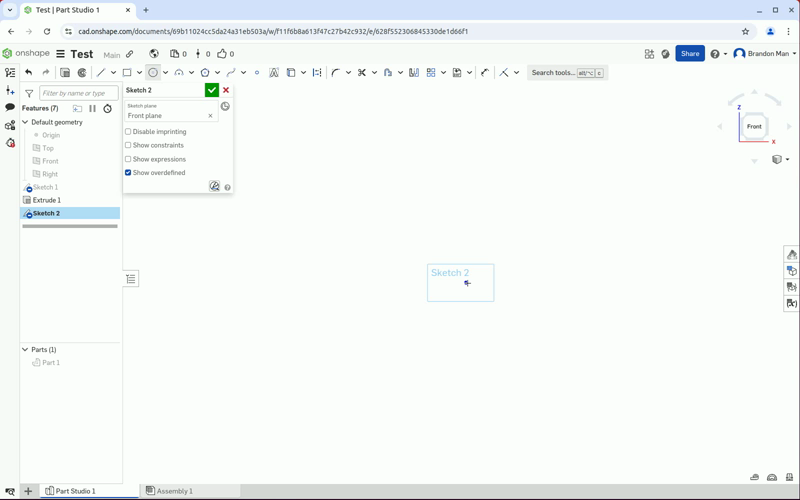
mouse_move(466, 282)
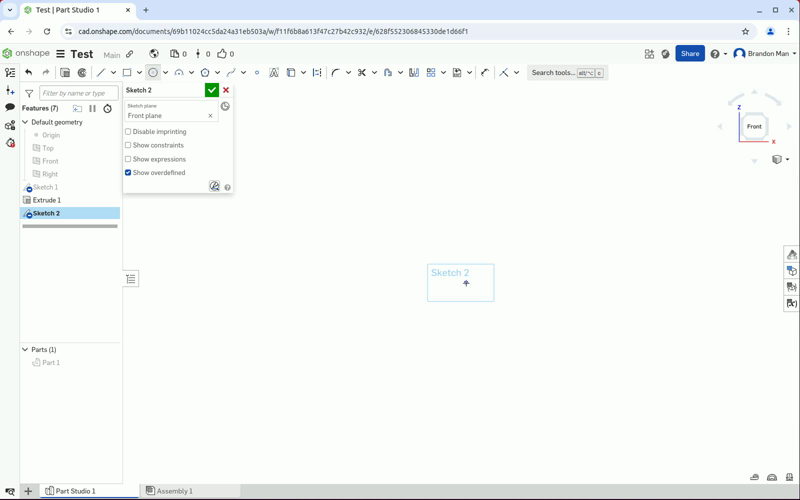
scroll(6)
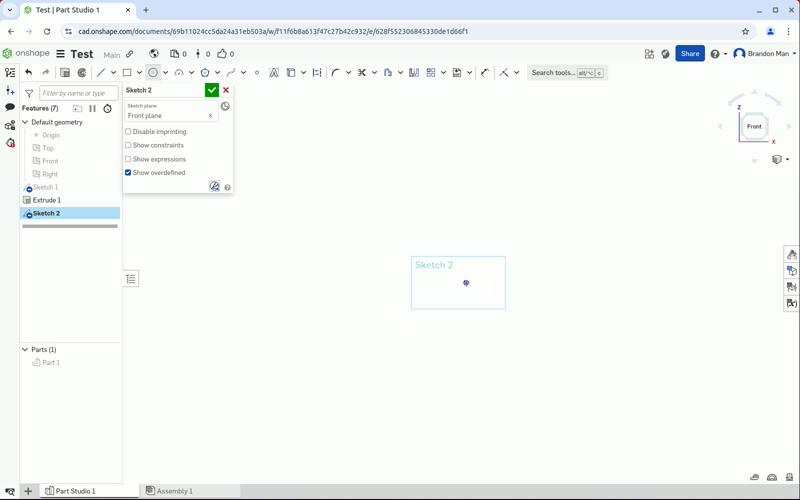
scroll(6)
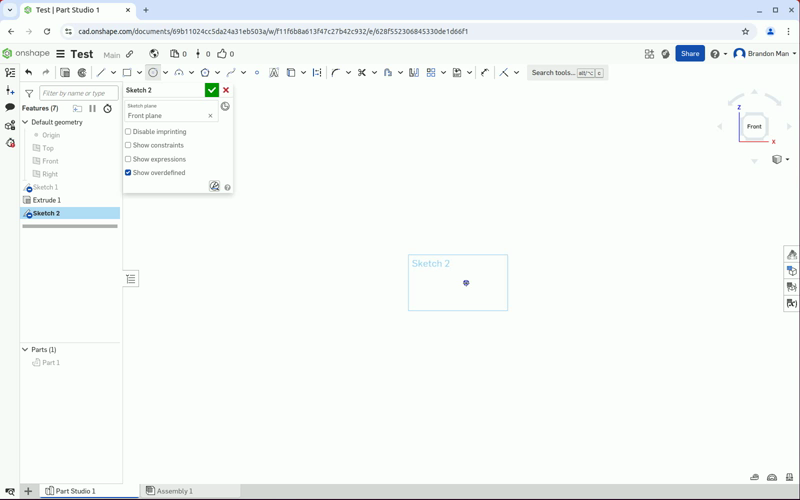
scroll(6)
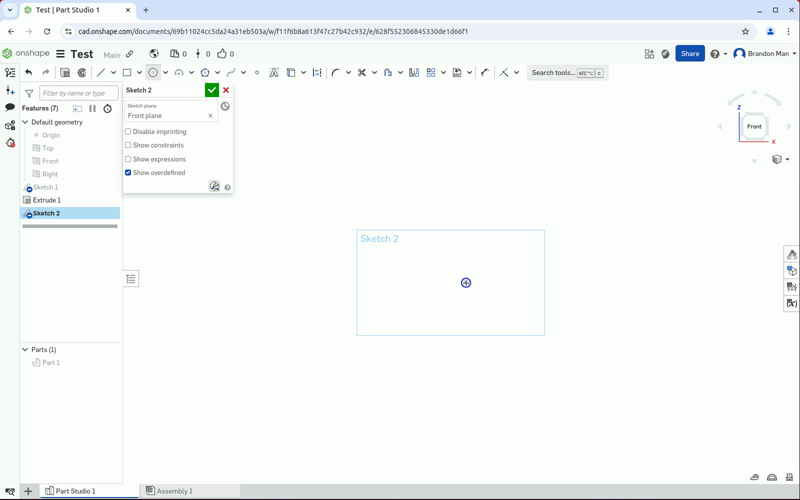
scroll(6)
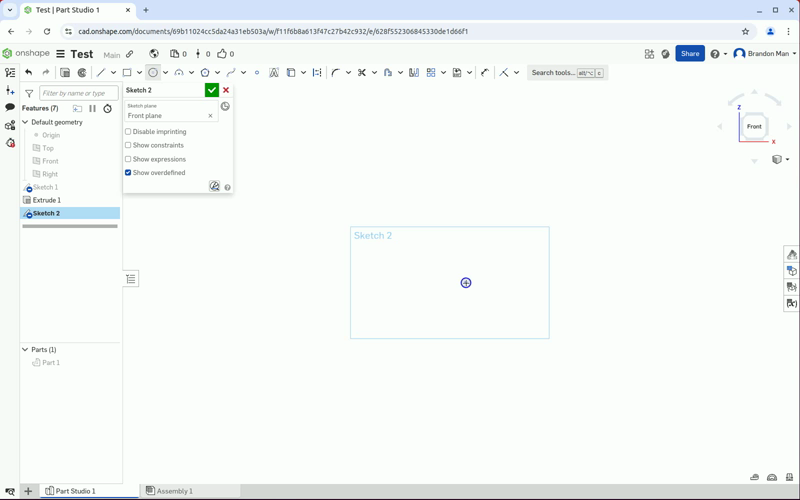
scroll(6)
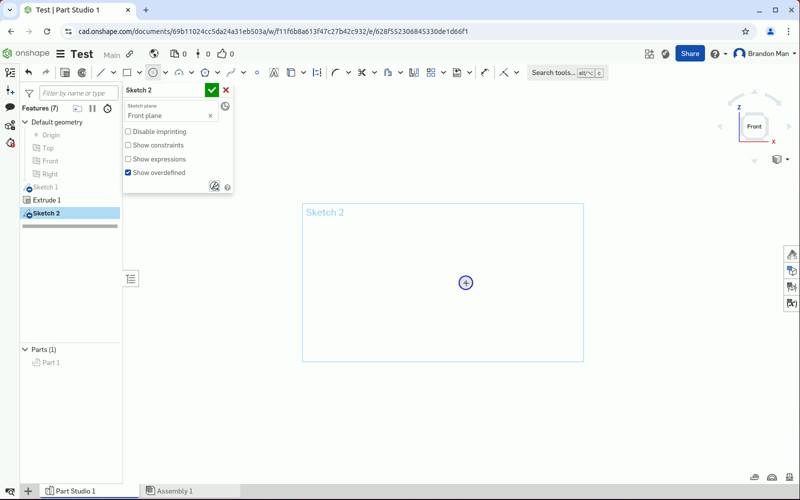
scroll(6)
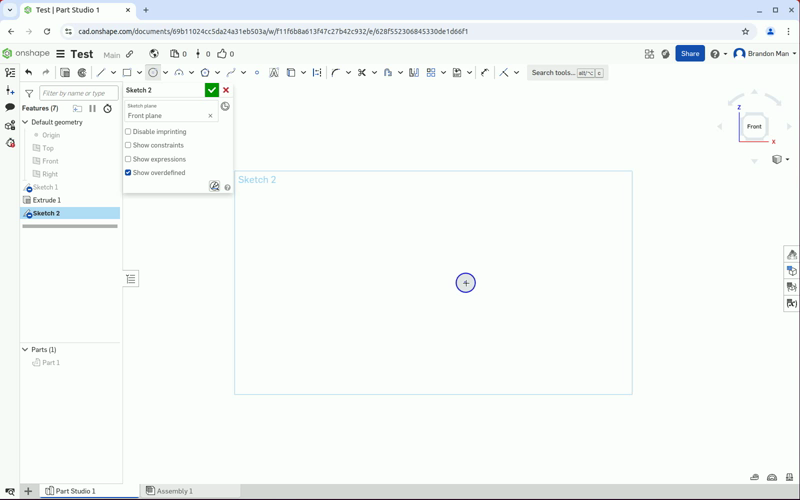
scroll(6)
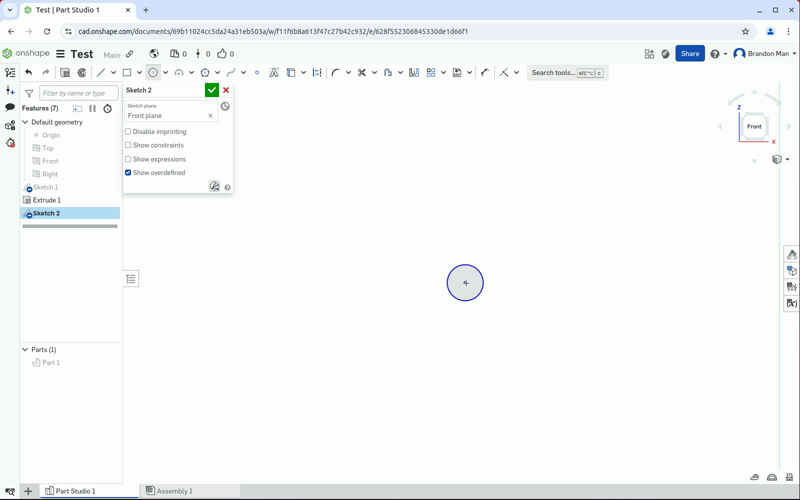
click(466, 282)
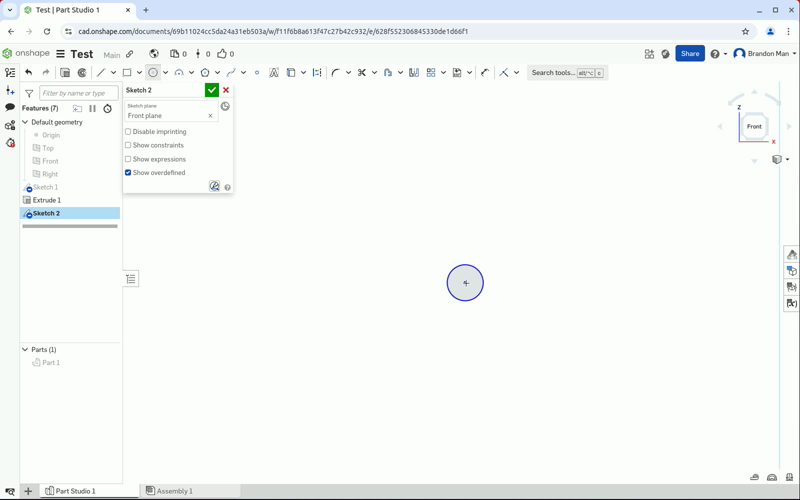
scroll(-6)
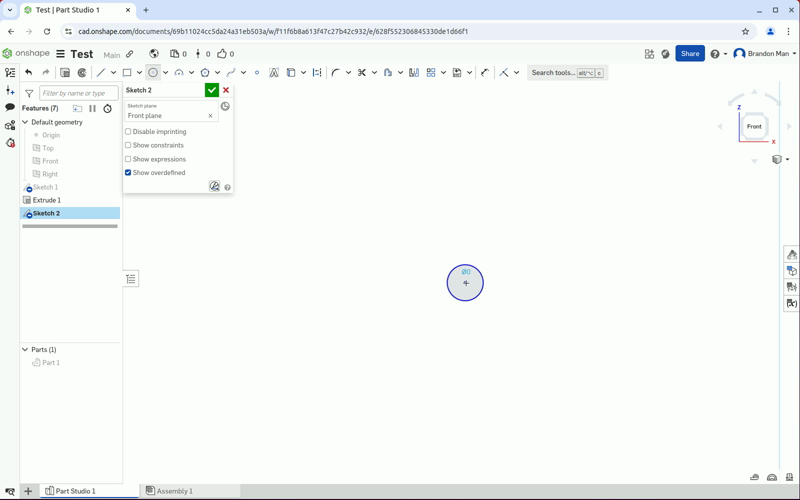
scroll(-6)
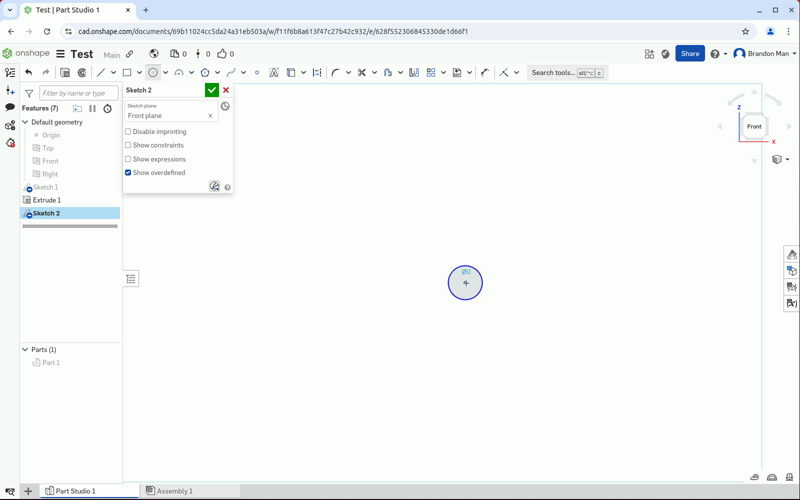
scroll(-6)
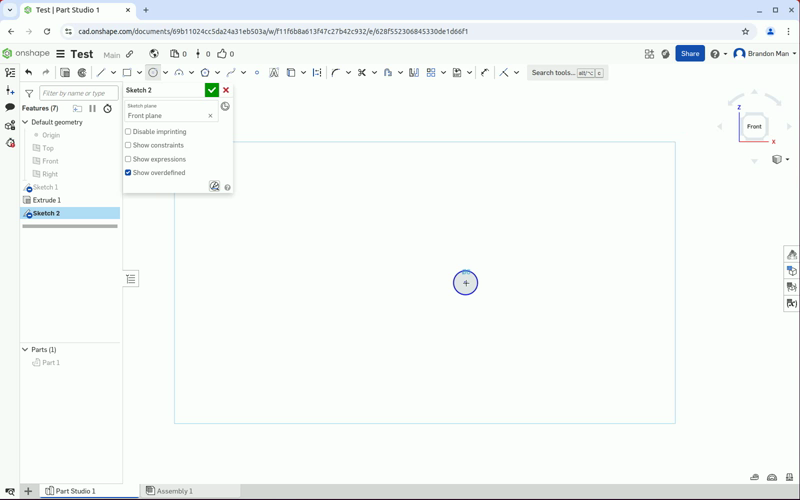
scroll(-6)
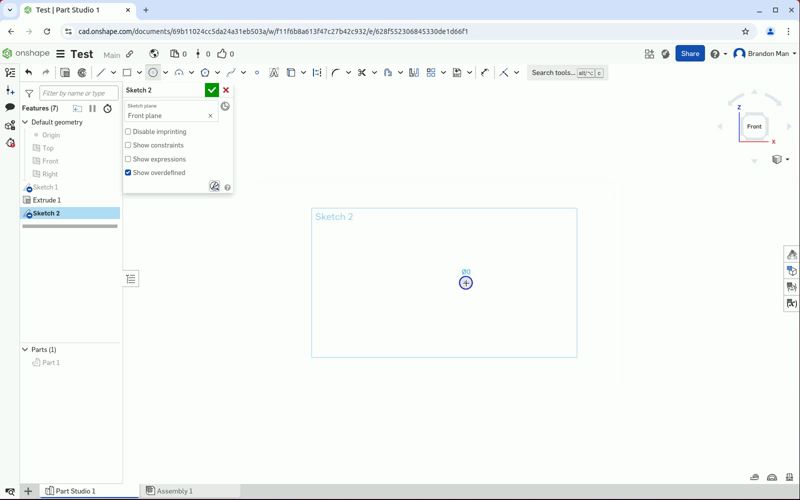
scroll(-6)
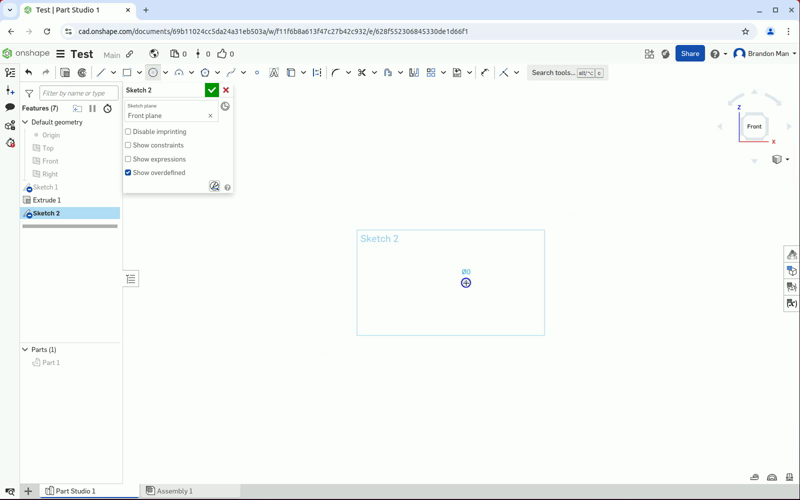
scroll(-6)
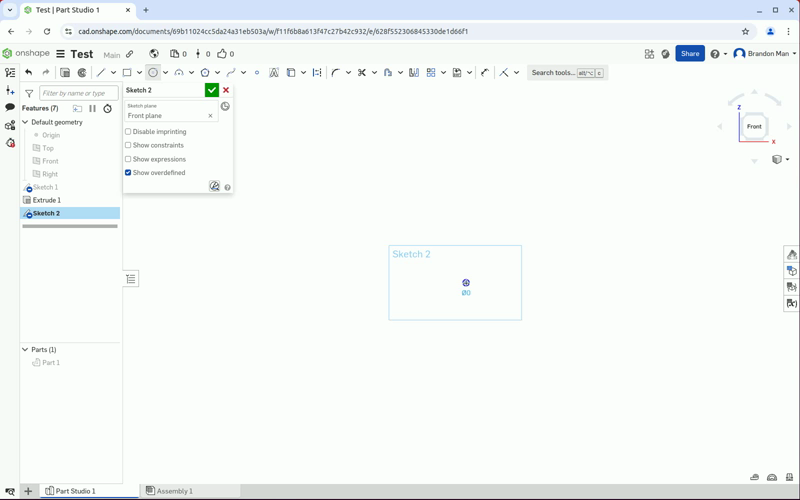
scroll(-6)
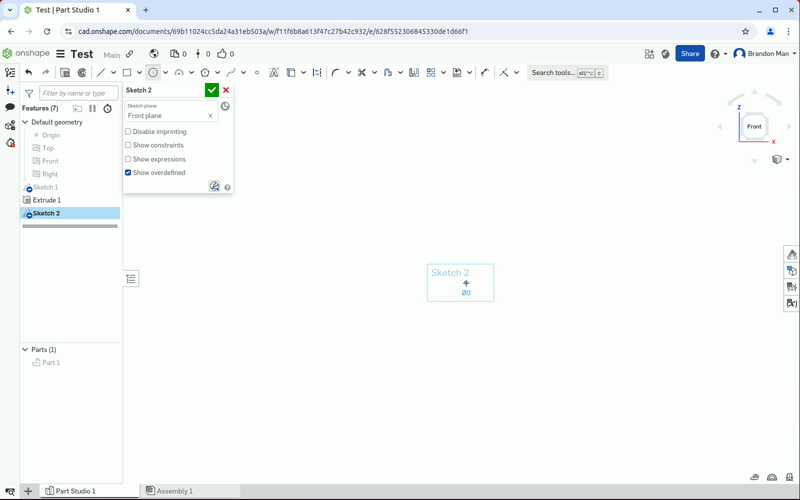
key_up(shift)
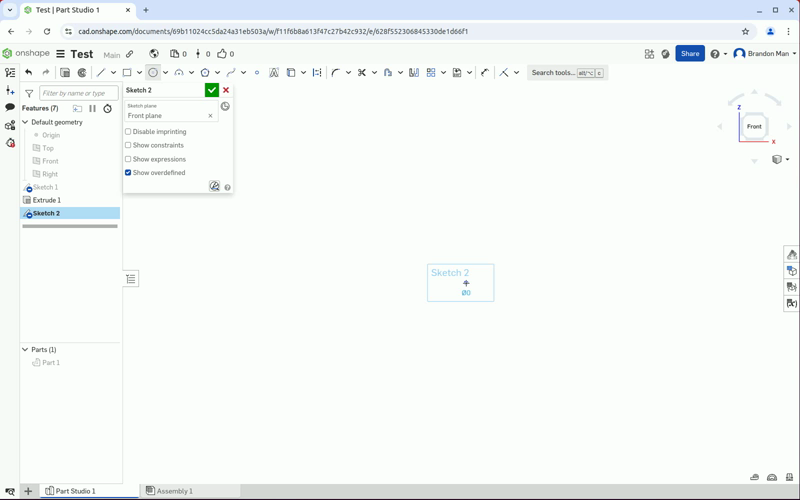
mouse_move(467, 282)
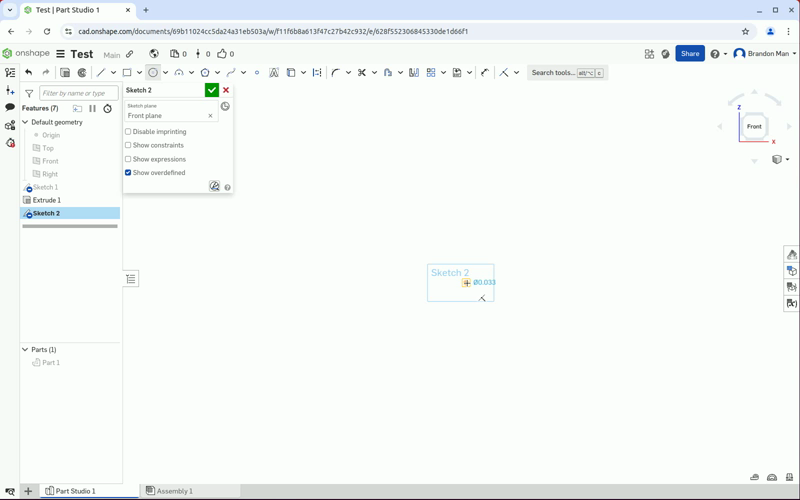
scroll(6)
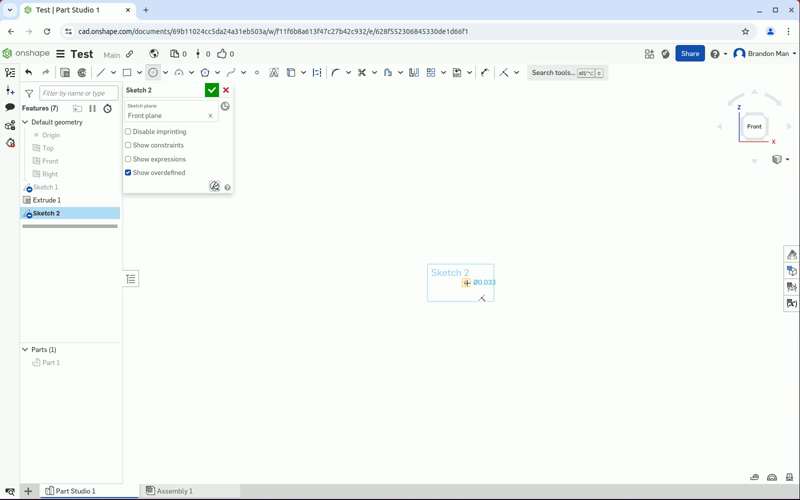
scroll(6)
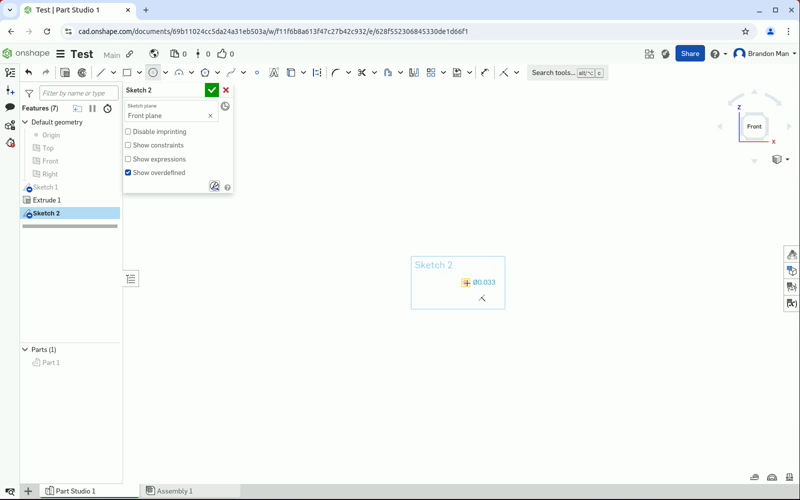
scroll(6)
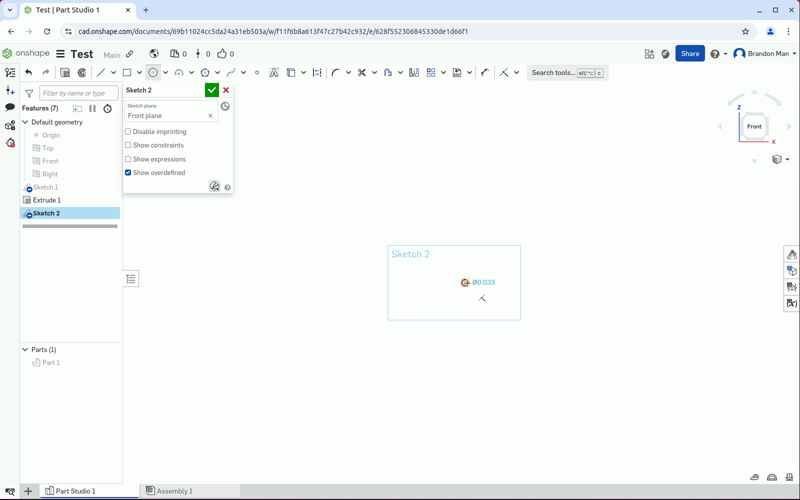
scroll(6)
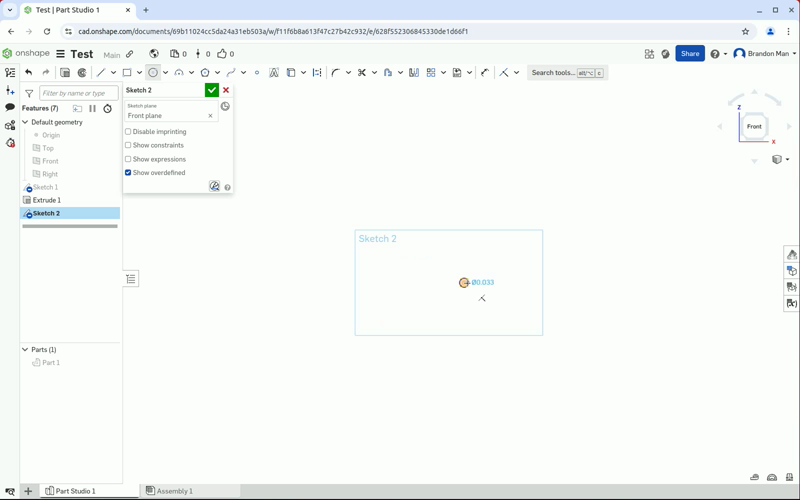
scroll(6)
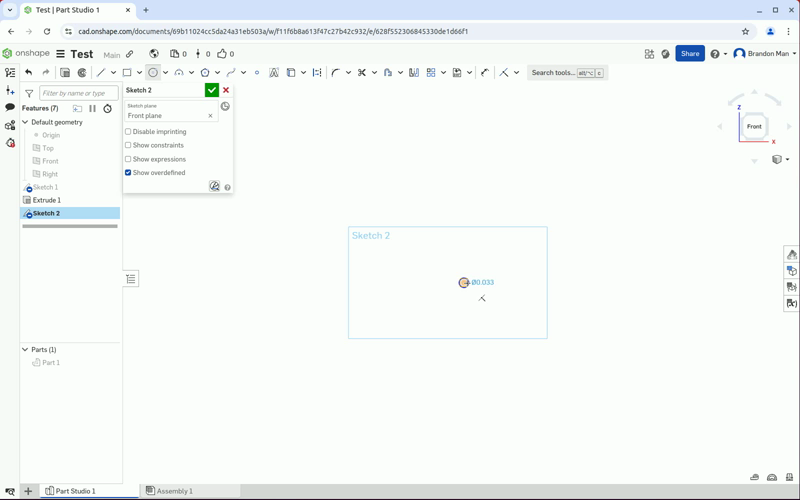
scroll(6)
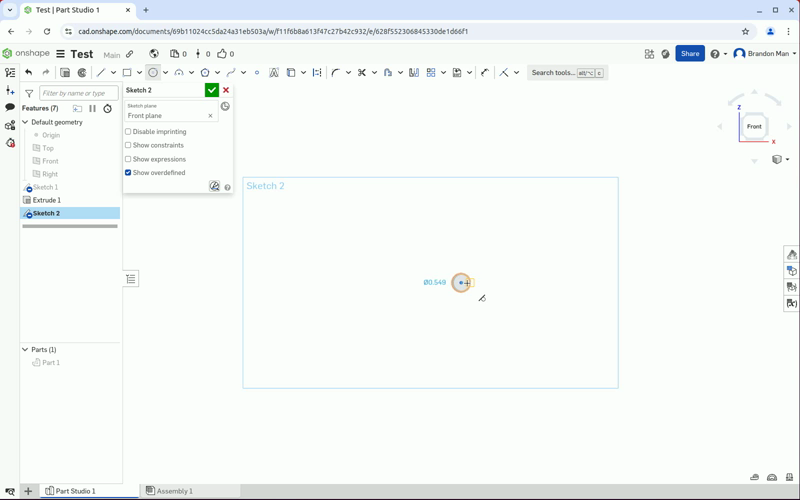
scroll(6)
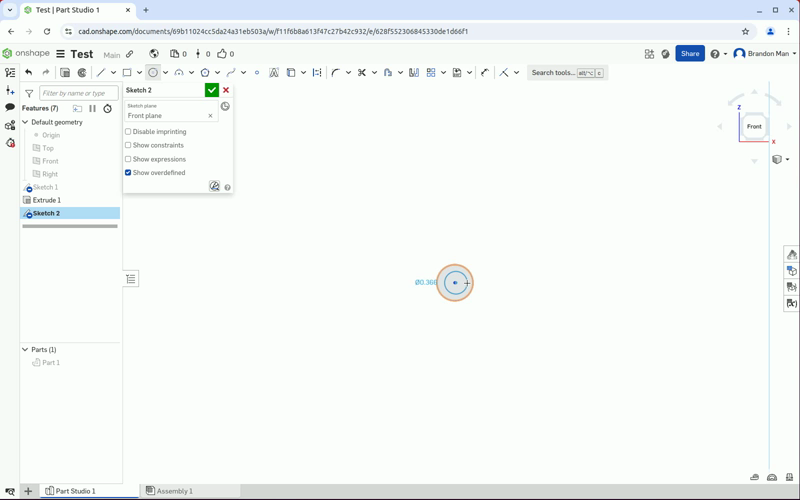
click(467, 282)
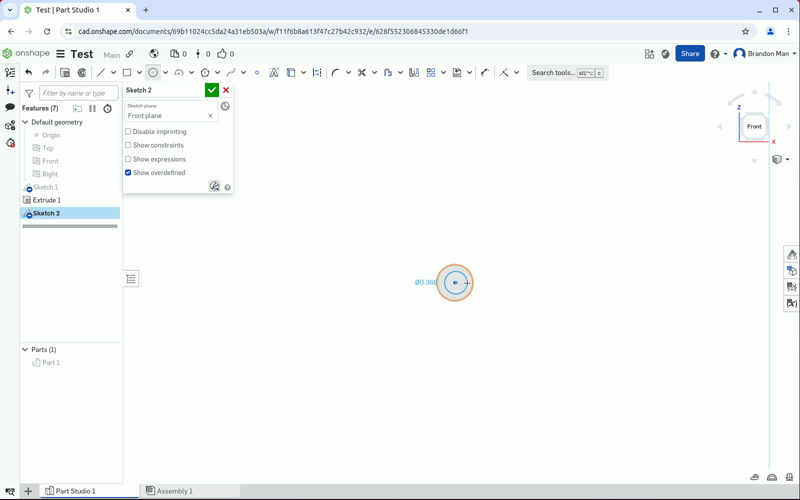
scroll(-6)
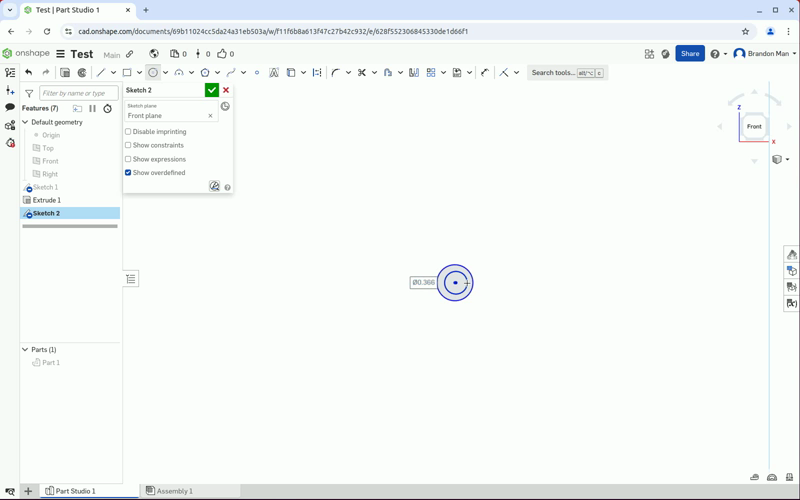
scroll(-6)
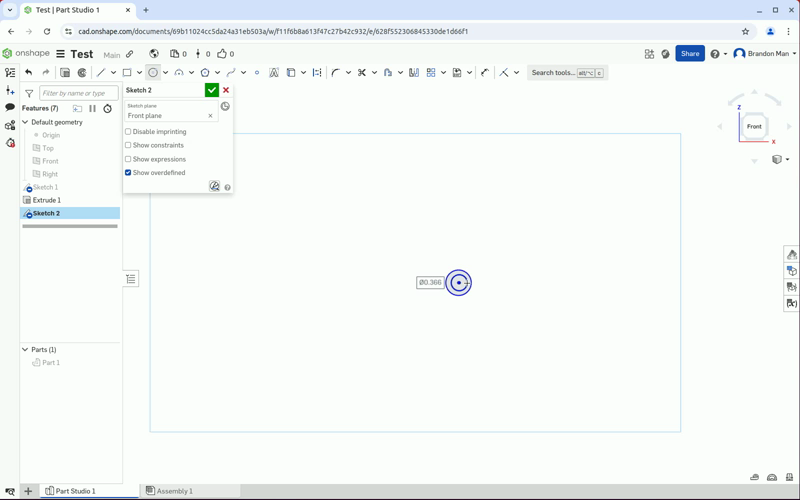
scroll(-6)
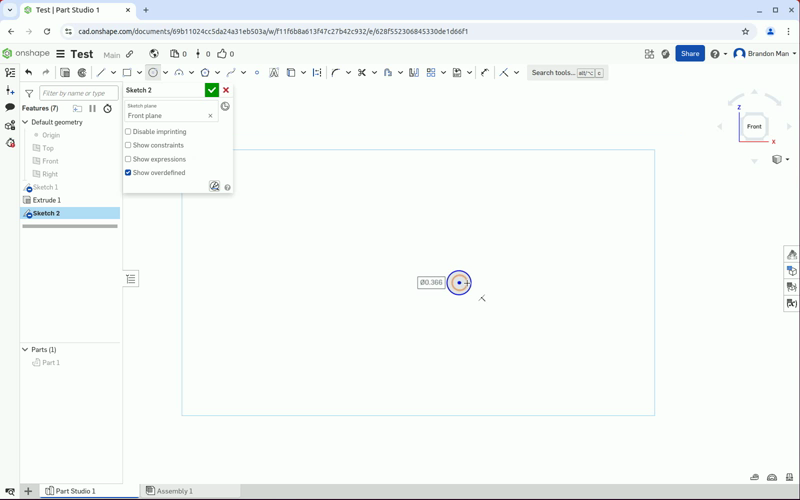
scroll(-6)
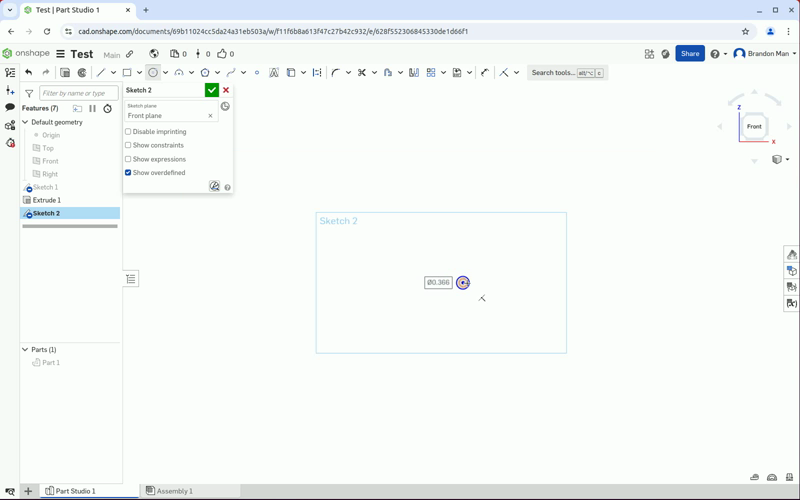
scroll(-6)
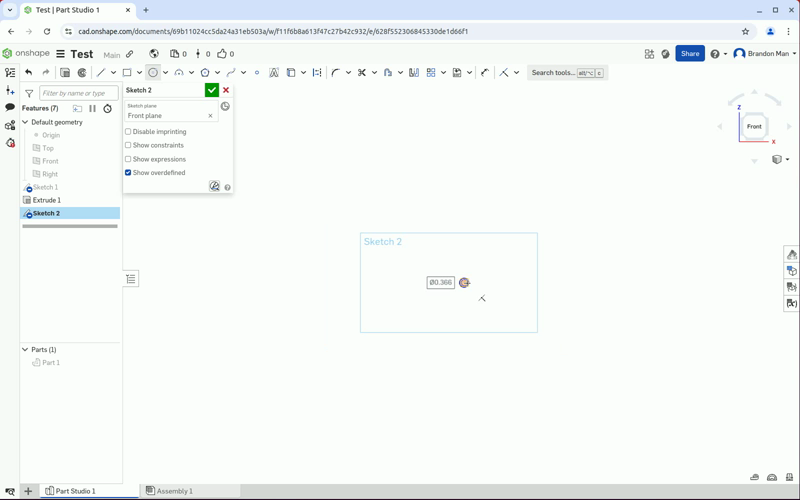
scroll(-6)
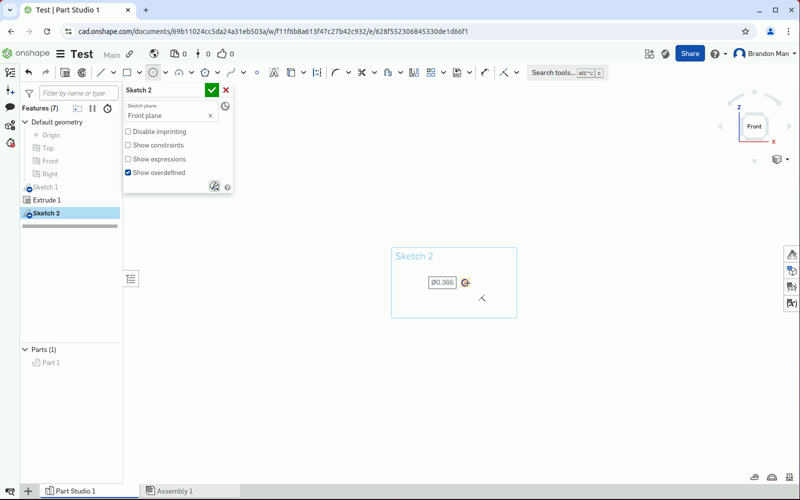
scroll(-6)
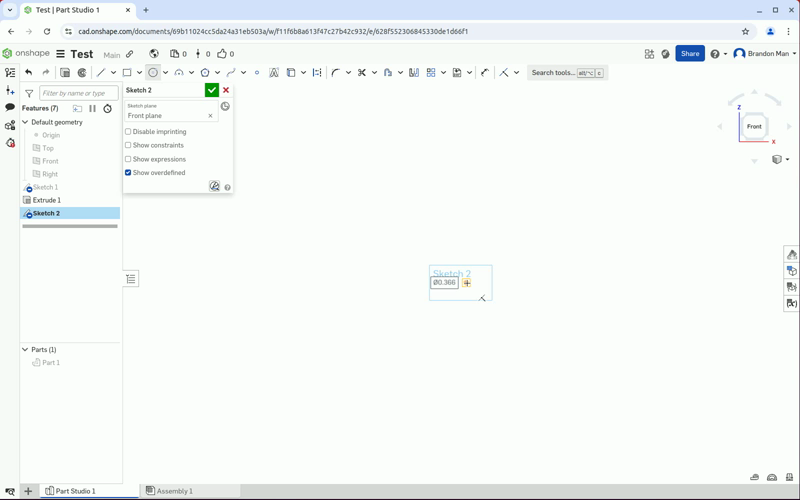
key(esc)
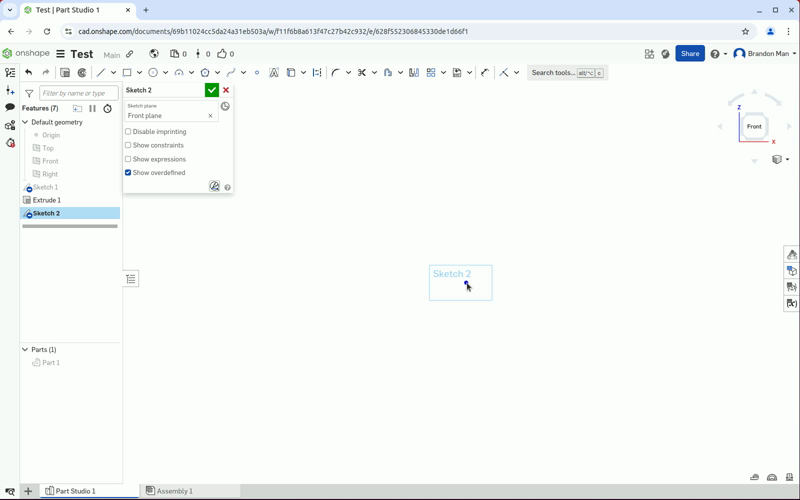
mouse_move(467, 283)
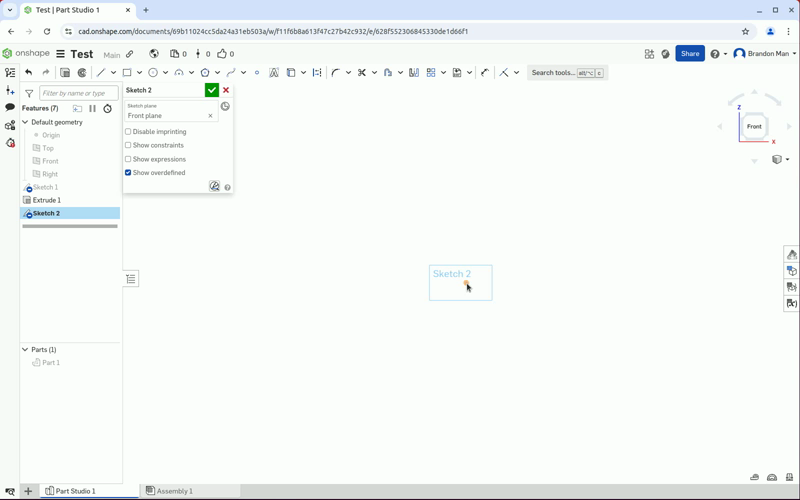
scroll(6)
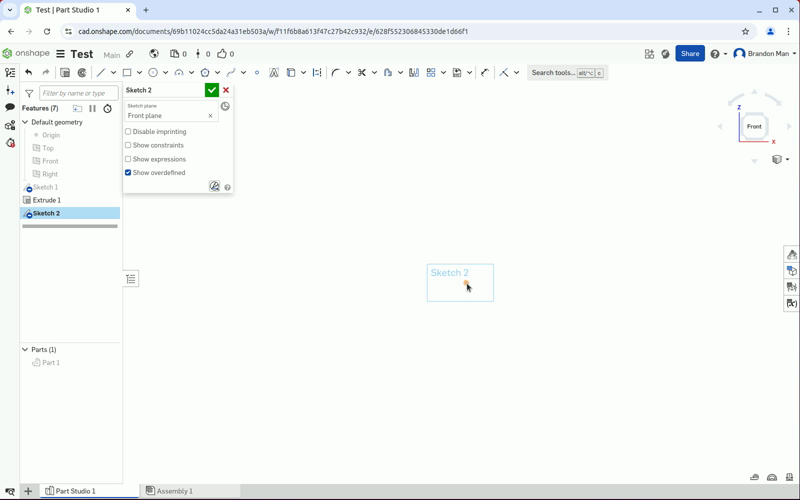
scroll(6)
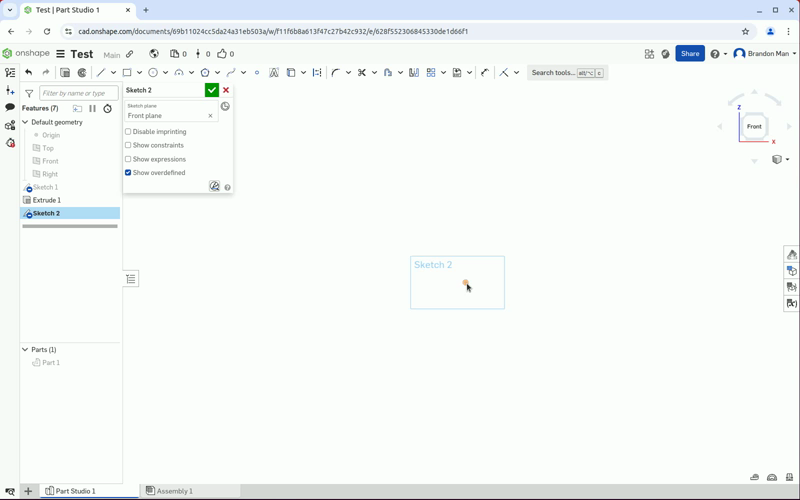
scroll(6)
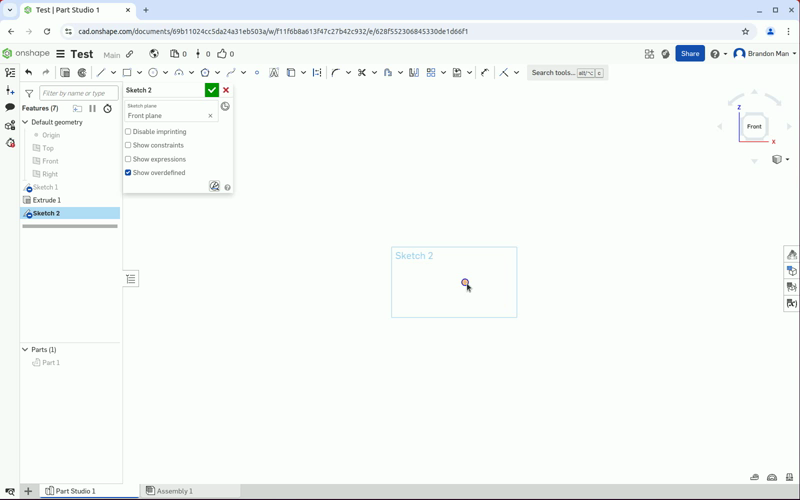
scroll(6)
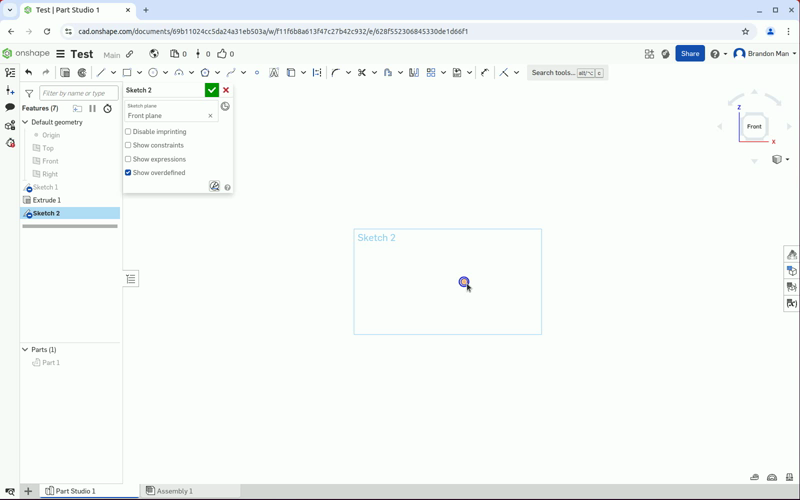
scroll(6)
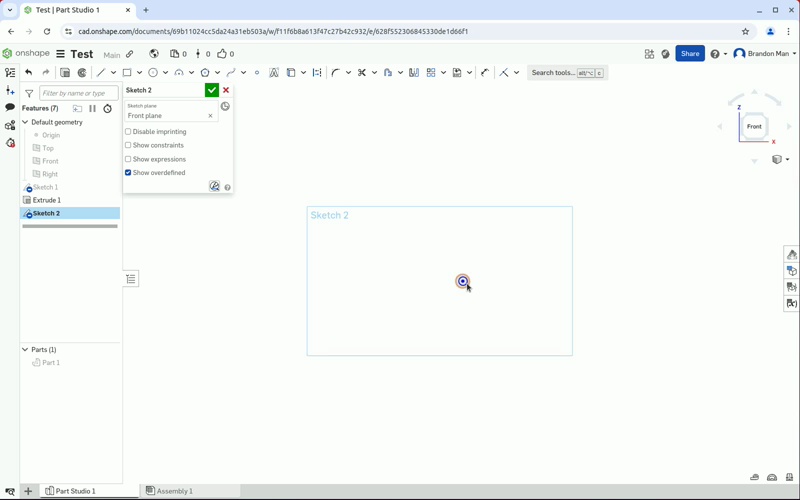
scroll(6)
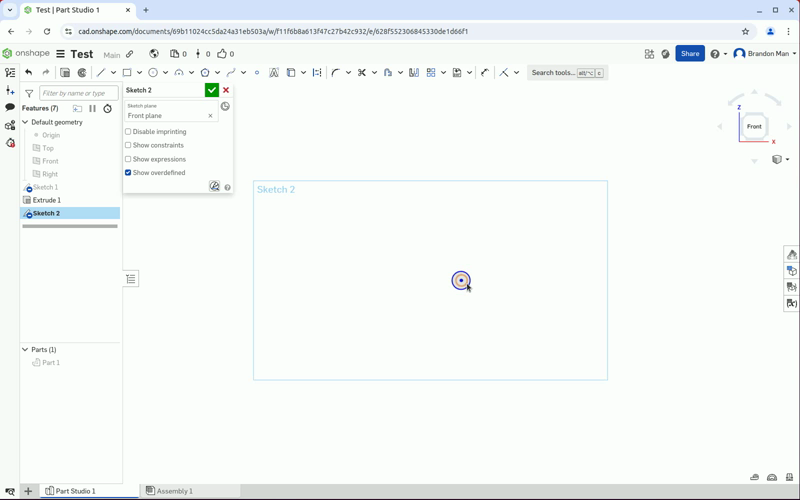
scroll(6)
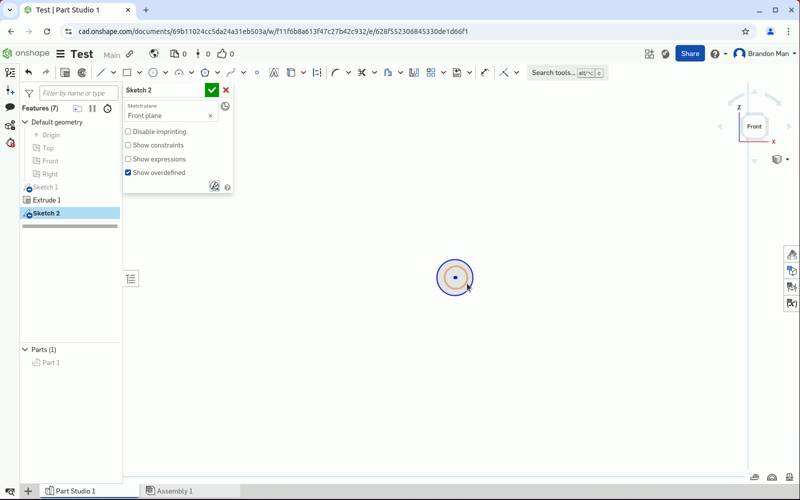
click(467, 283)
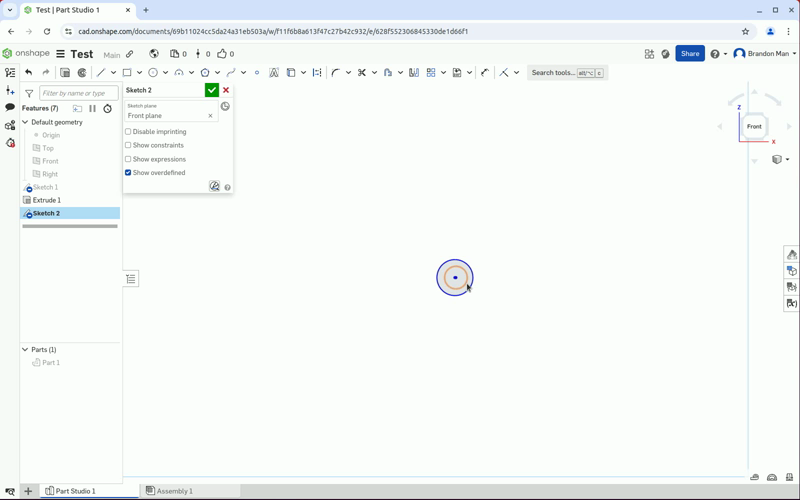
scroll(-6)
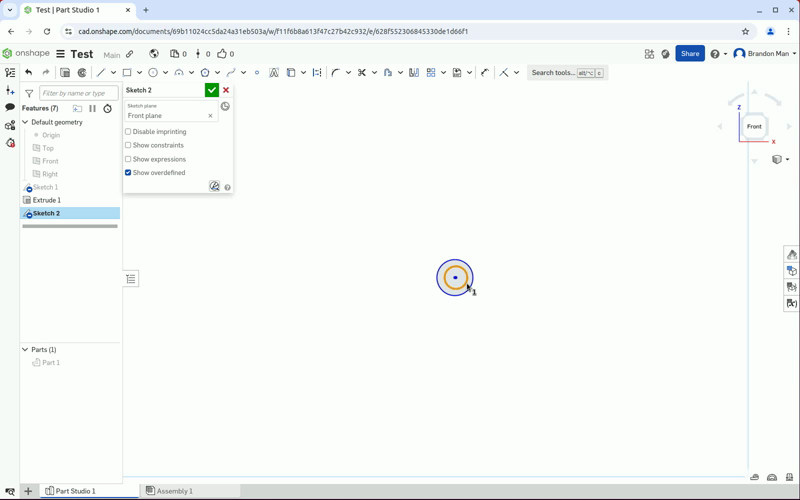
scroll(-6)
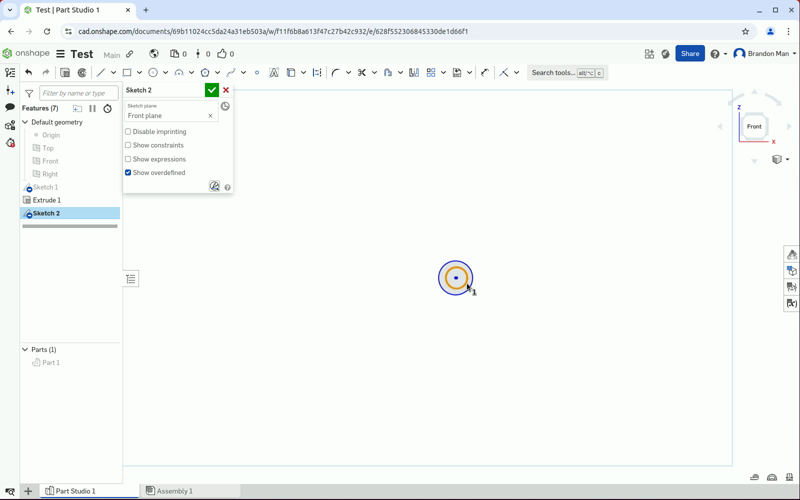
scroll(-6)
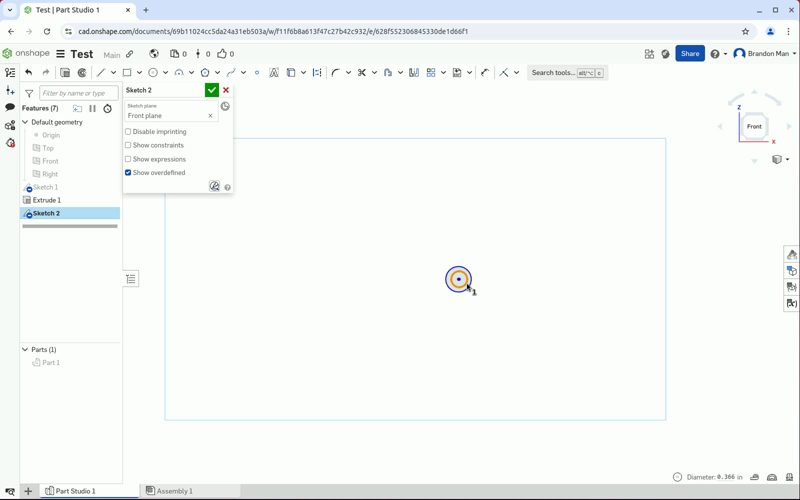
scroll(-6)
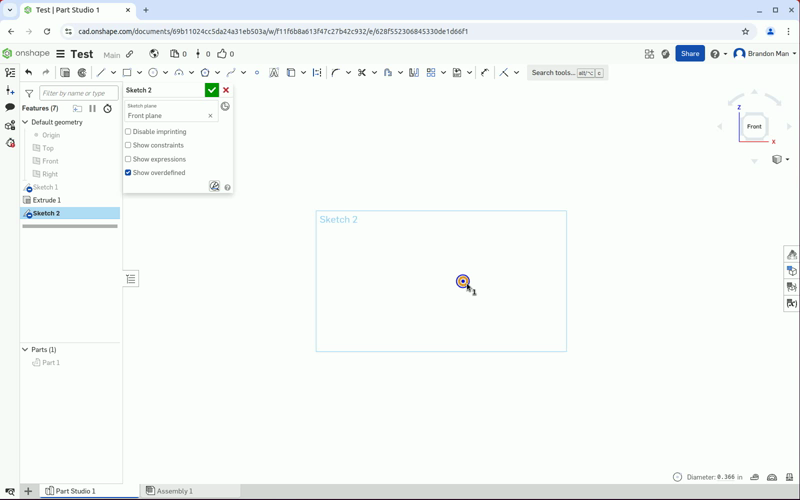
scroll(-6)
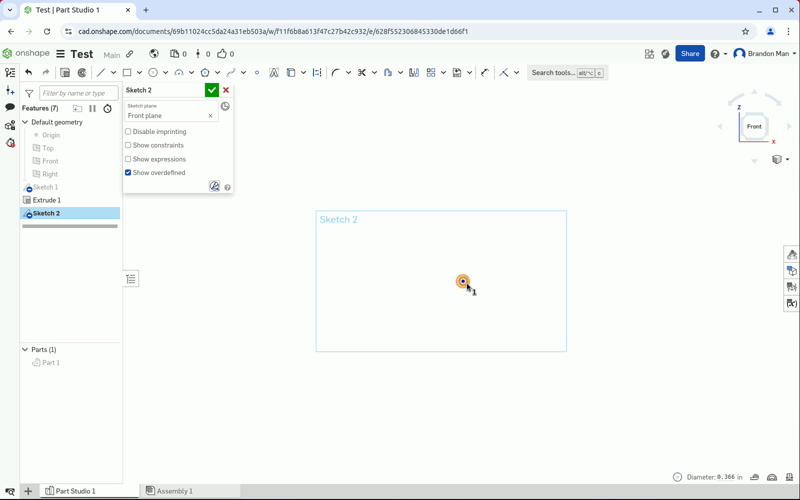
scroll(-6)
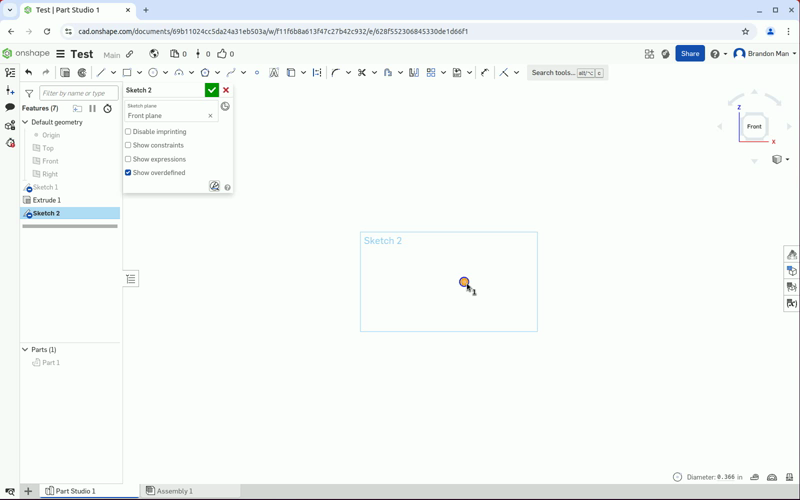
scroll(-6)
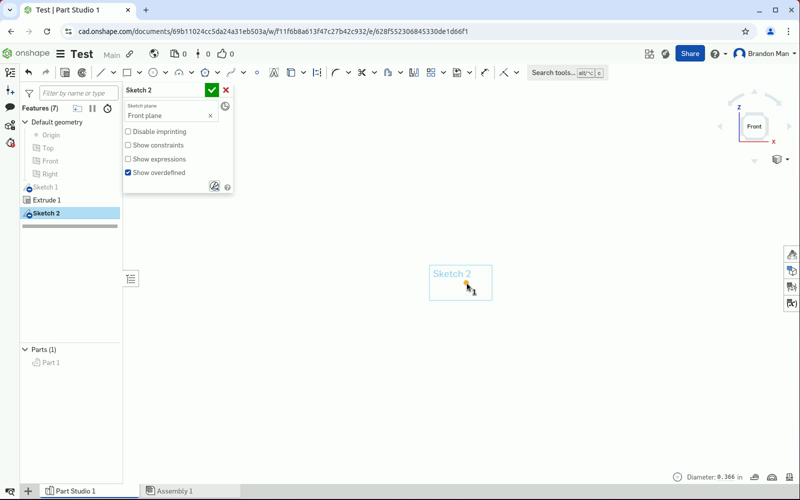
mouse_move(73, 352)
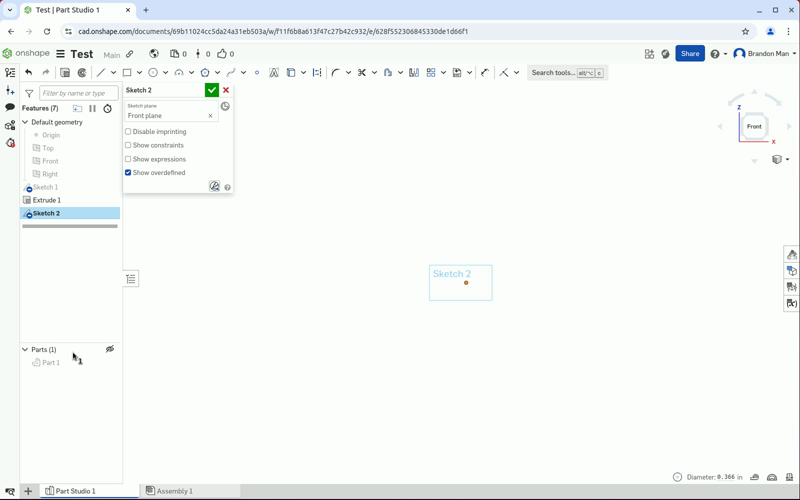
key(shift+y)
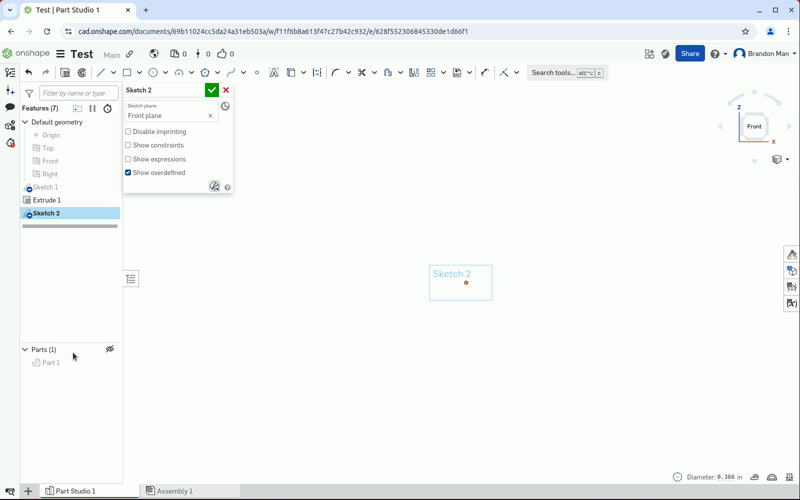
key(shift+e)
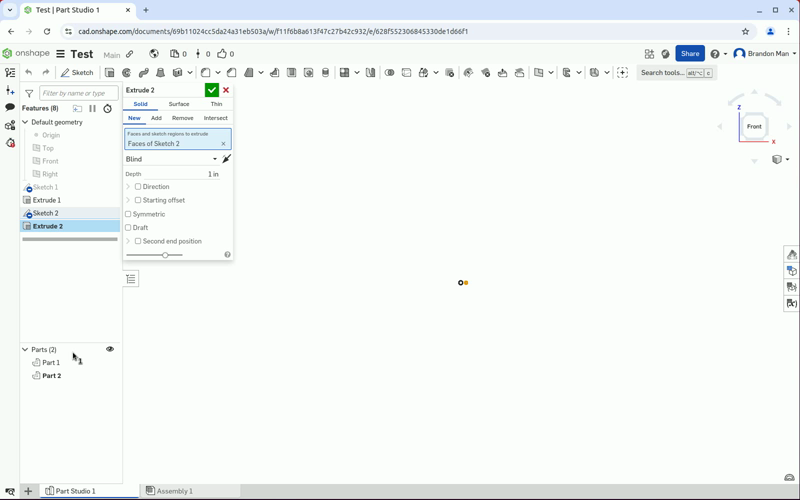
mouse_move(143, 106)
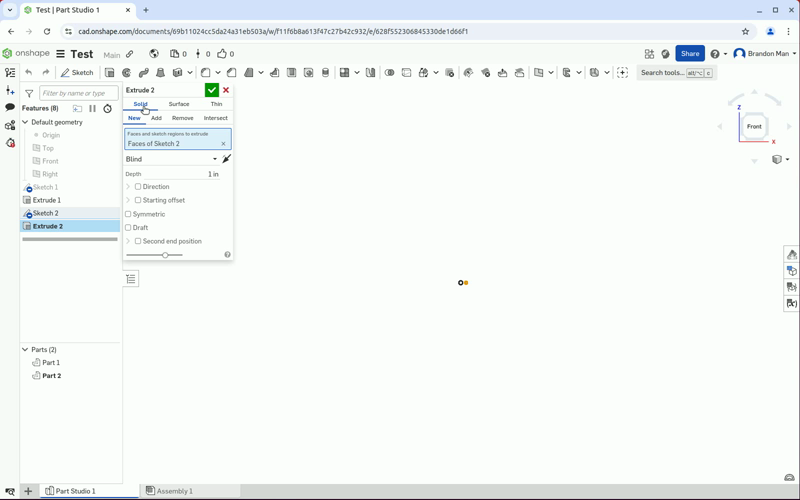
click(143, 106)
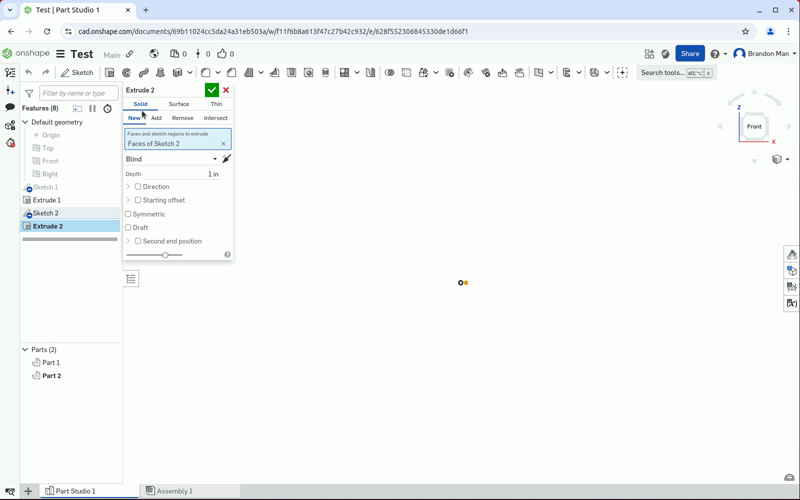
mouse_move(137, 120)
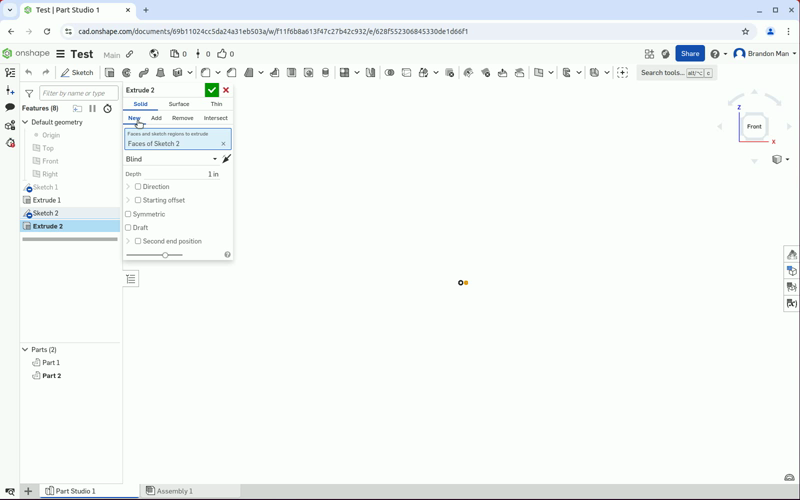
click(137, 120)
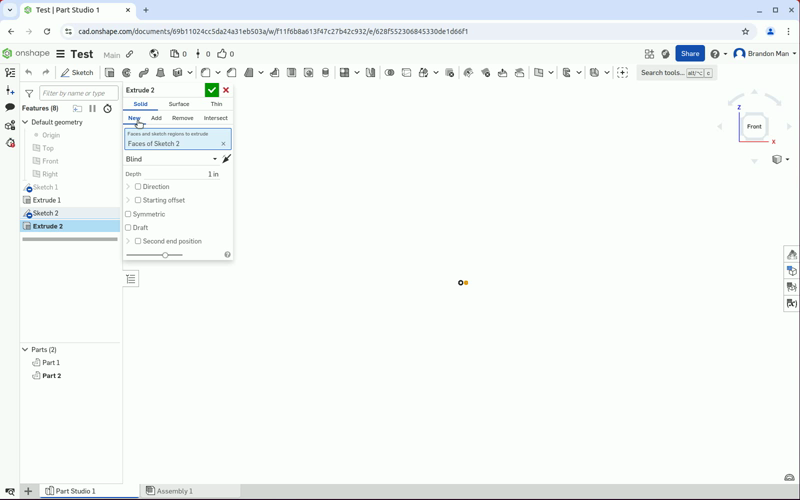
key(tab, 4)
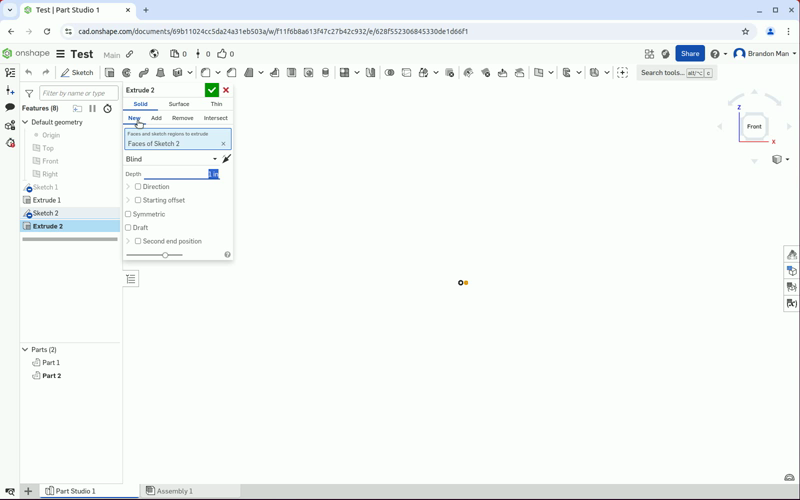
text(13.961)
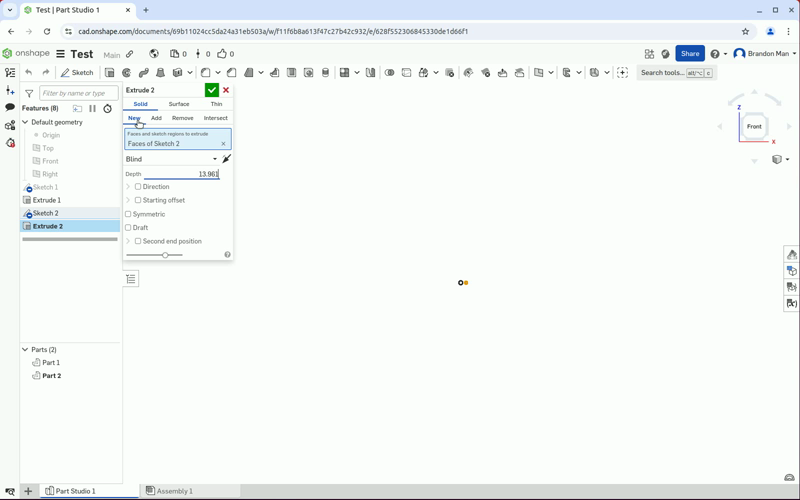
key(enter)
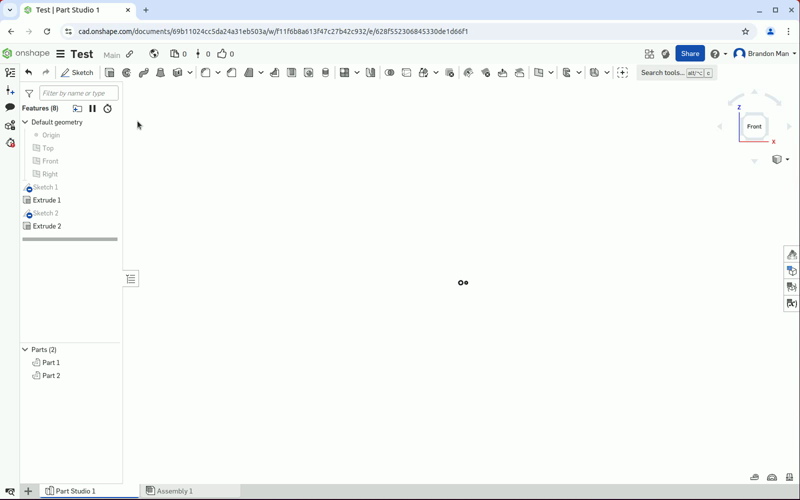
key(shift+h)
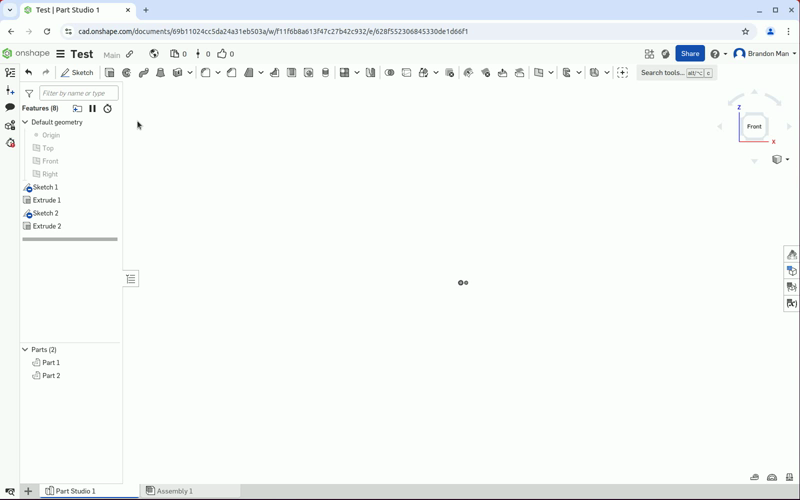
key(shift+h)
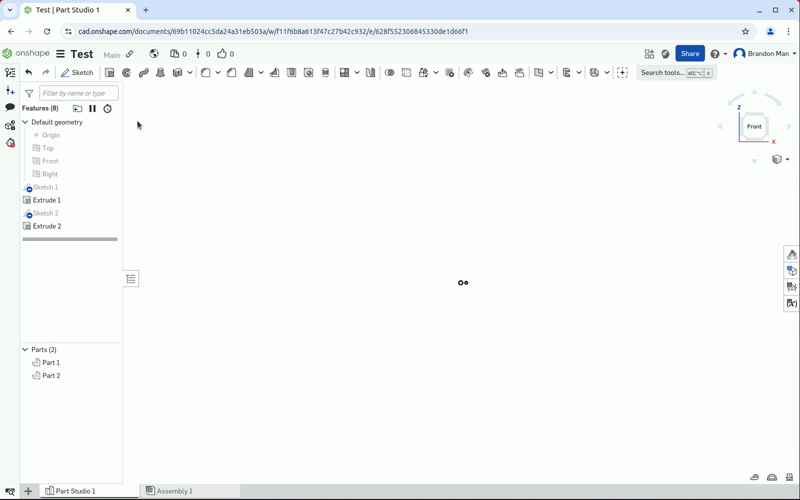
mouse_move(73, 189)
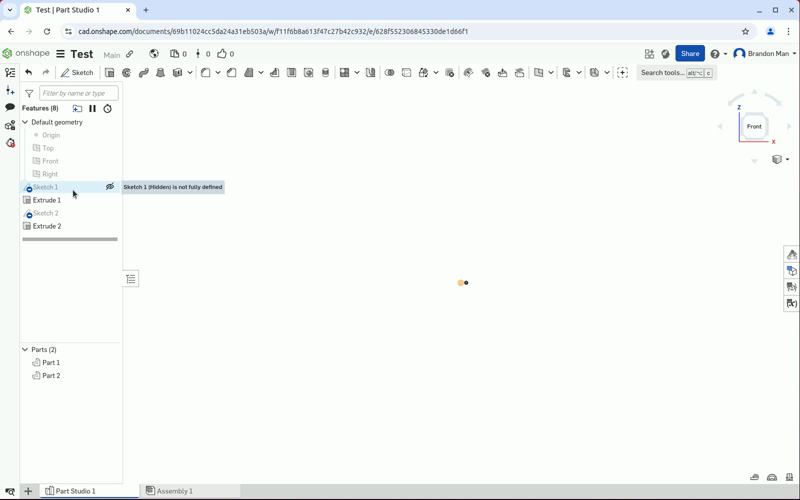
click(73, 189)
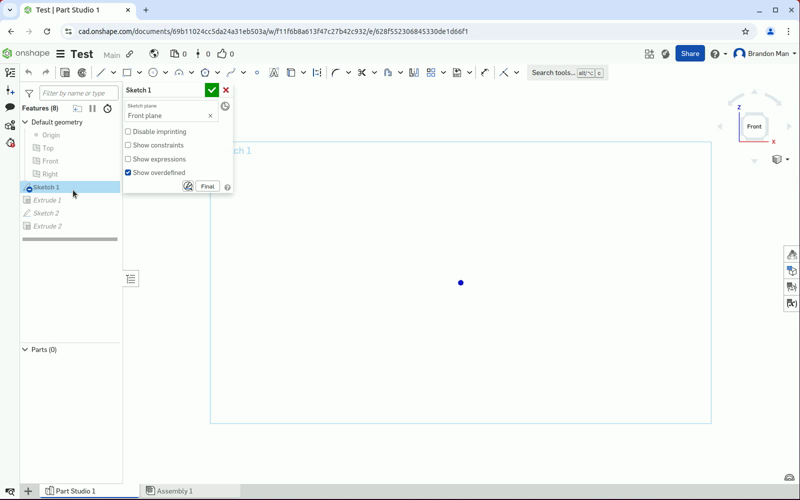
mouse_move(229, 92)
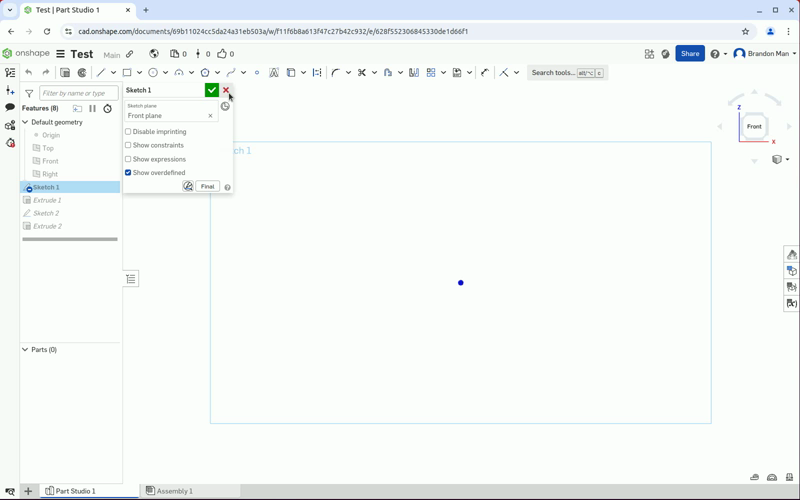
click(229, 92)
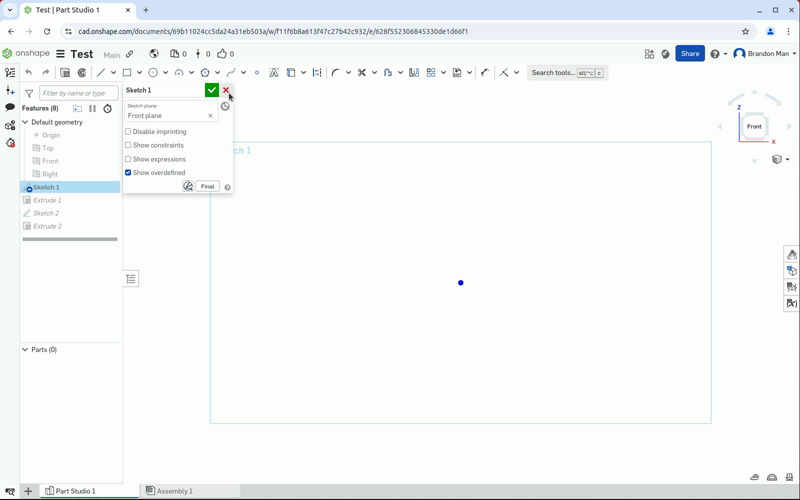
key(shift+s)
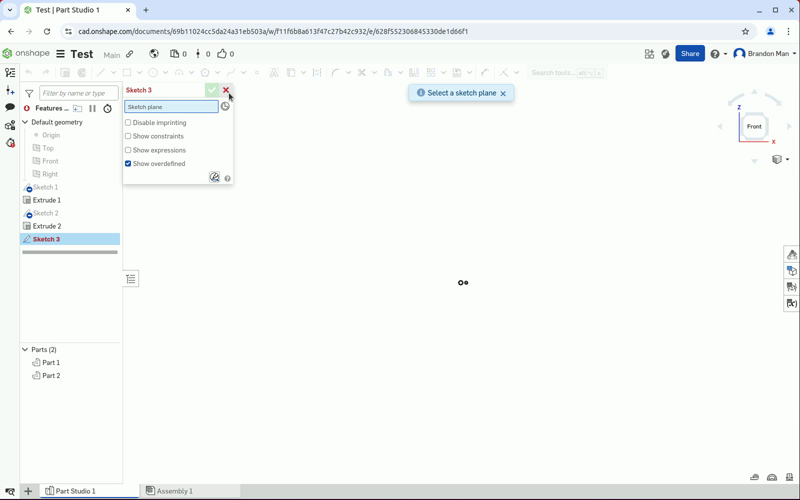
mouse_move(73, 163)
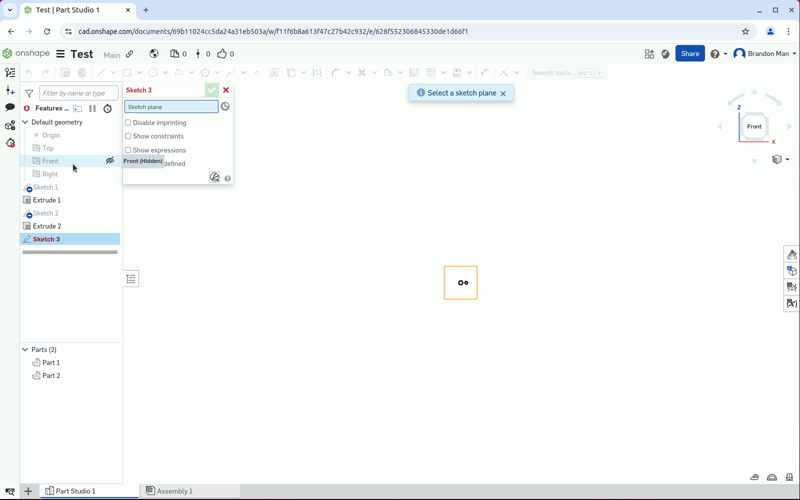
click(73, 163)
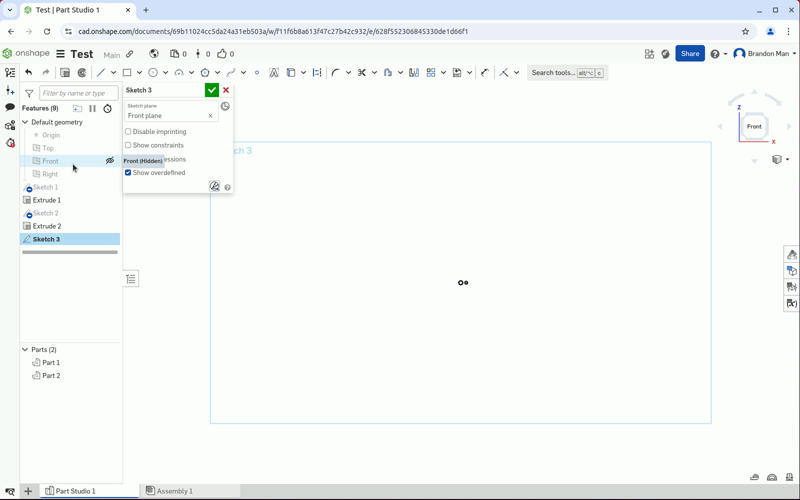
mouse_move(73, 352)
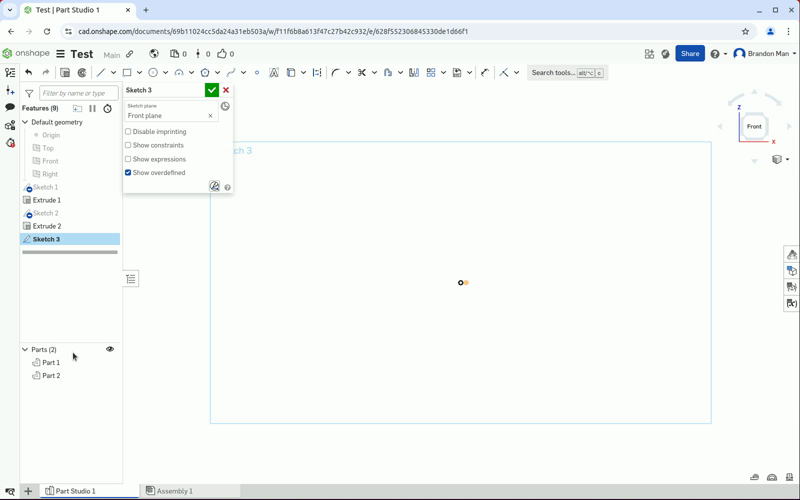
key(y)
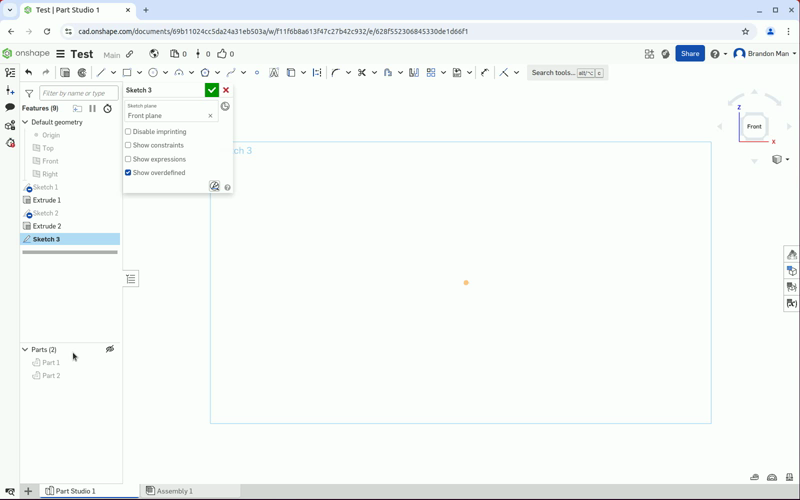
key(c)
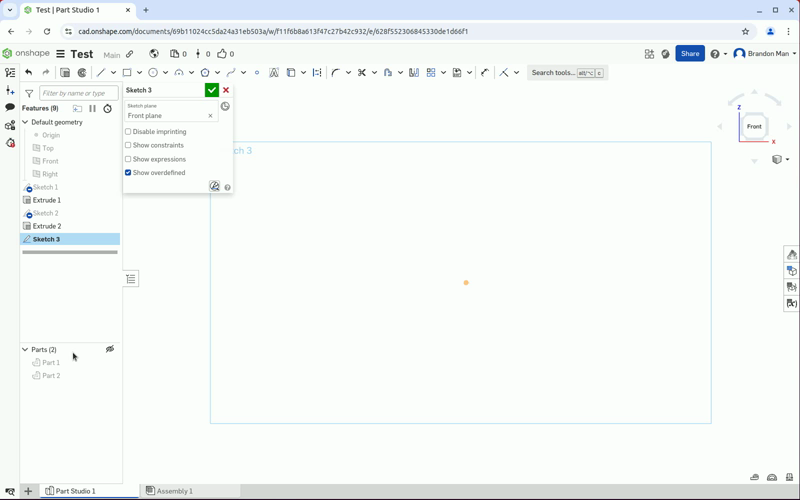
key_down(shift)
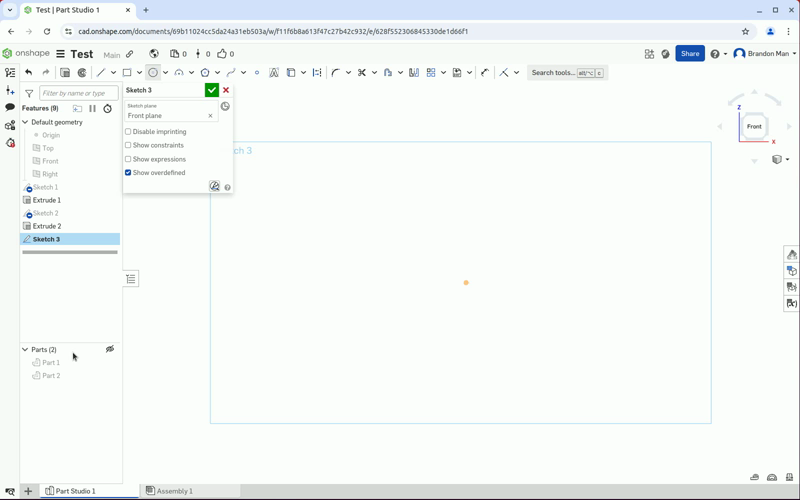
mouse_move(471, 282)
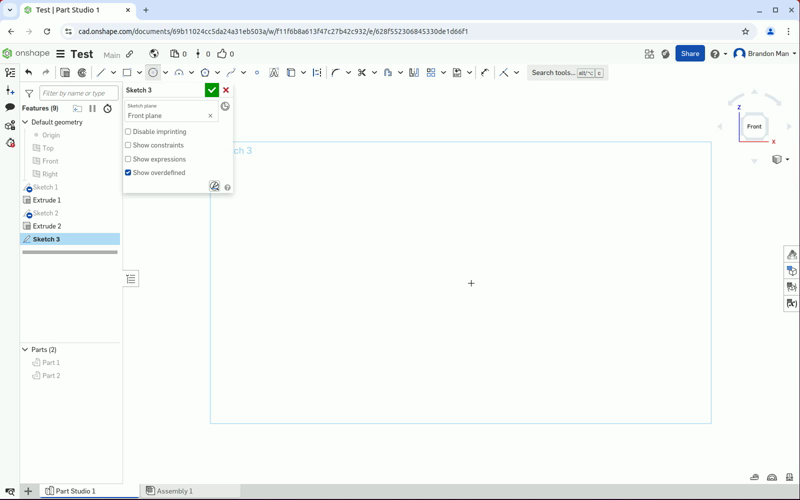
click(471, 282)
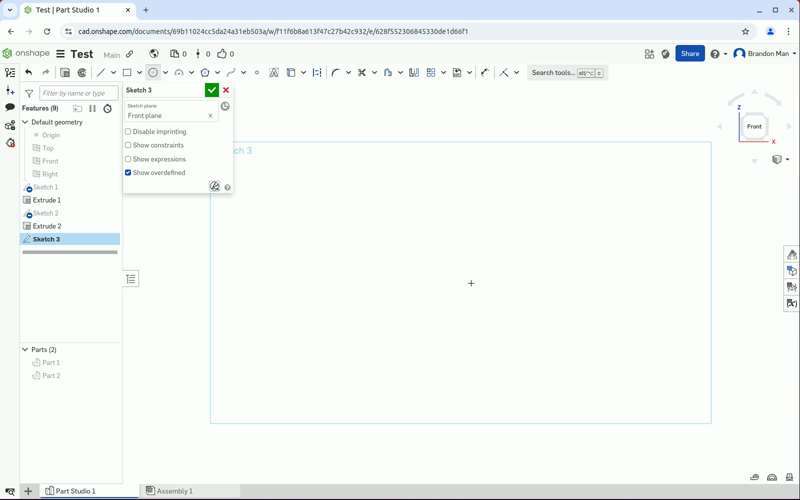
key_up(shift)
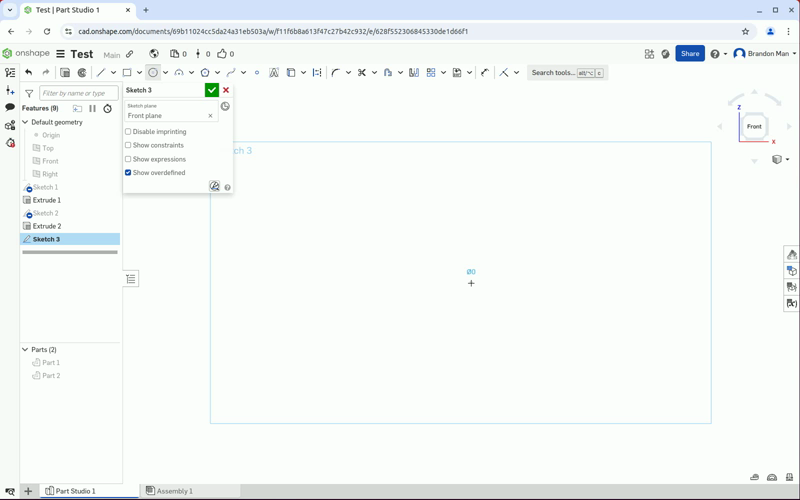
mouse_move(472, 282)
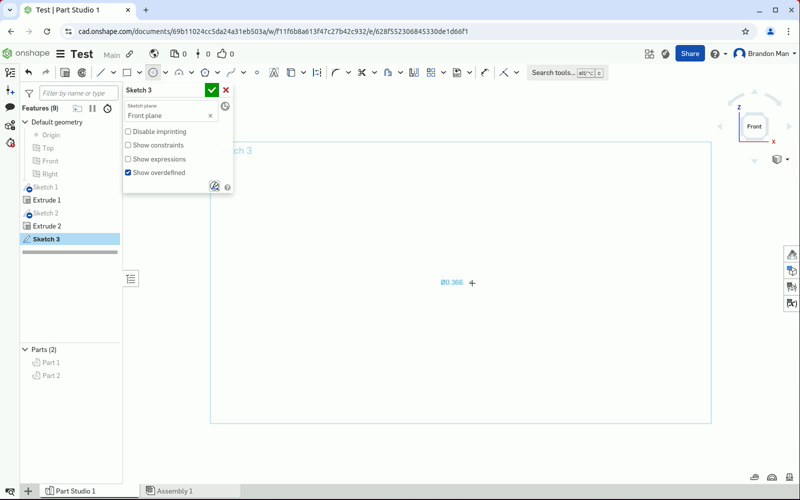
scroll(6)
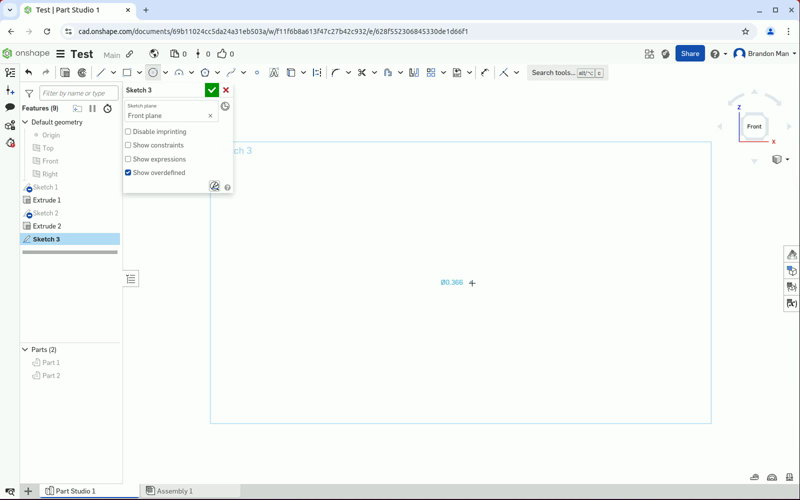
scroll(6)
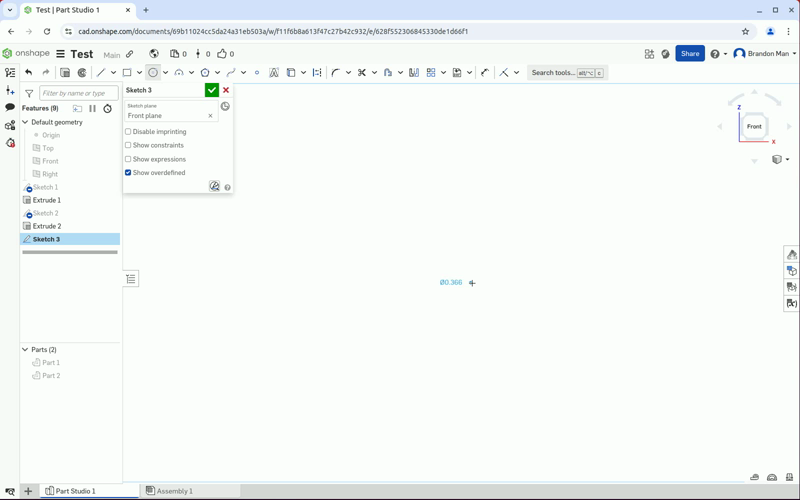
scroll(6)
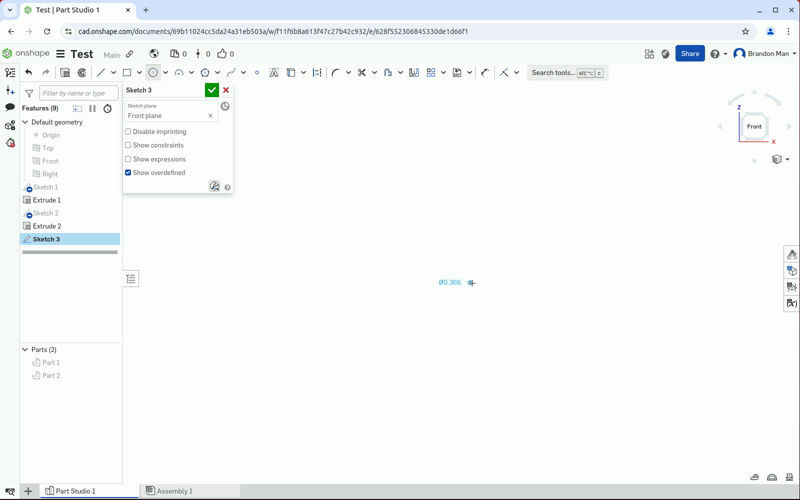
scroll(6)
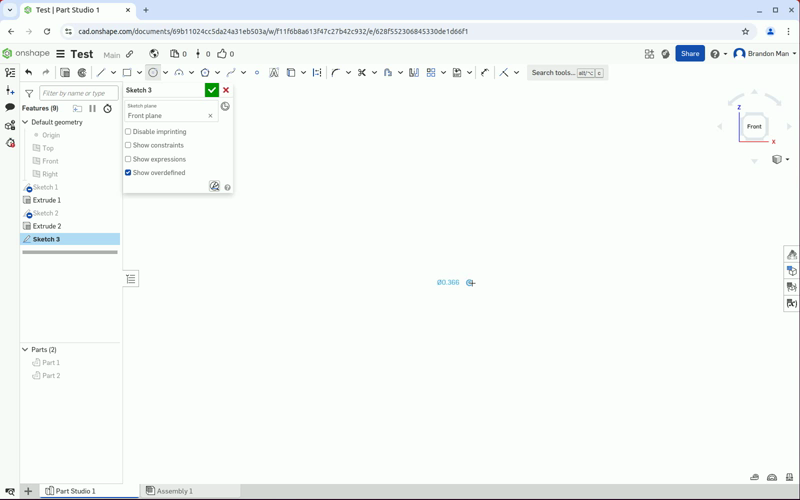
scroll(6)
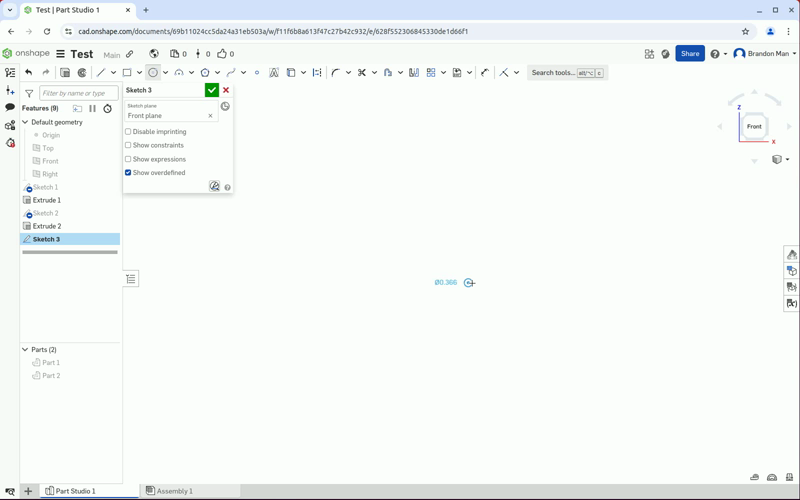
scroll(6)
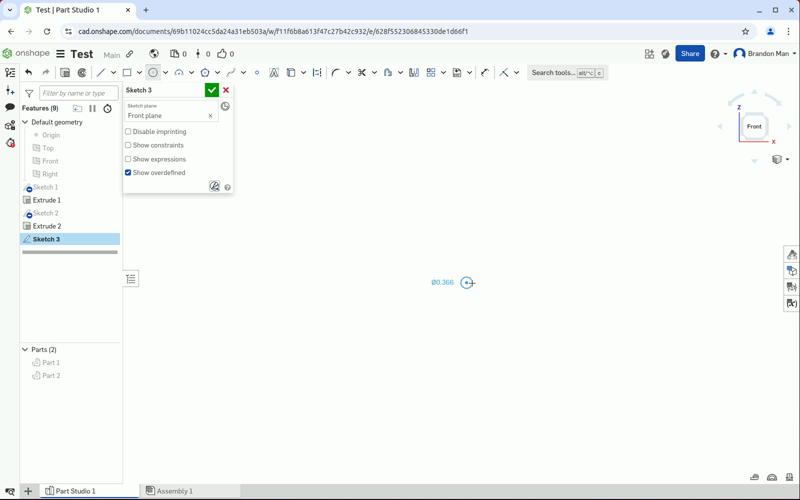
scroll(6)
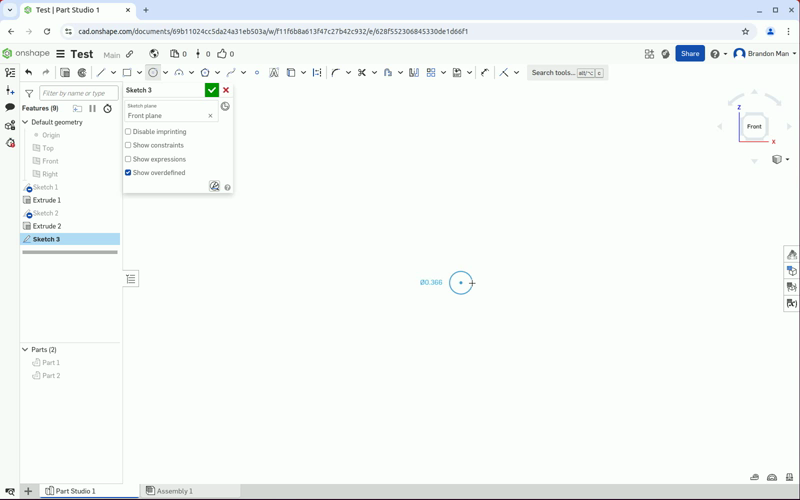
click(472, 282)
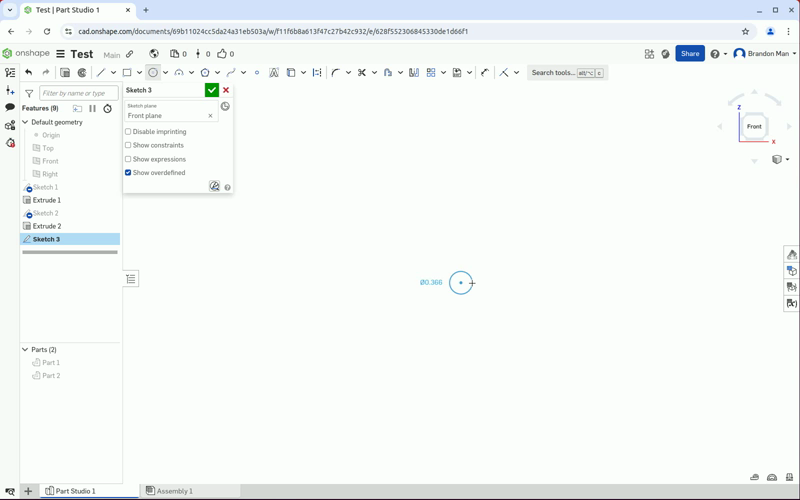
scroll(-6)
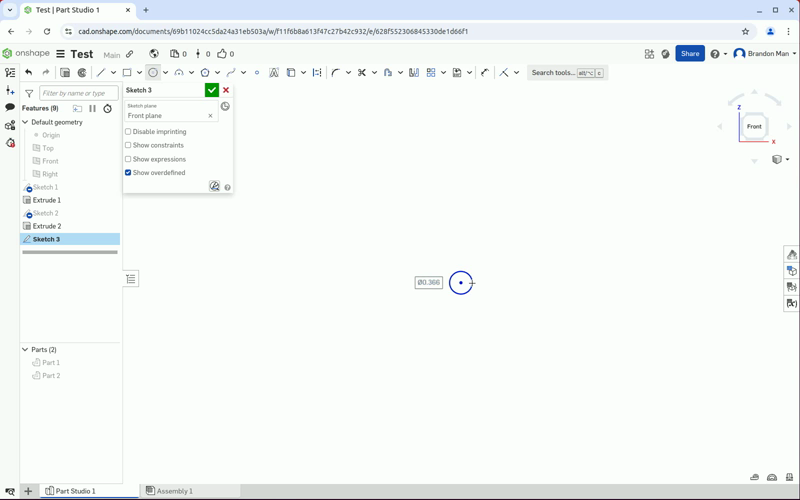
scroll(-6)
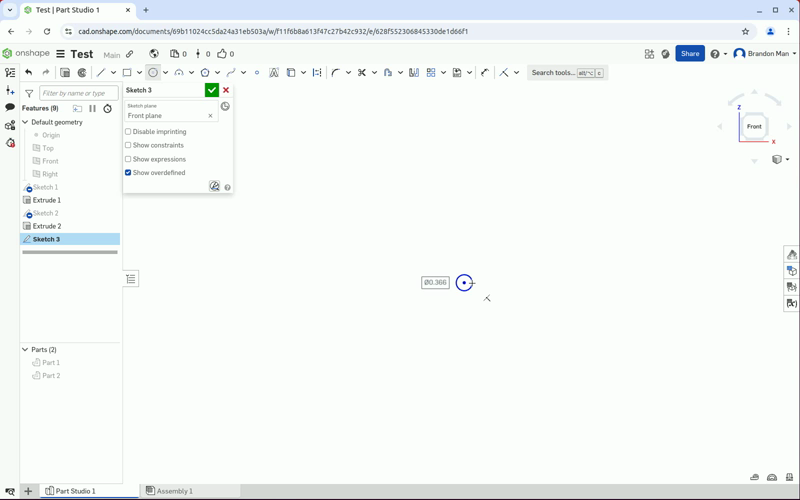
scroll(-6)
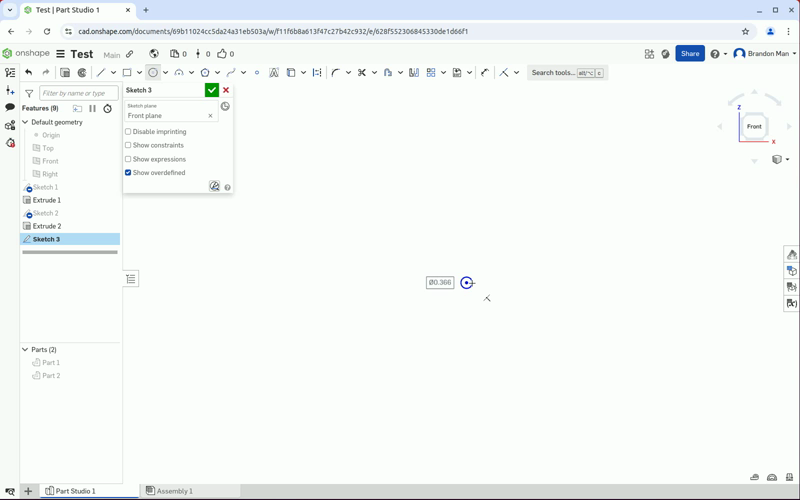
scroll(-6)
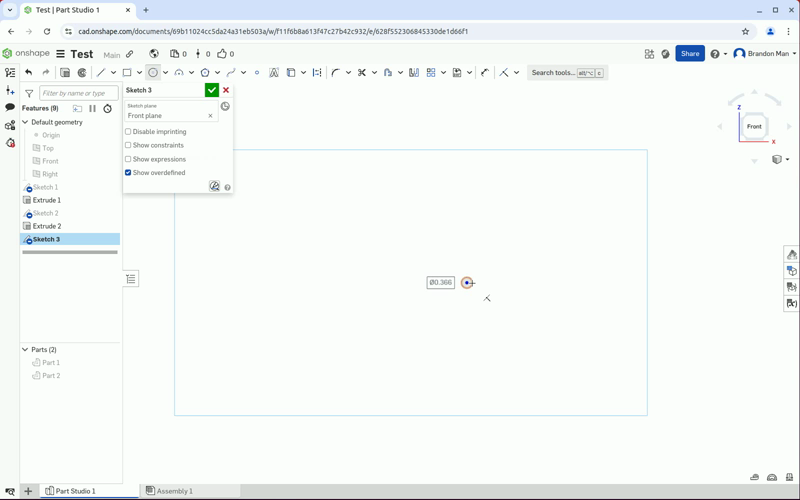
scroll(-6)
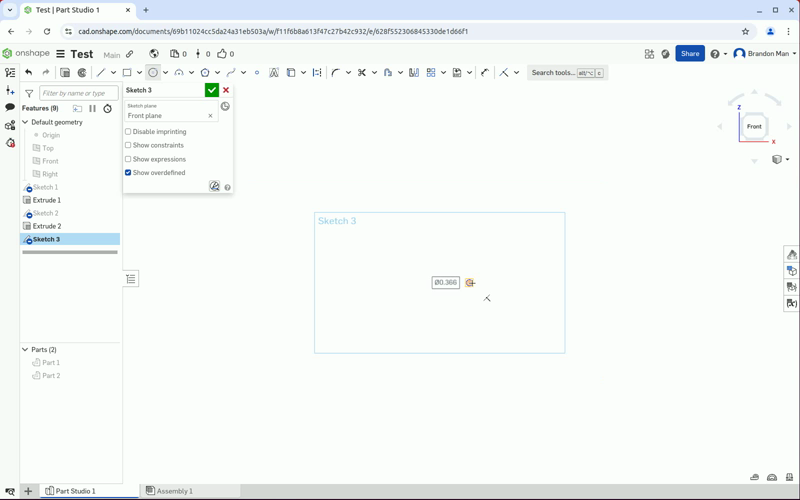
scroll(-6)
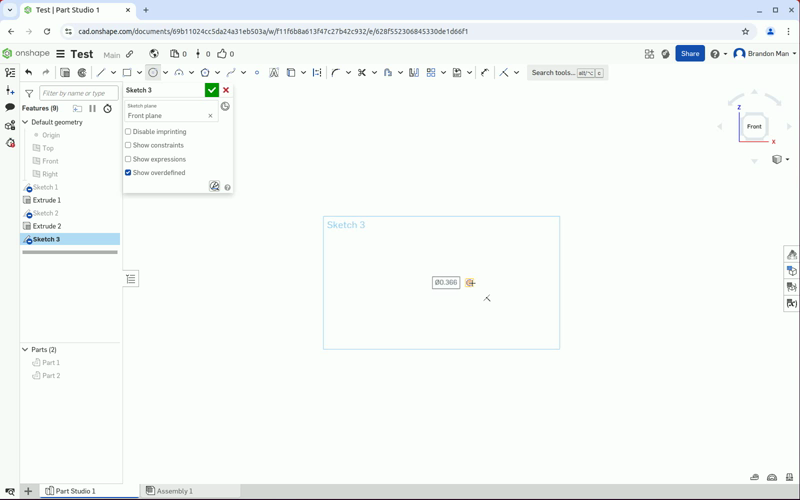
scroll(-6)
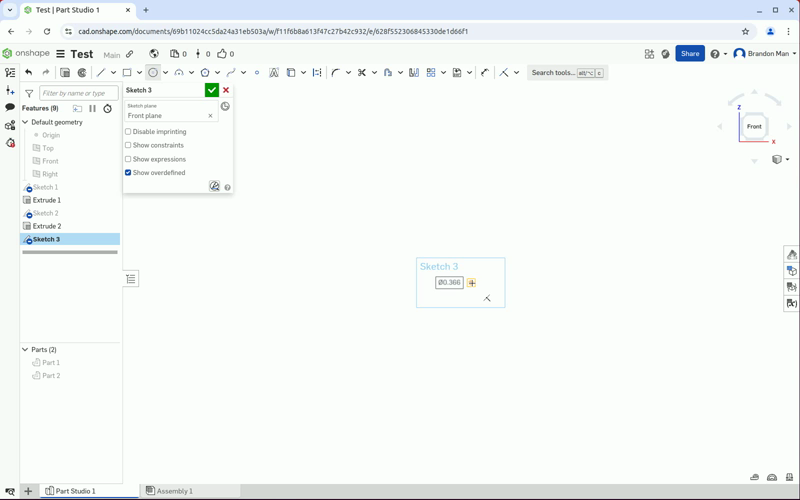
key(esc)
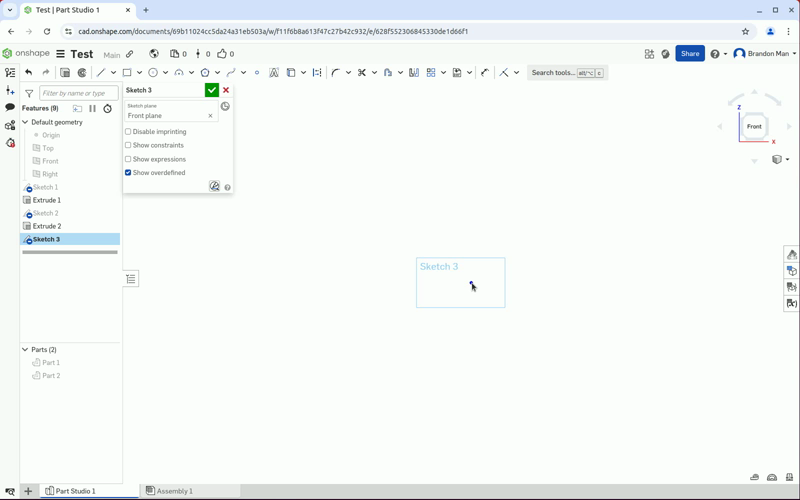
key(c)
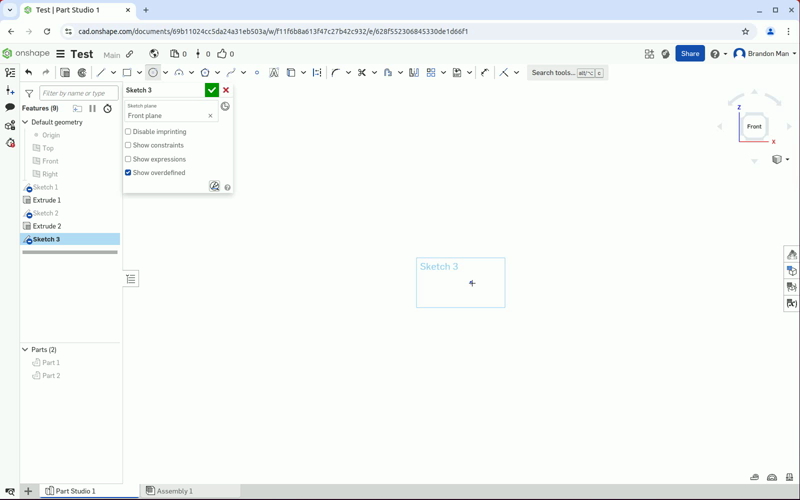
key_down(shift)
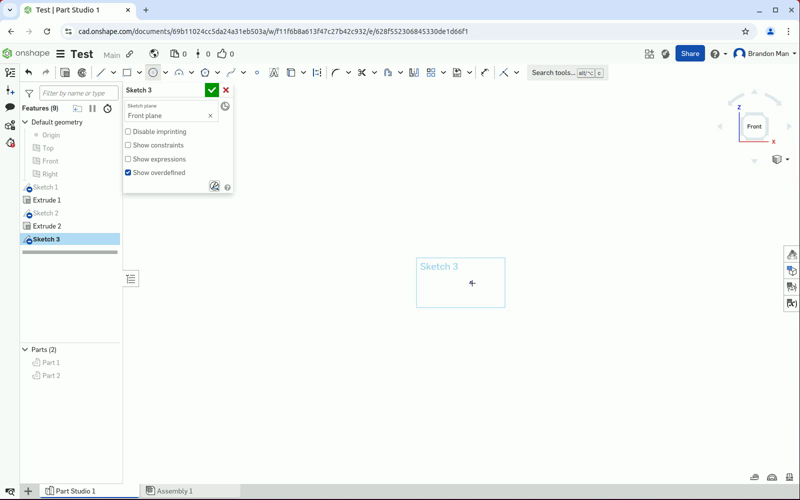
mouse_move(471, 282)
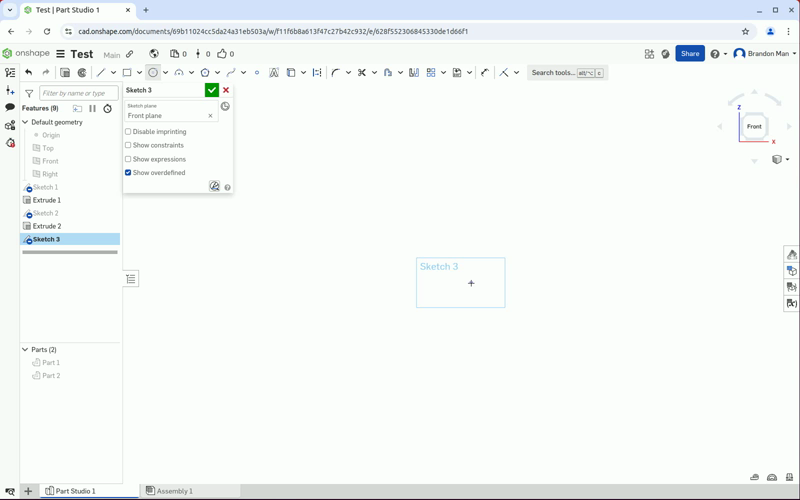
scroll(6)
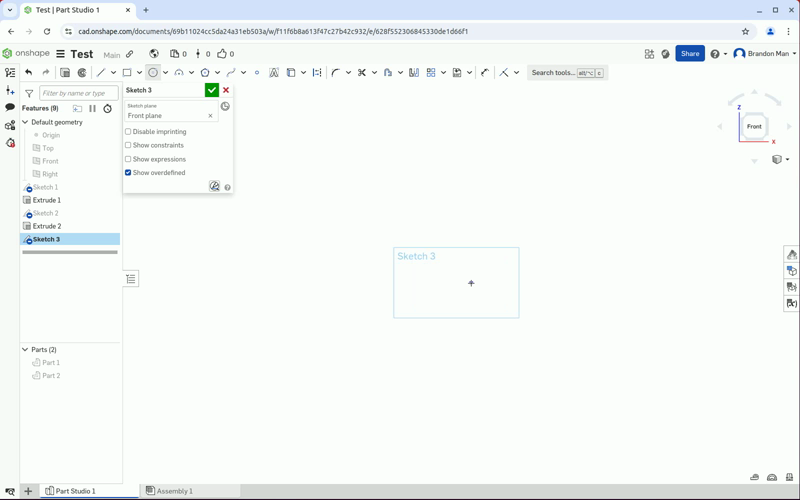
scroll(6)
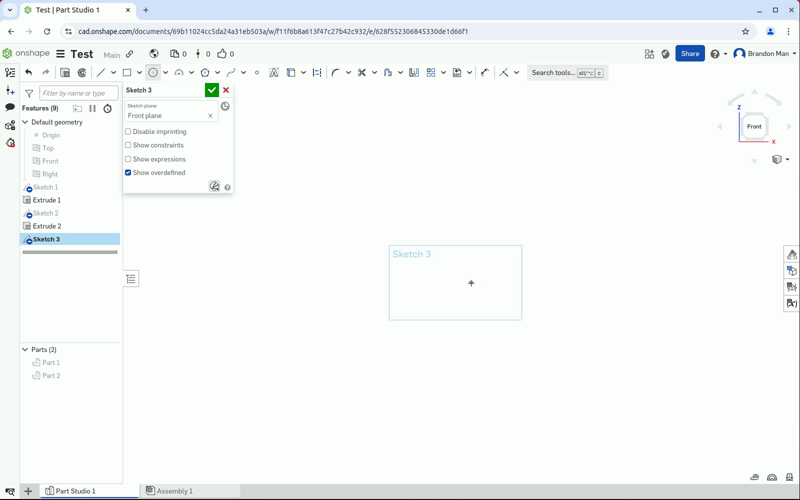
scroll(6)
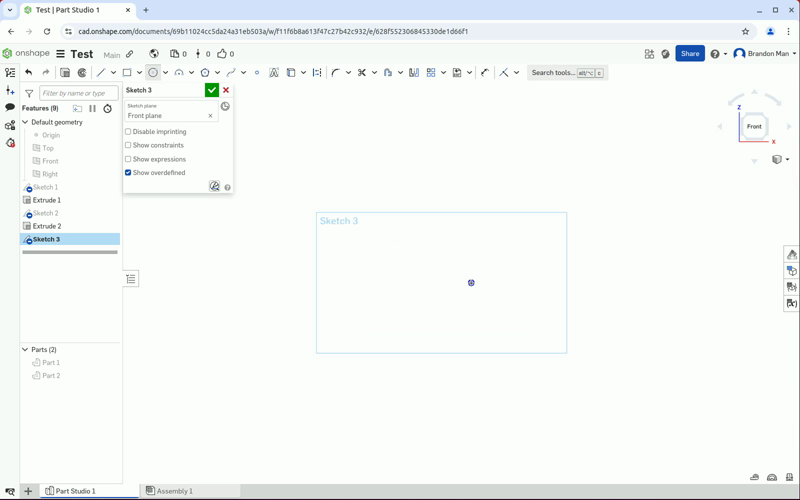
scroll(6)
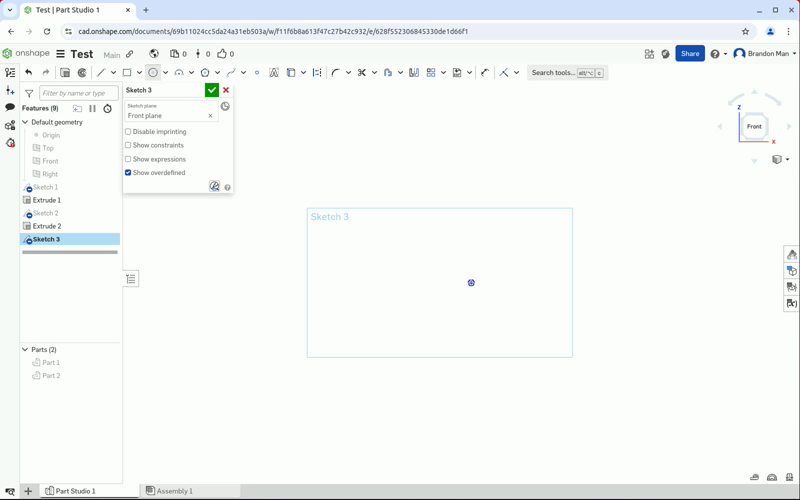
scroll(6)
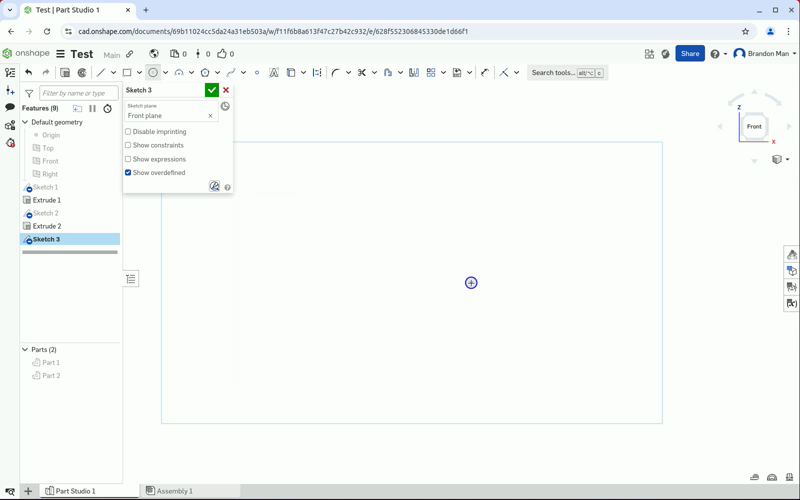
scroll(6)
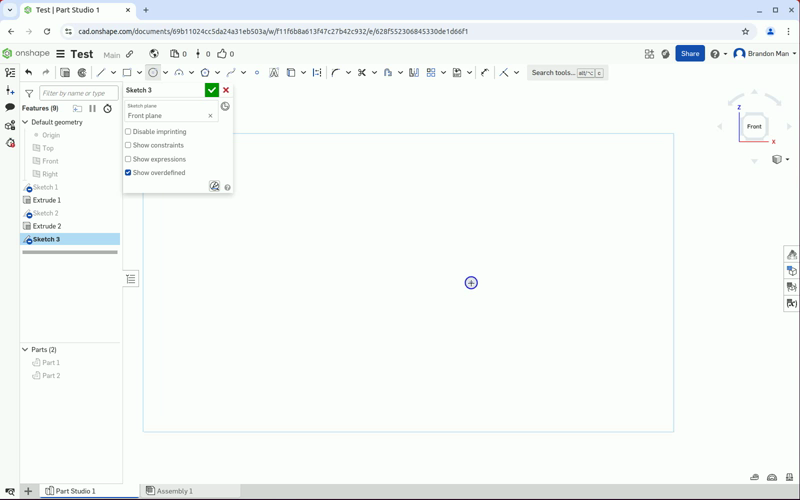
scroll(6)
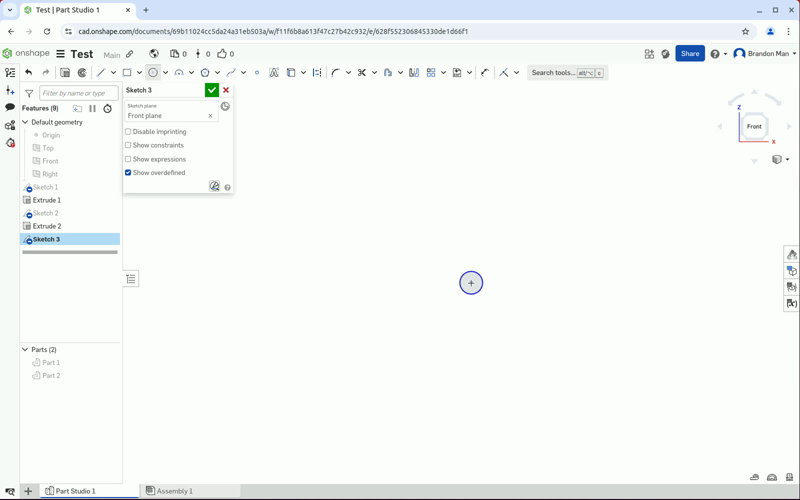
click(471, 282)
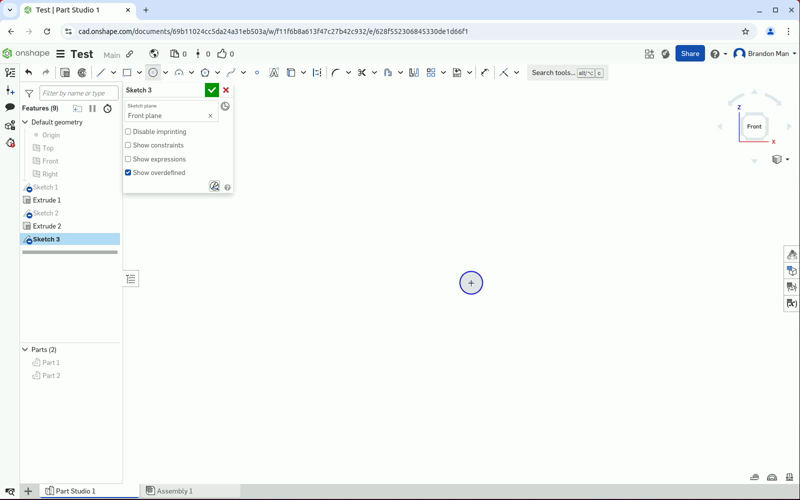
scroll(-6)
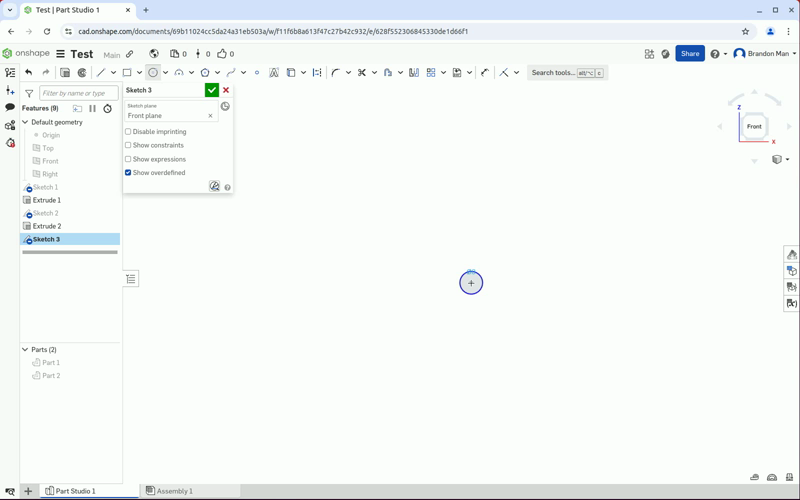
scroll(-6)
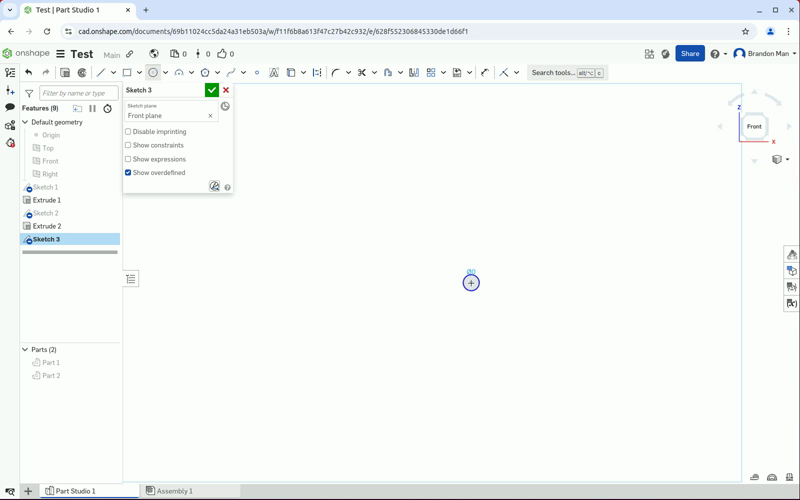
scroll(-6)
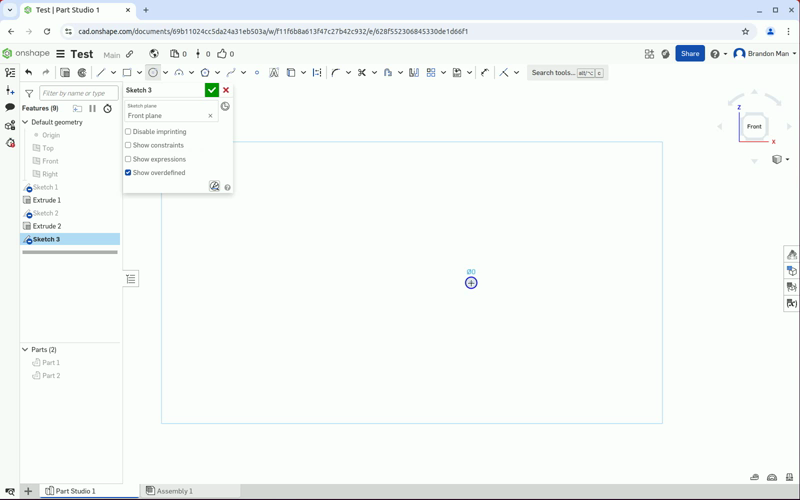
scroll(-6)
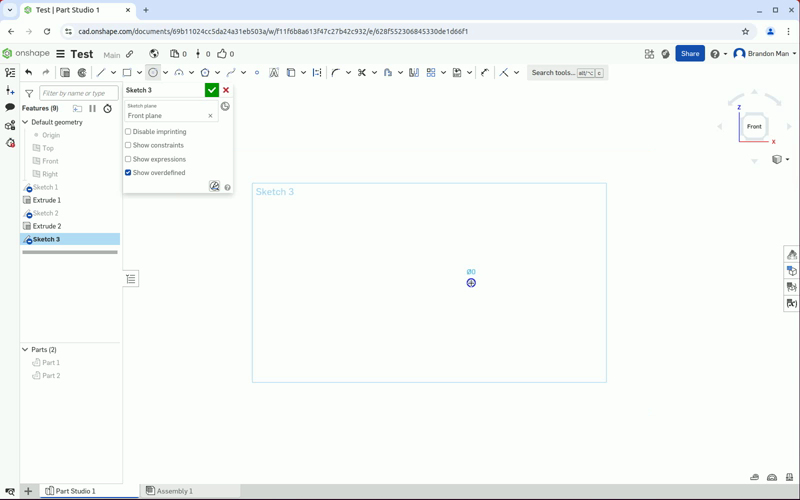
scroll(-6)
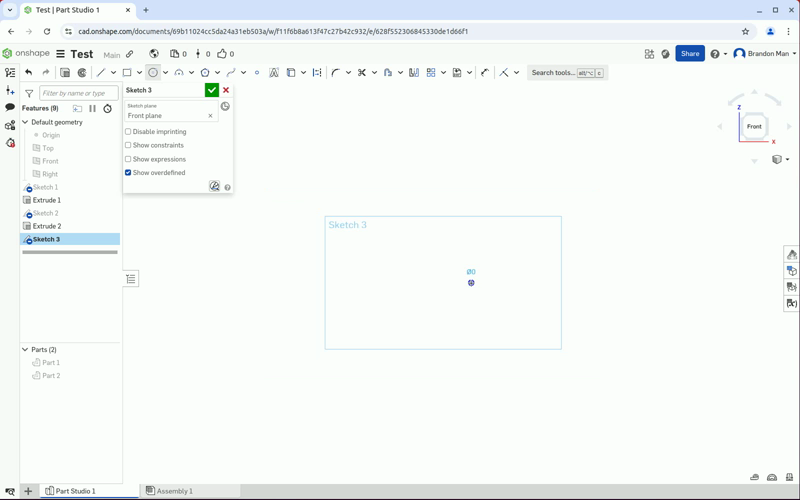
scroll(-6)
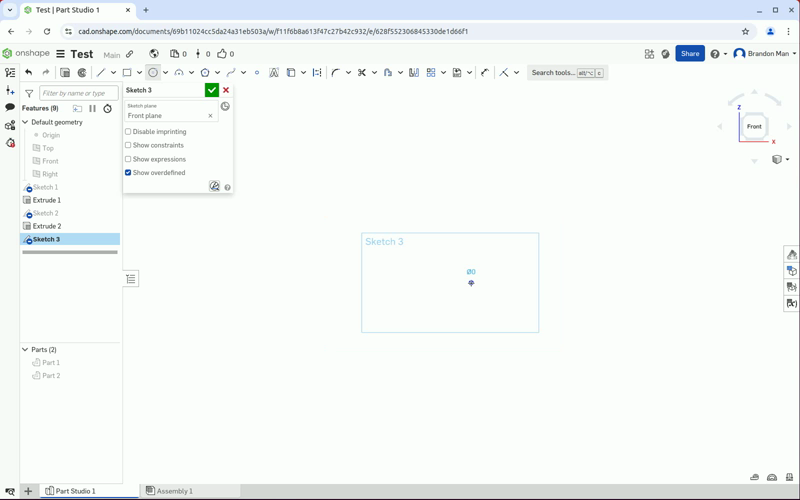
scroll(-6)
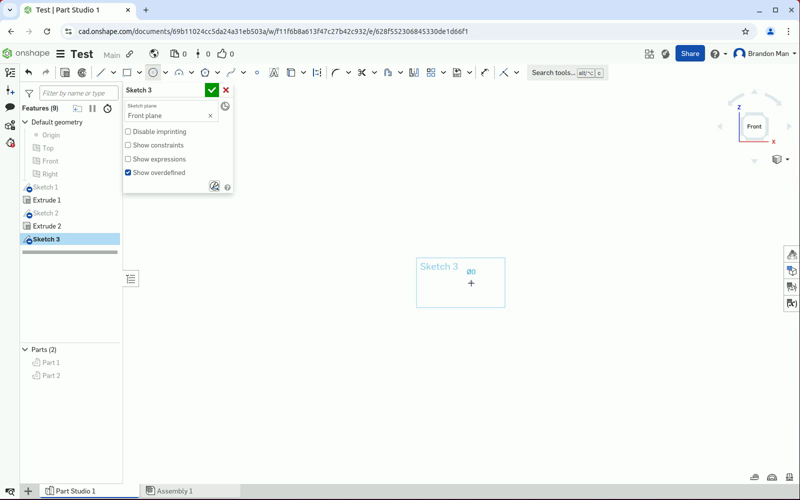
key_up(shift)
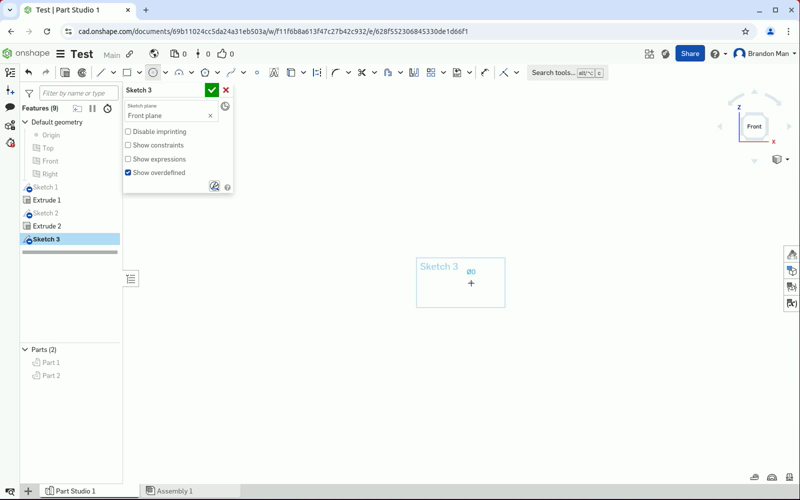
mouse_move(472, 282)
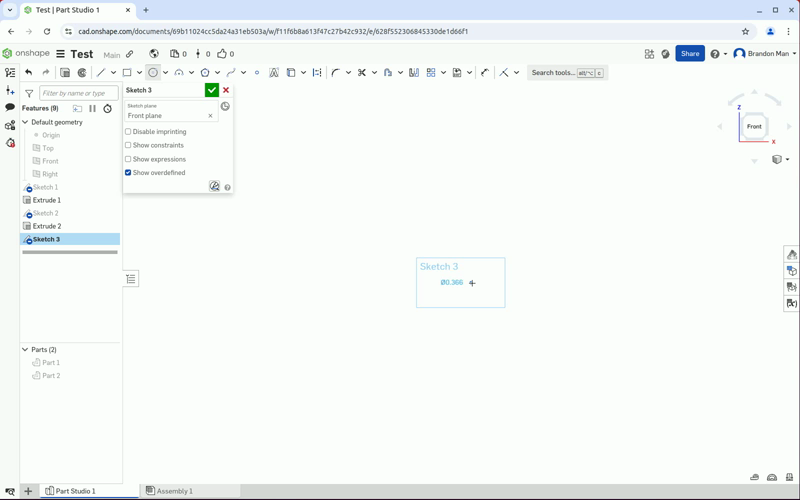
scroll(6)
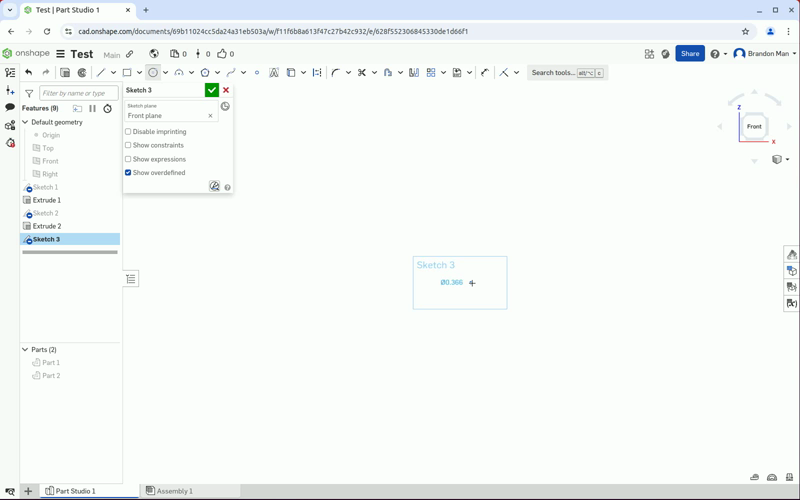
scroll(6)
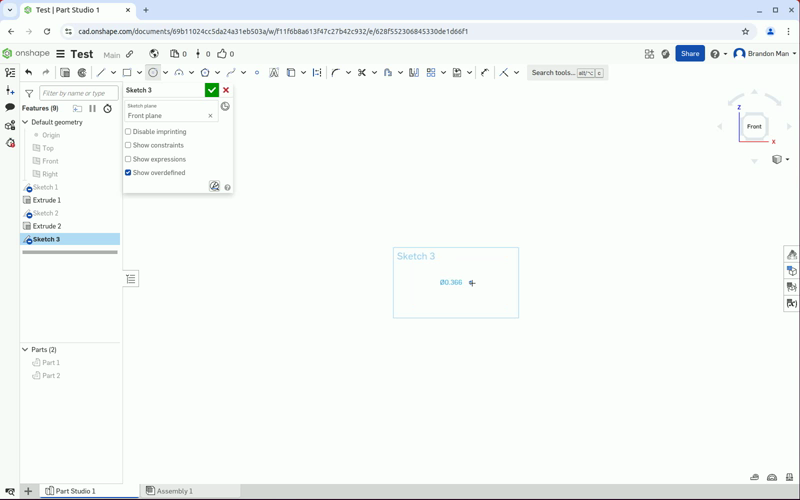
scroll(6)
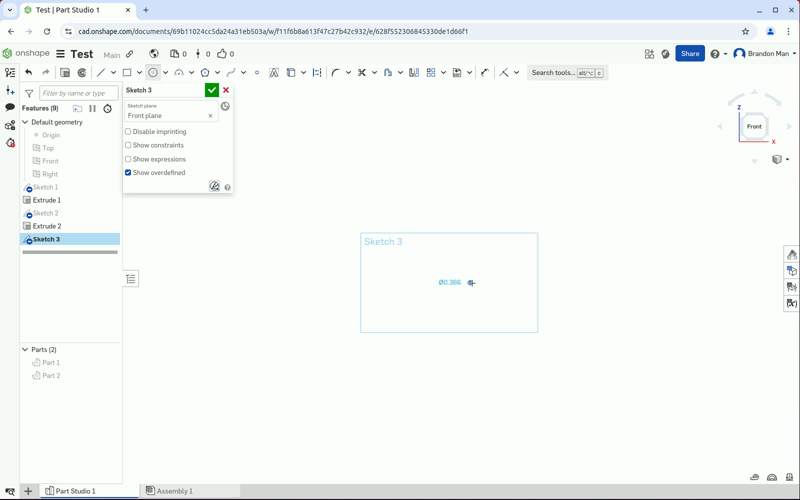
scroll(6)
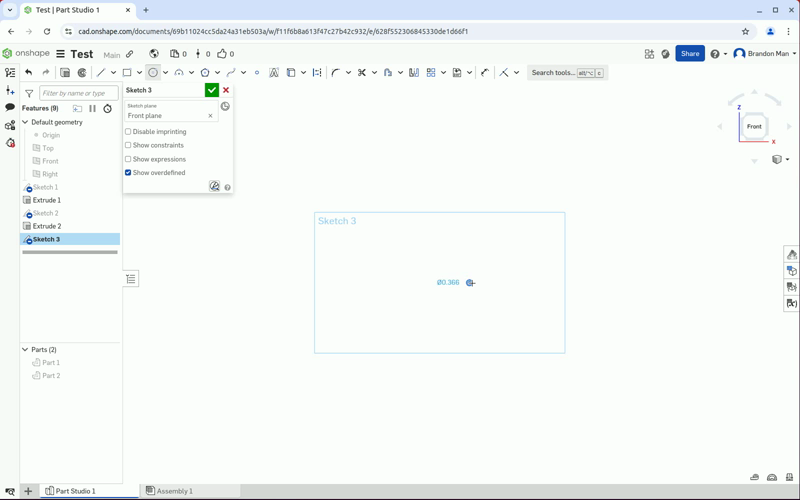
scroll(6)
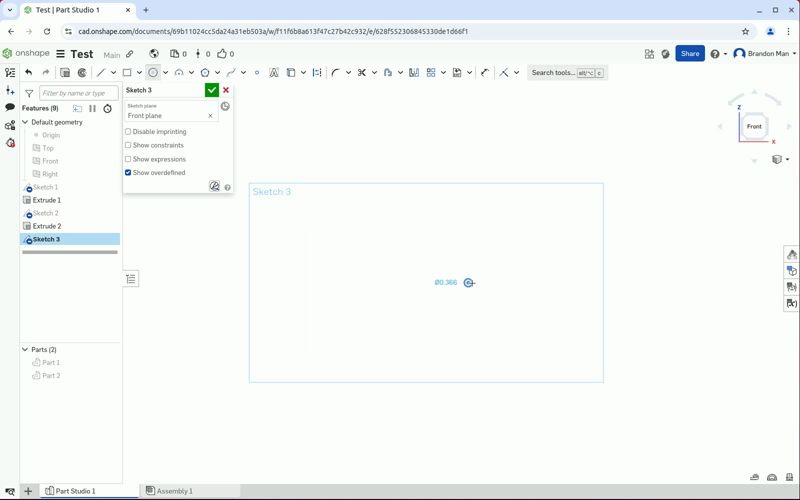
scroll(6)
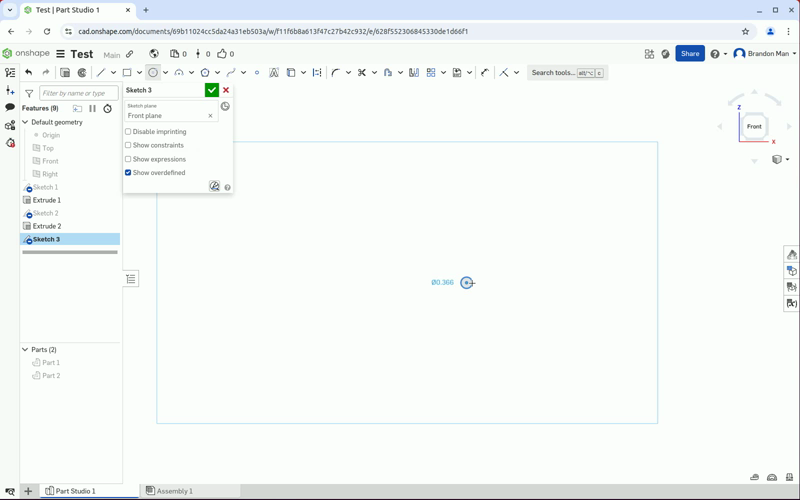
scroll(6)
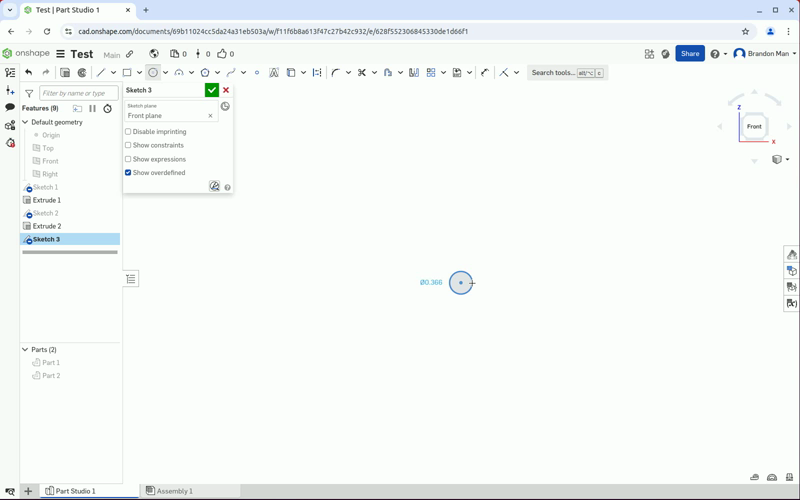
click(472, 282)
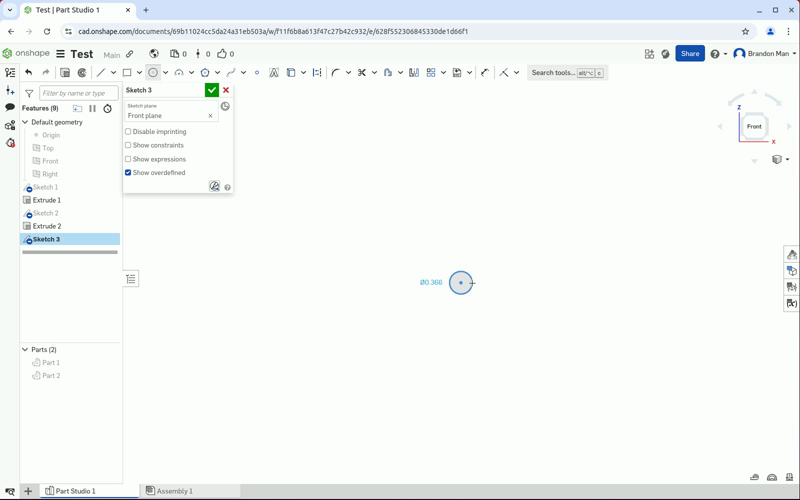
scroll(-6)
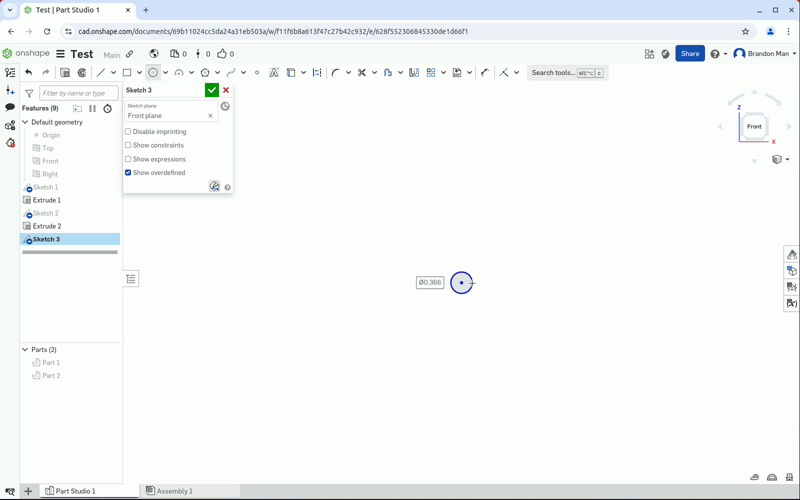
scroll(-6)
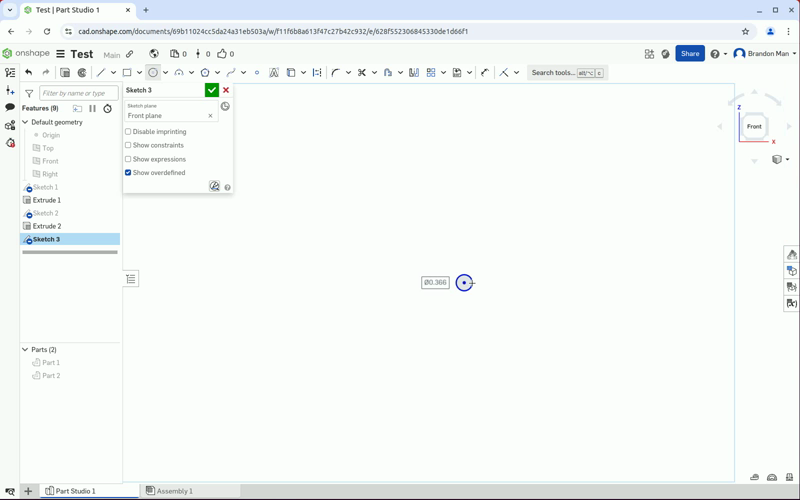
scroll(-6)
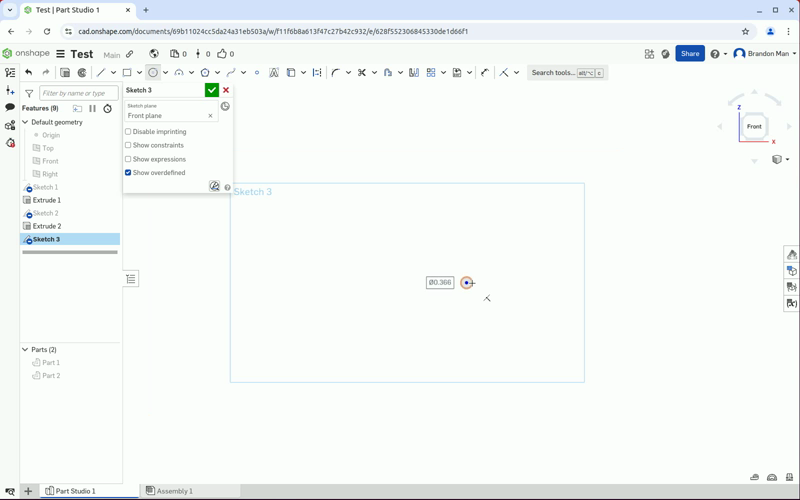
scroll(-6)
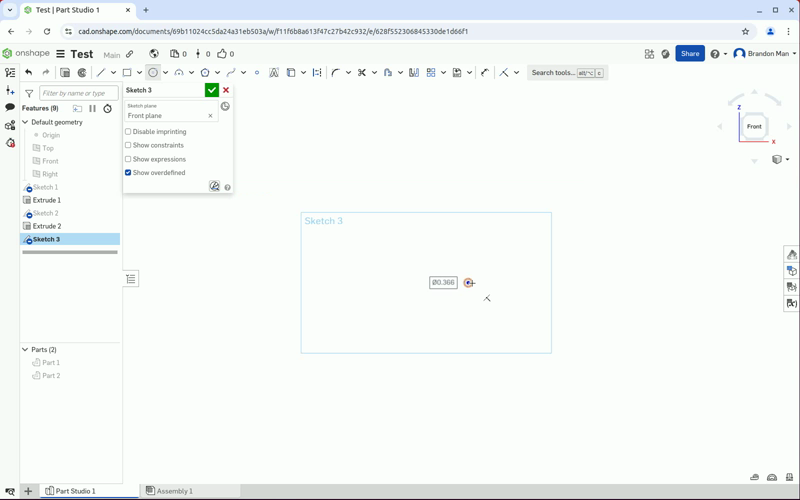
scroll(-6)
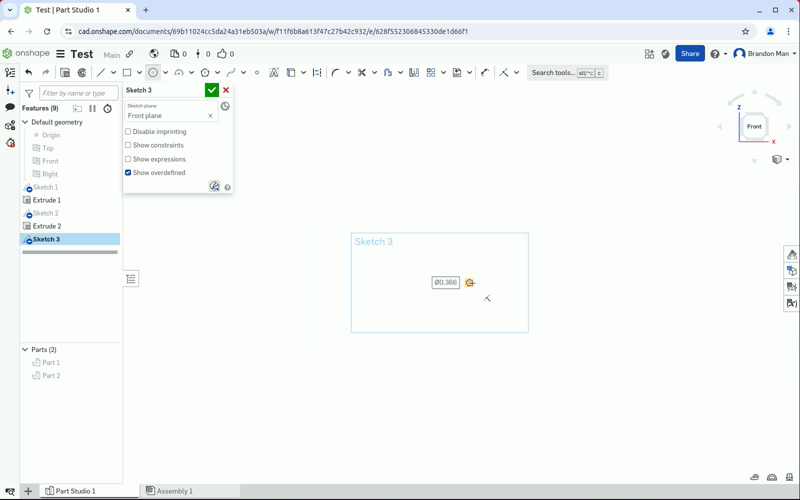
scroll(-6)
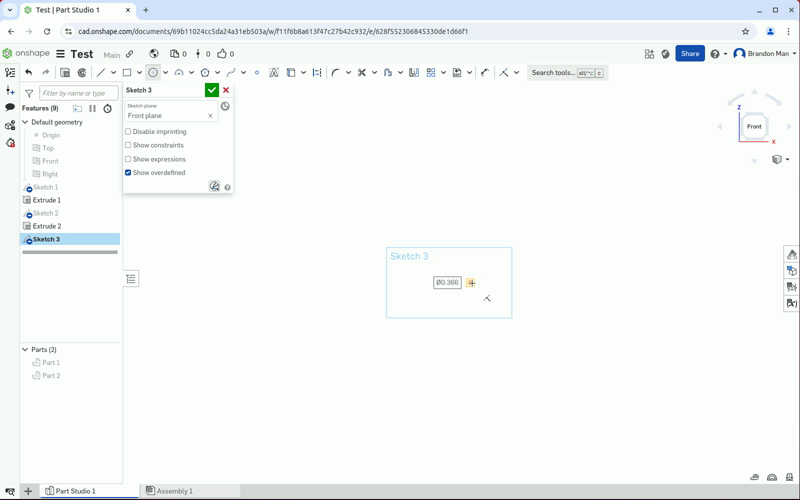
scroll(-6)
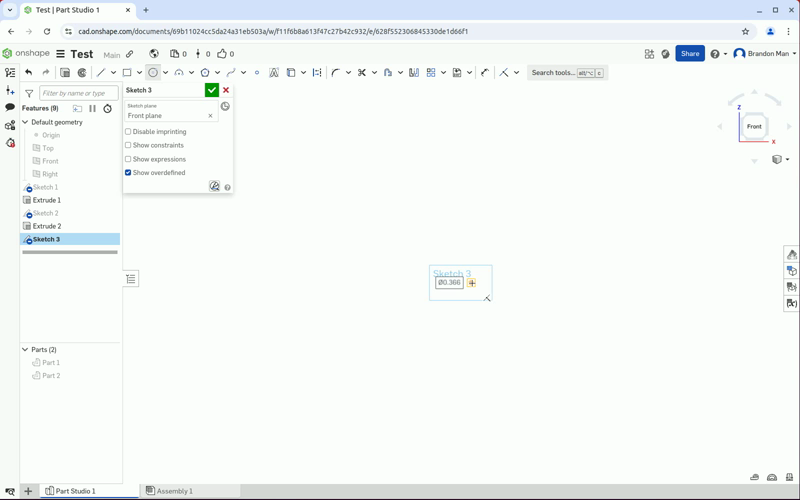
key(esc)
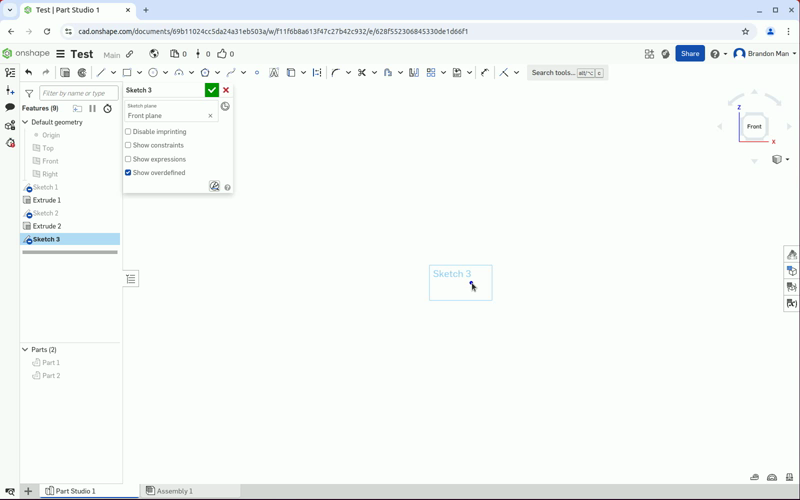
mouse_move(470, 283)
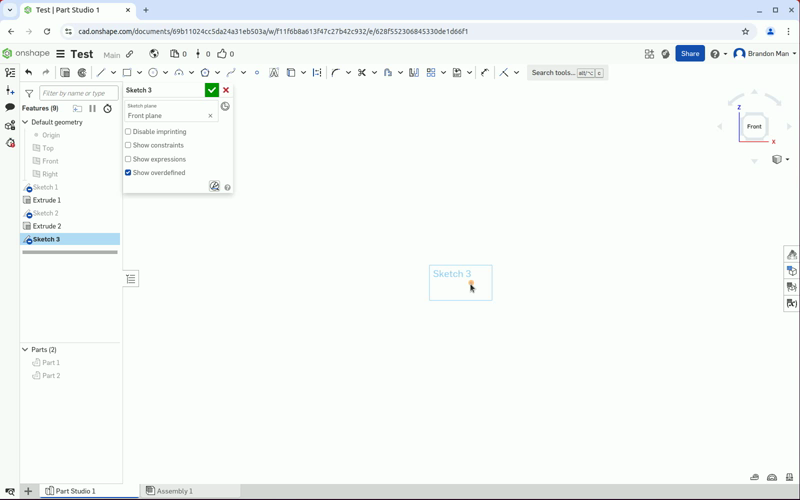
scroll(6)
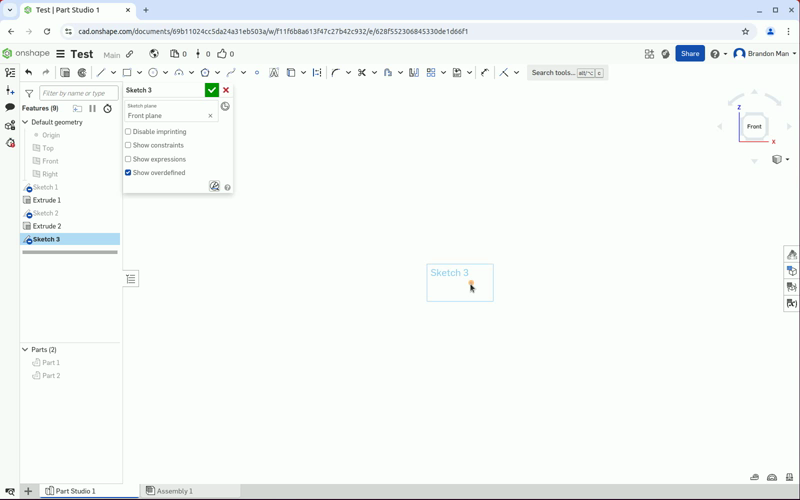
scroll(6)
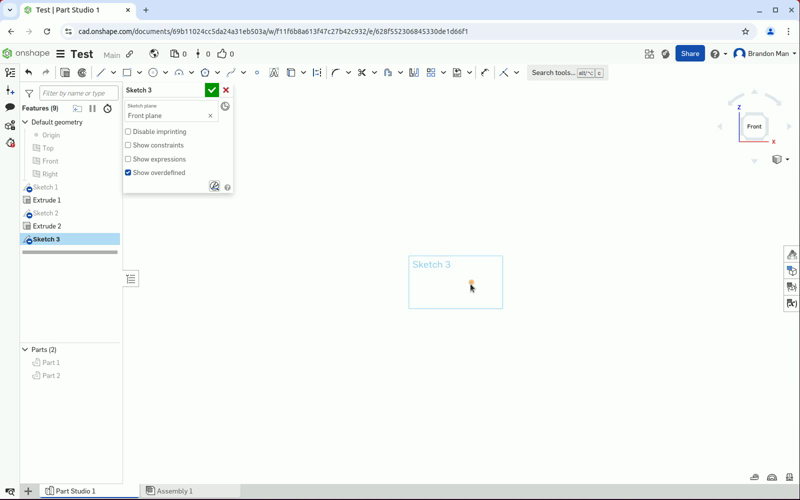
scroll(6)
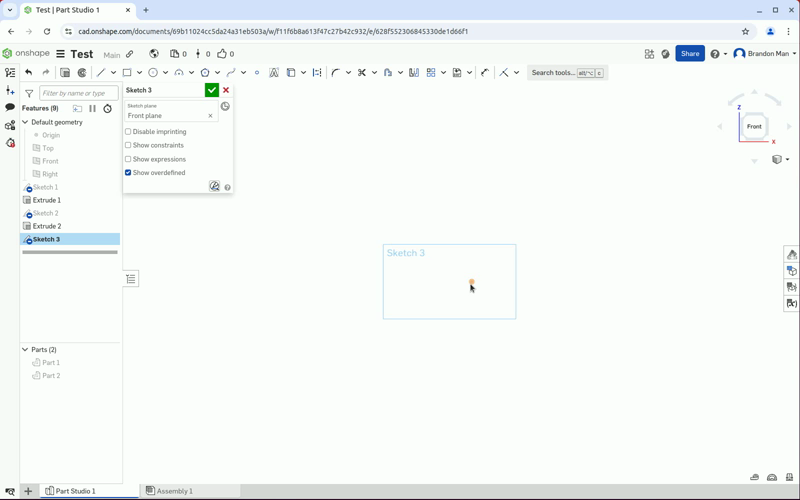
scroll(6)
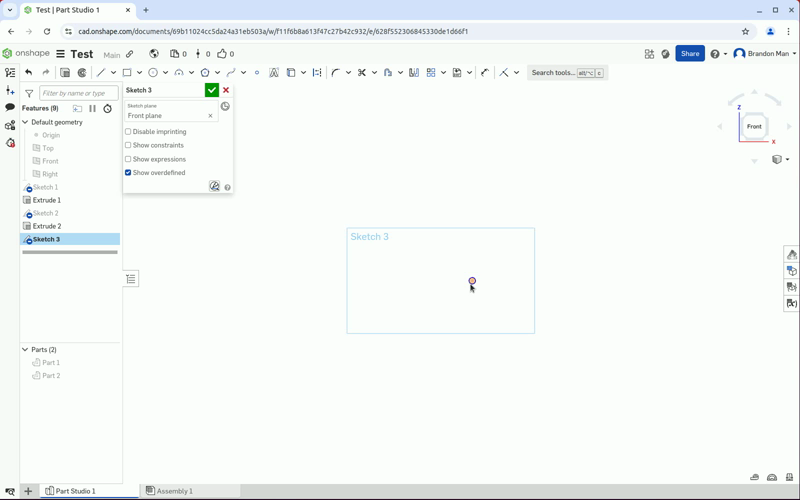
scroll(6)
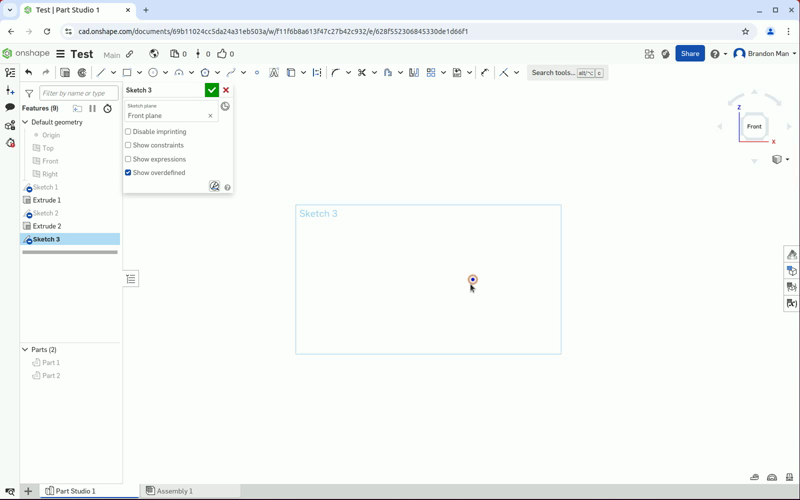
scroll(6)
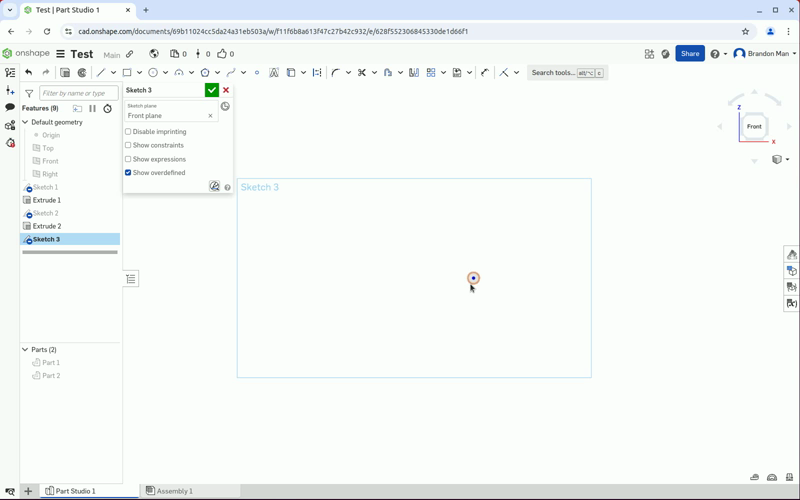
scroll(6)
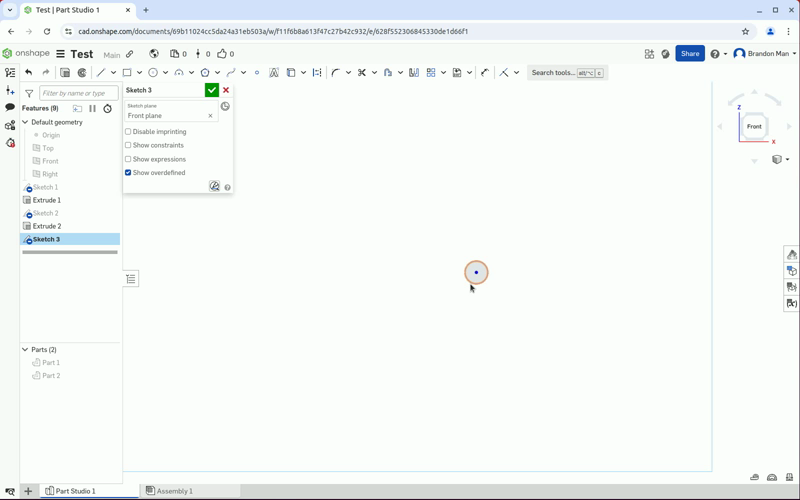
click(470, 283)
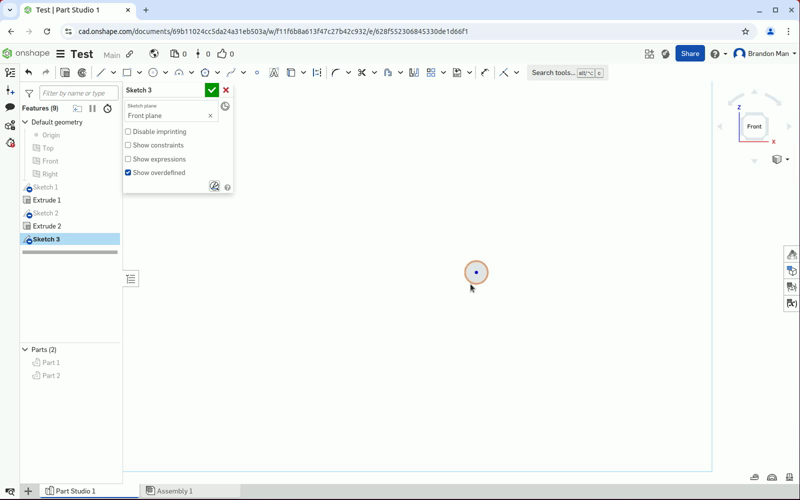
scroll(-6)
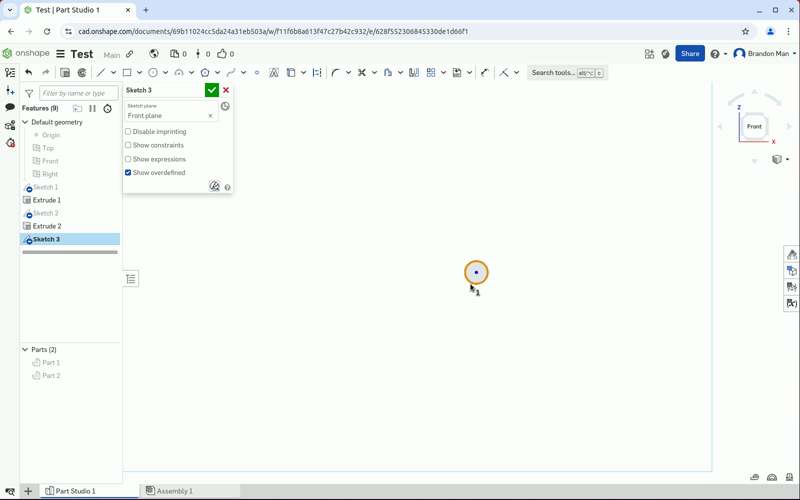
scroll(-6)
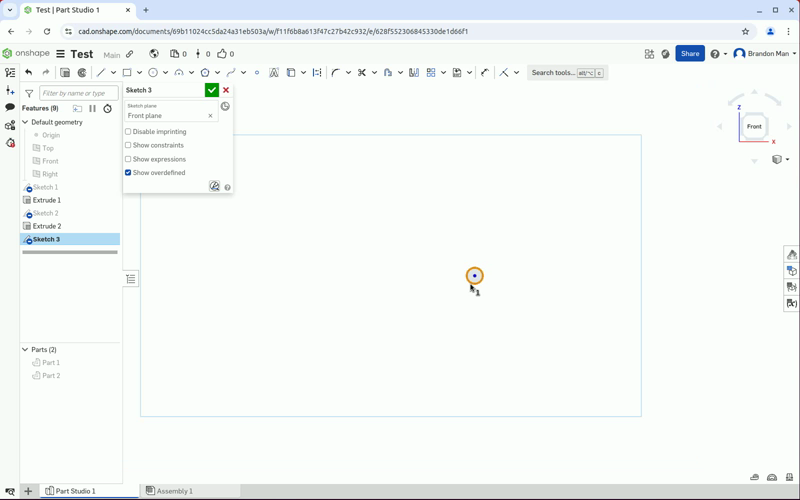
scroll(-6)
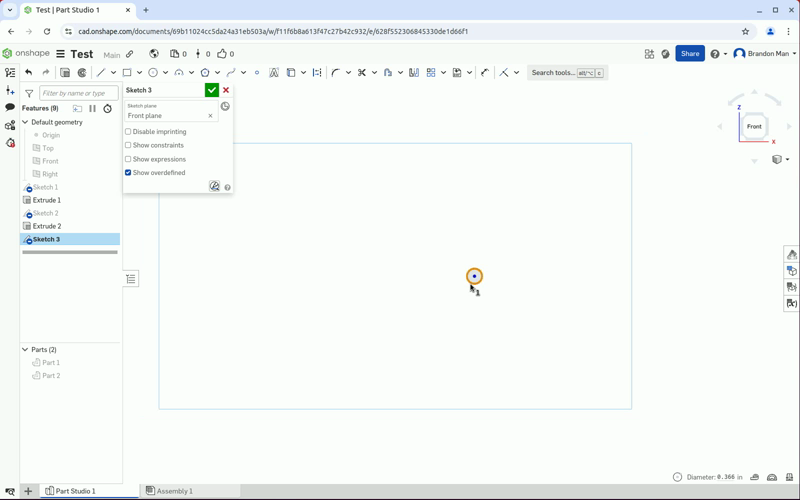
scroll(-6)
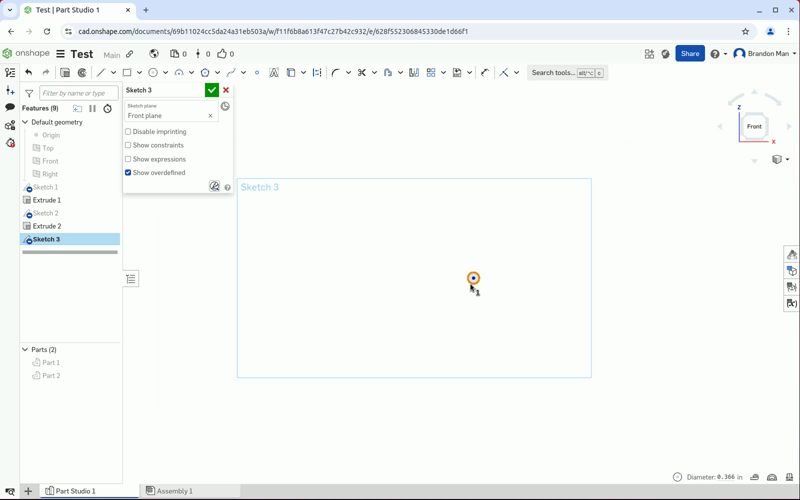
scroll(-6)
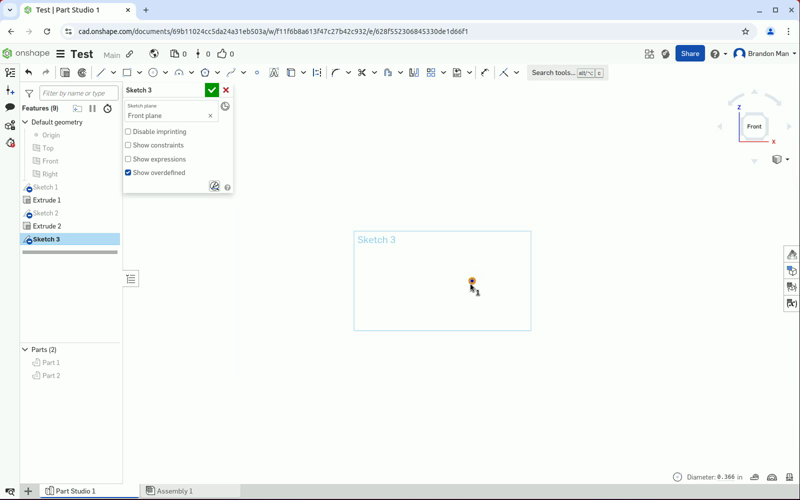
scroll(-6)
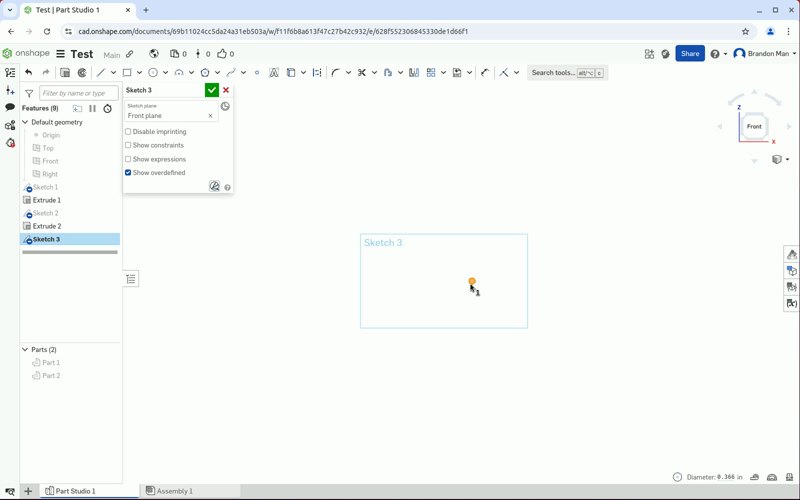
scroll(-6)
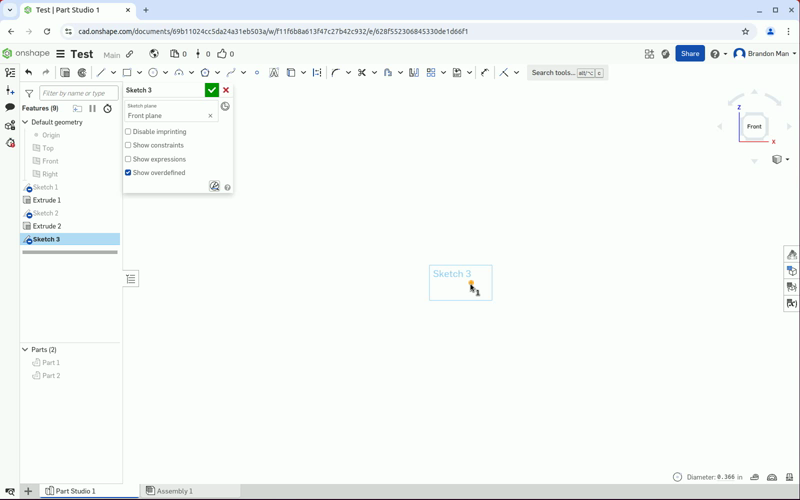
mouse_move(73, 352)
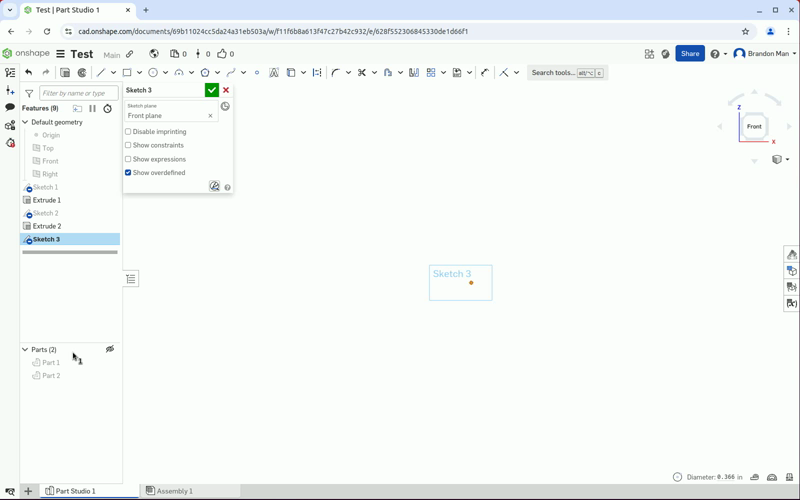
key(shift+y)
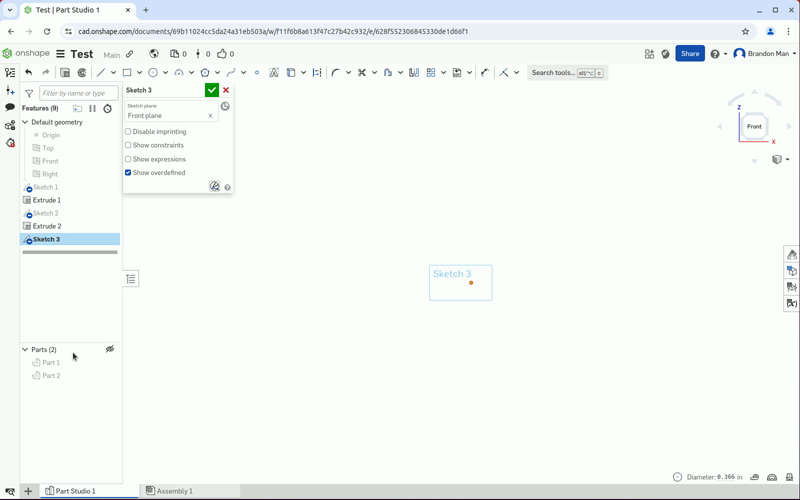
key(shift+e)
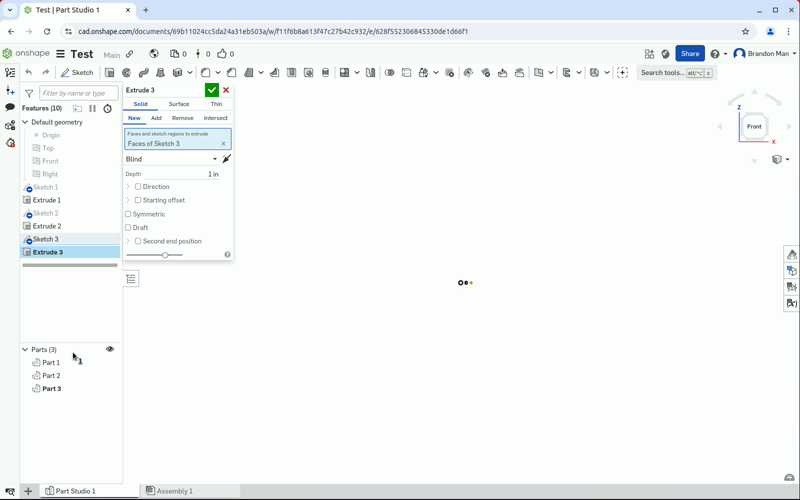
mouse_move(143, 106)
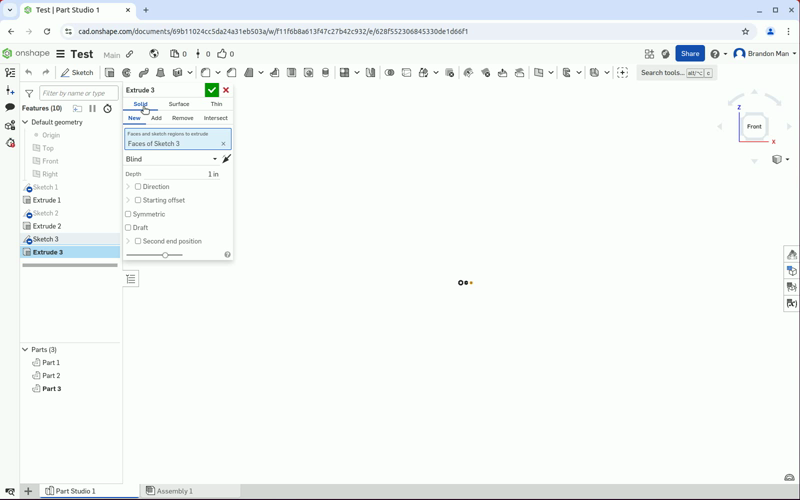
click(143, 106)
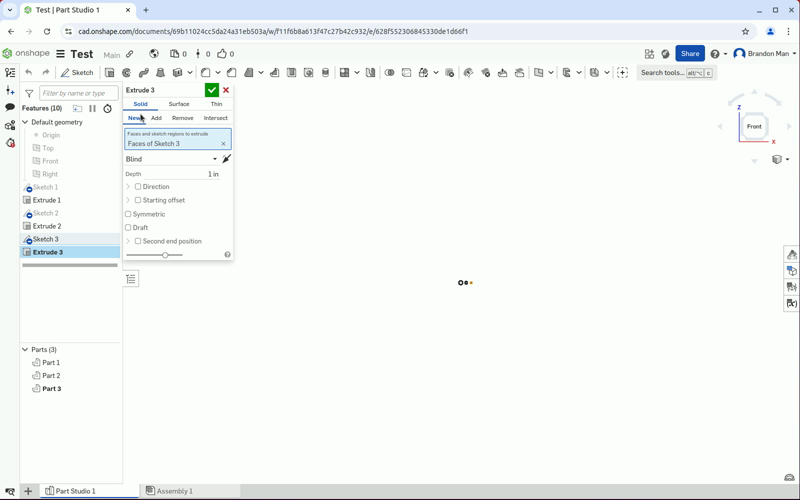
mouse_move(137, 120)
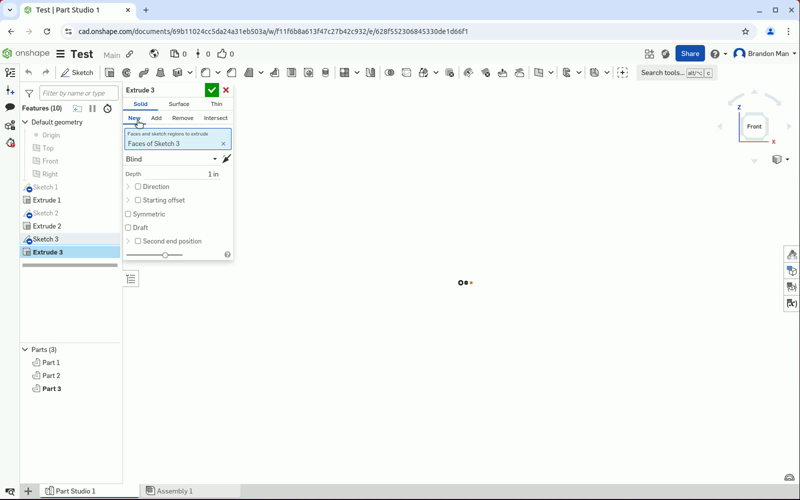
click(137, 120)
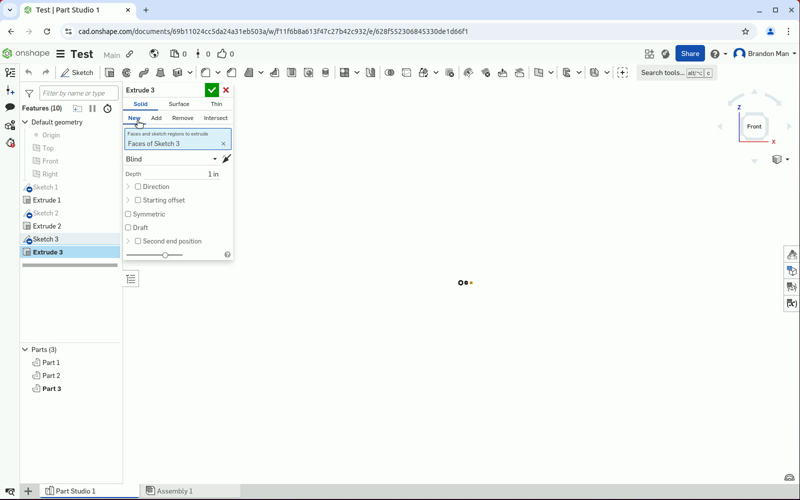
key(tab, 4)
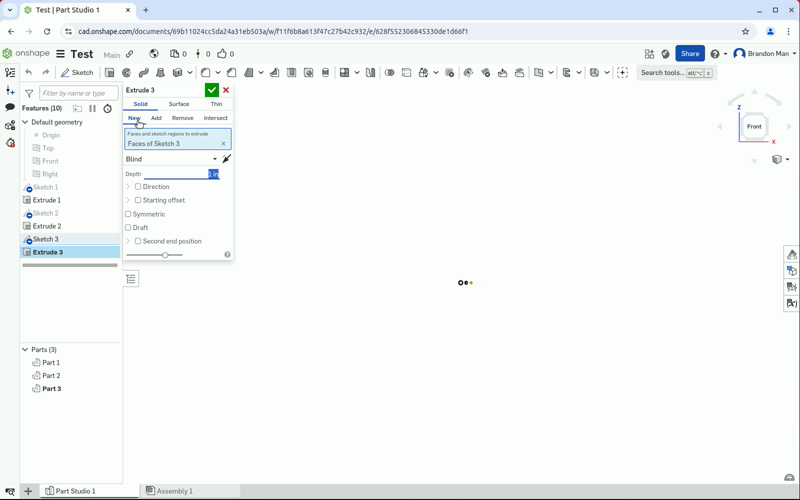
text(13.961)
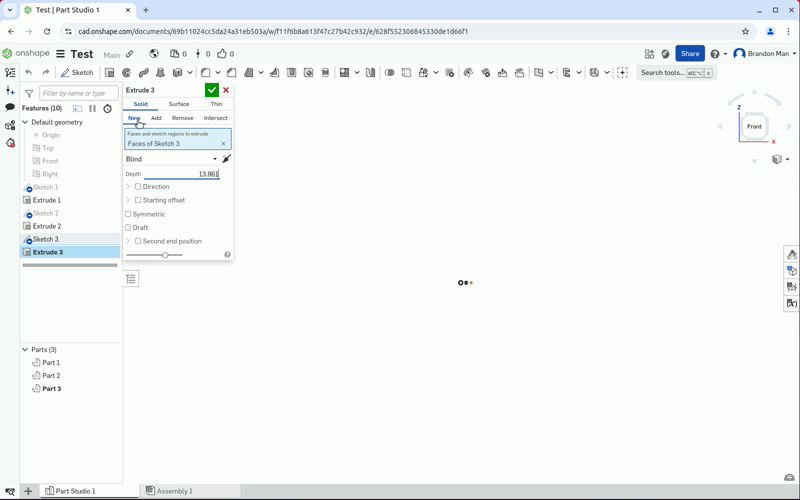
key(enter)
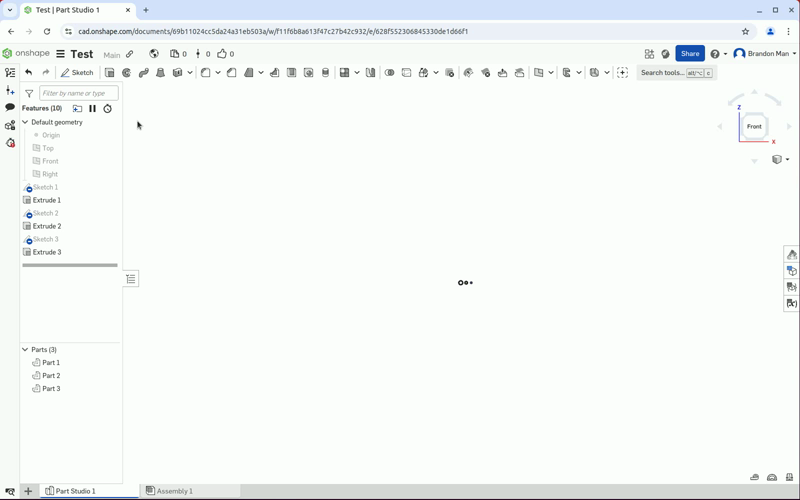
key(shift+h)
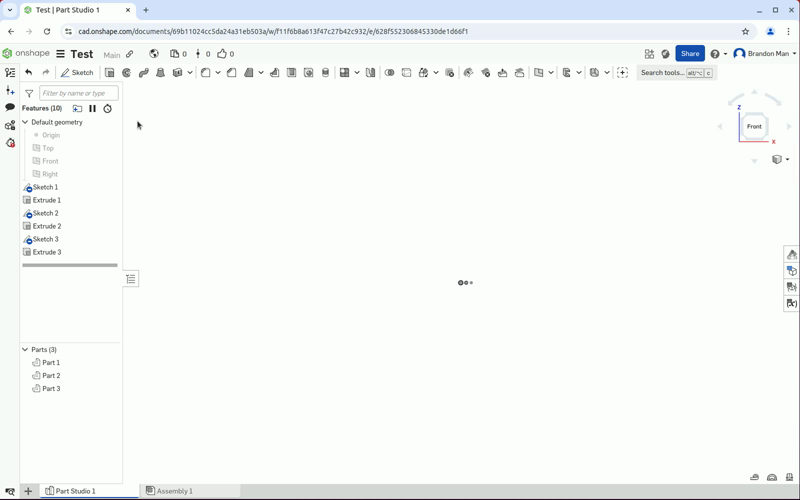
key(shift+h)
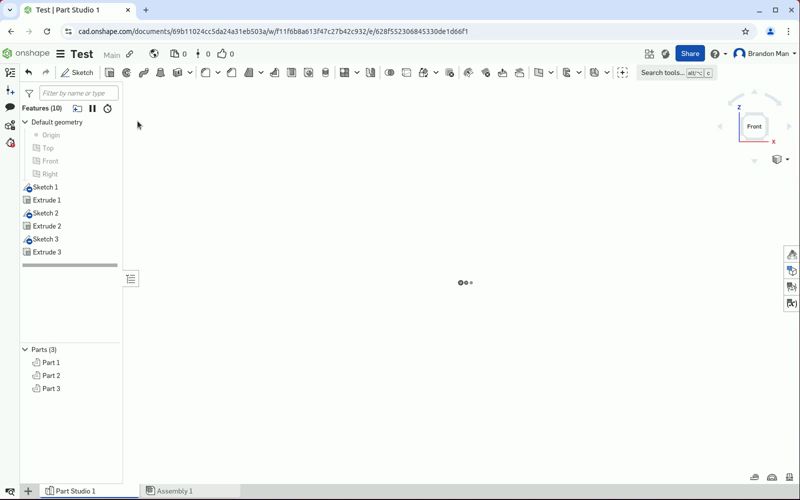
key(shift+7)
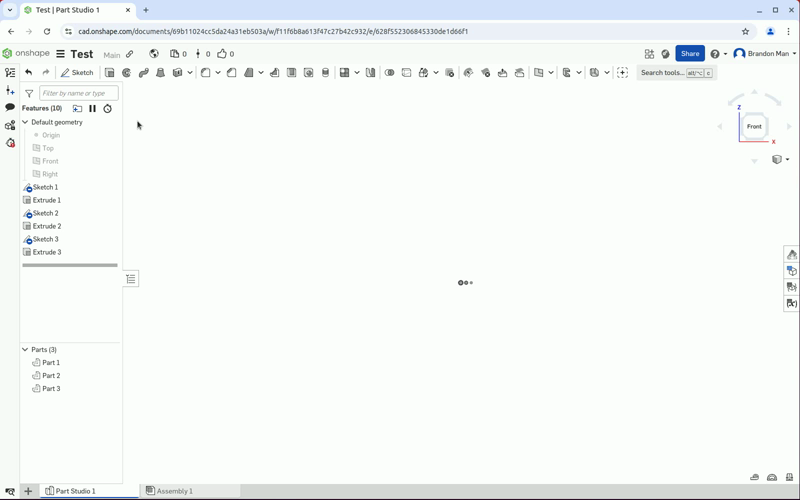
key(left, 2)
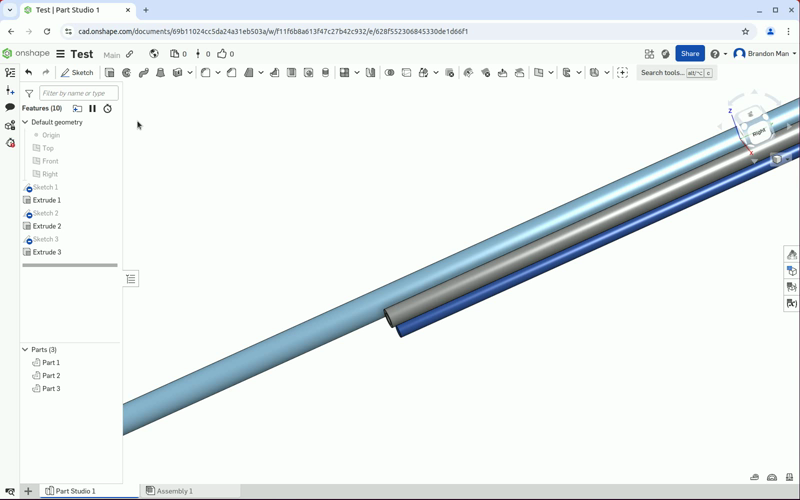
key(down, 2)
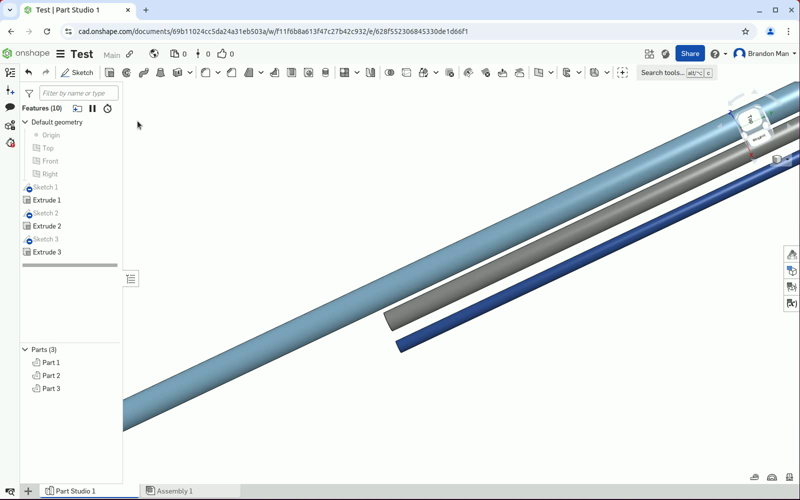
key(up, 2)
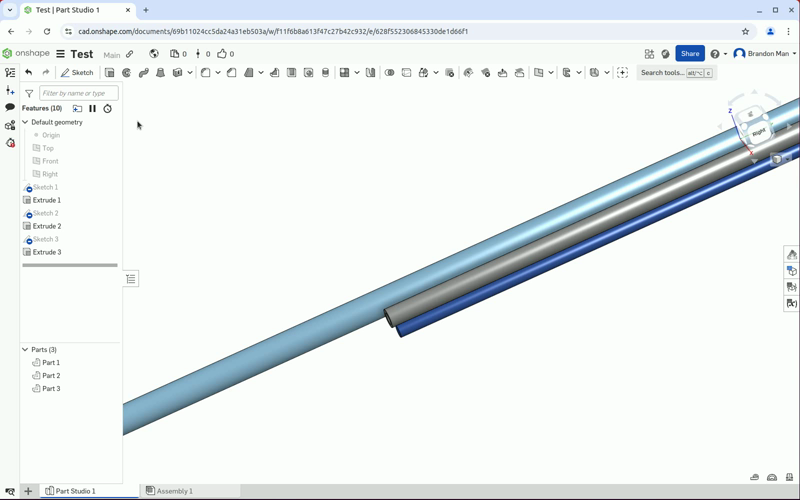
key(right, 2)
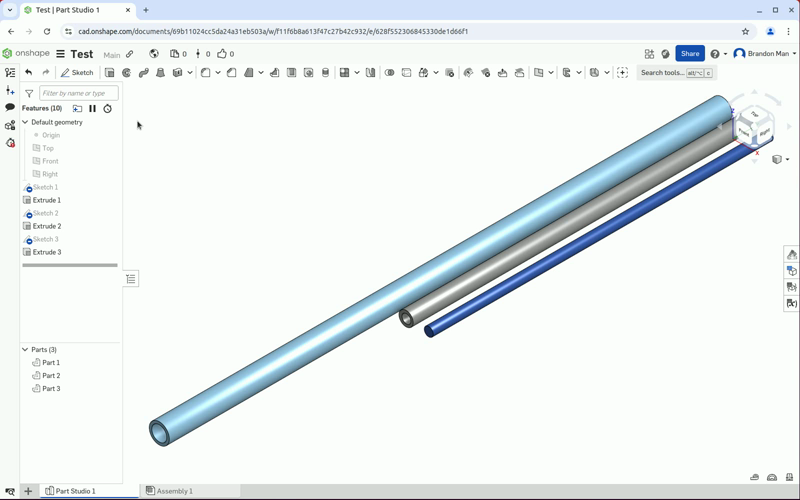
mouse_move(73, 189)
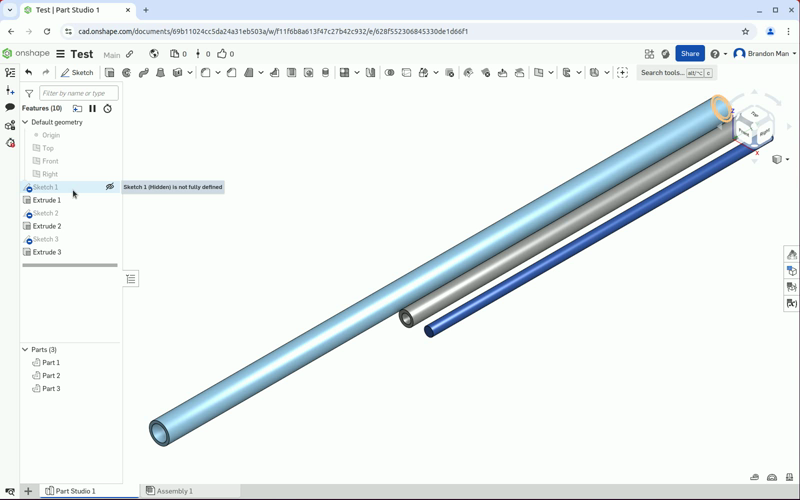
click(73, 189)